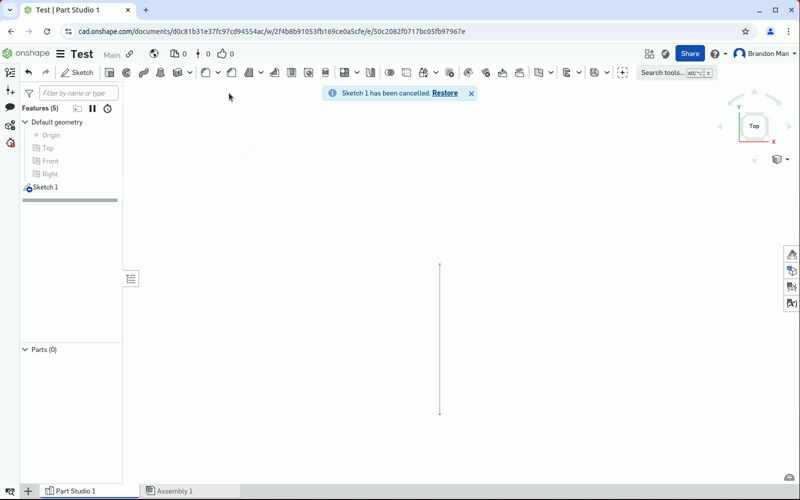
key(shift+h)
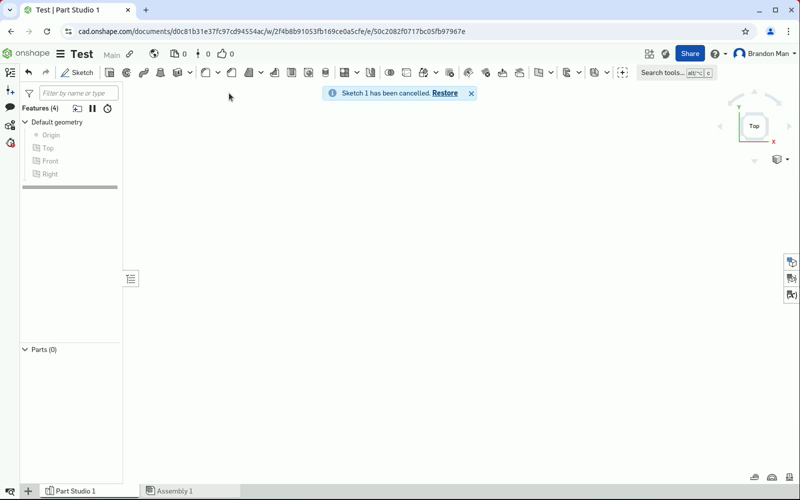
mouse_move(73, 352)
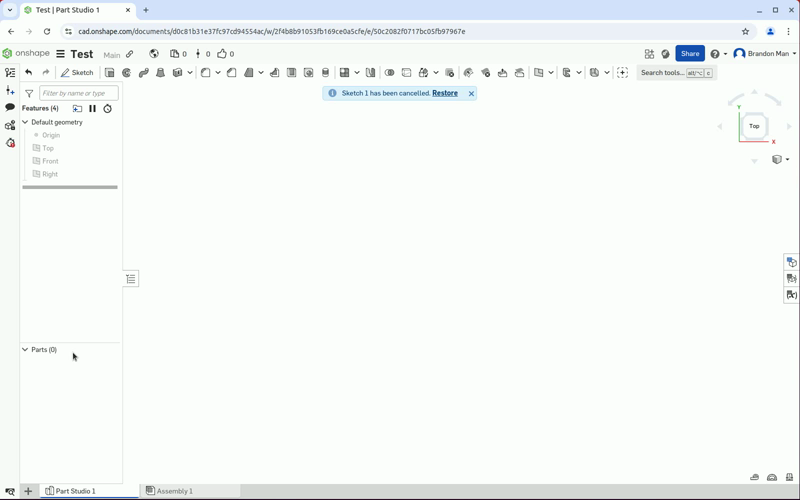
key(y)
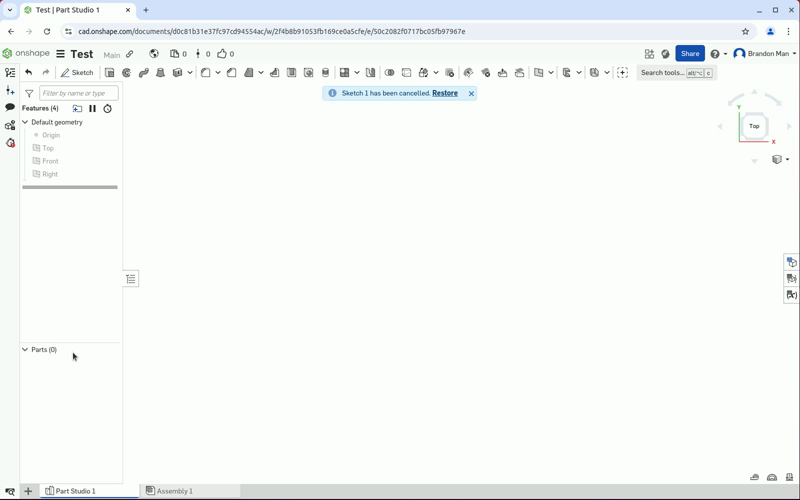
key(shift+p)
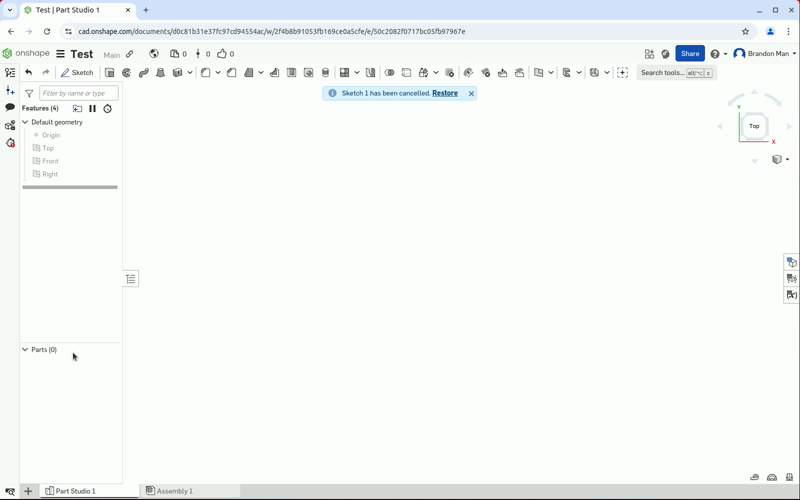
key(space)
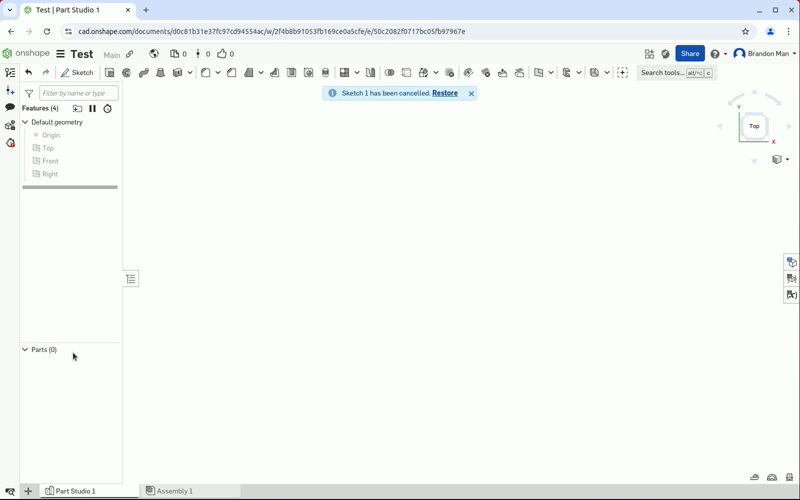
key_down(shift)
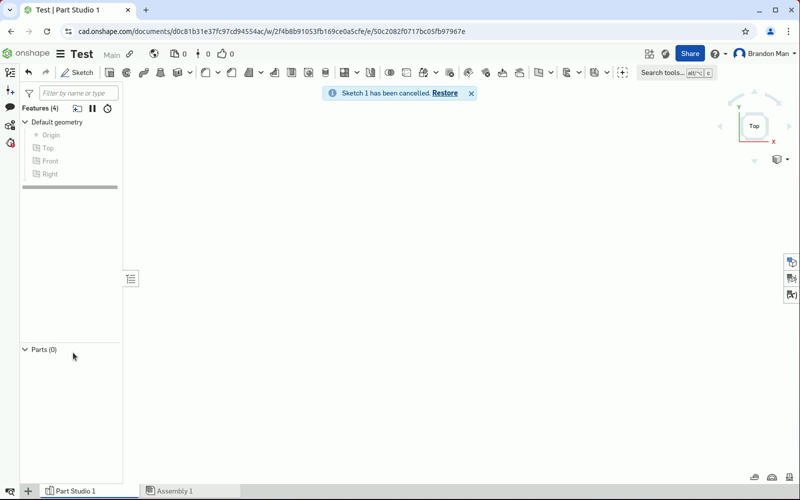
key(up)
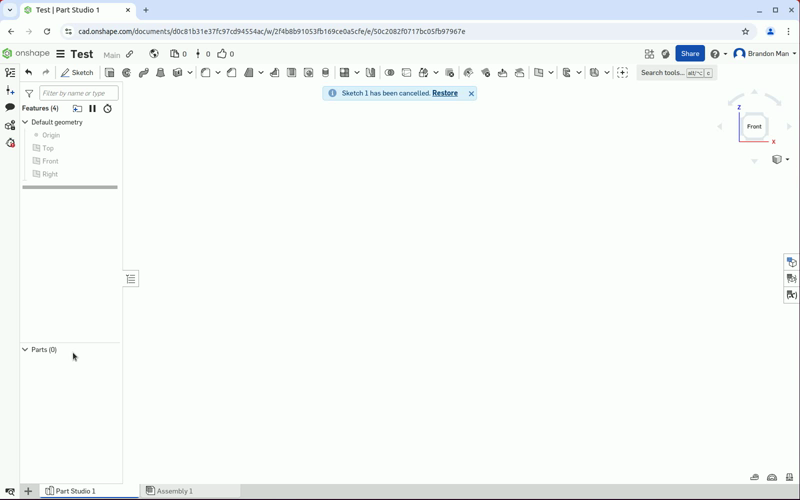
key_up(shift)
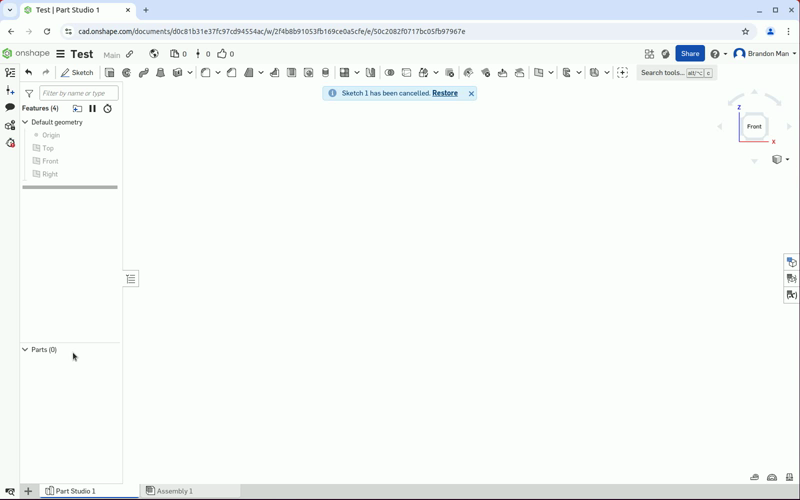
mouse_move(73, 352)
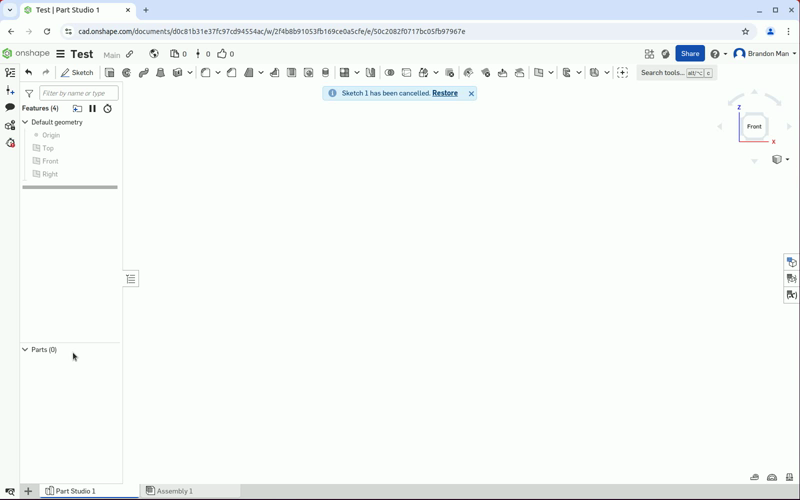
key(shift+y)
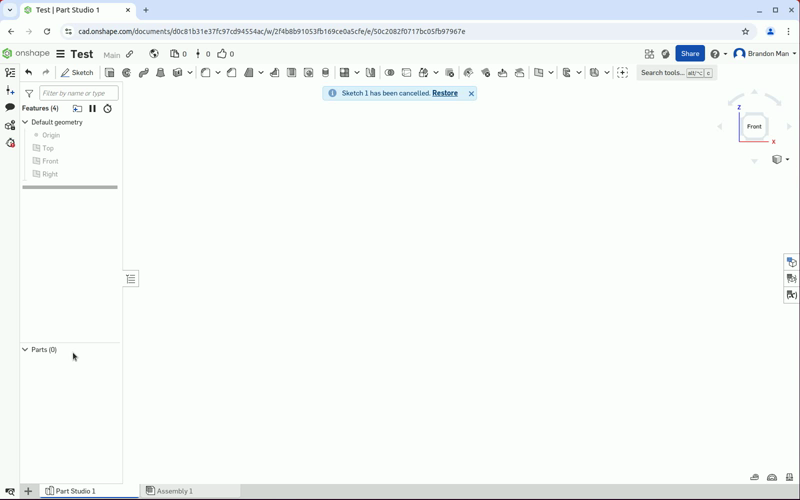
key(shift+s)
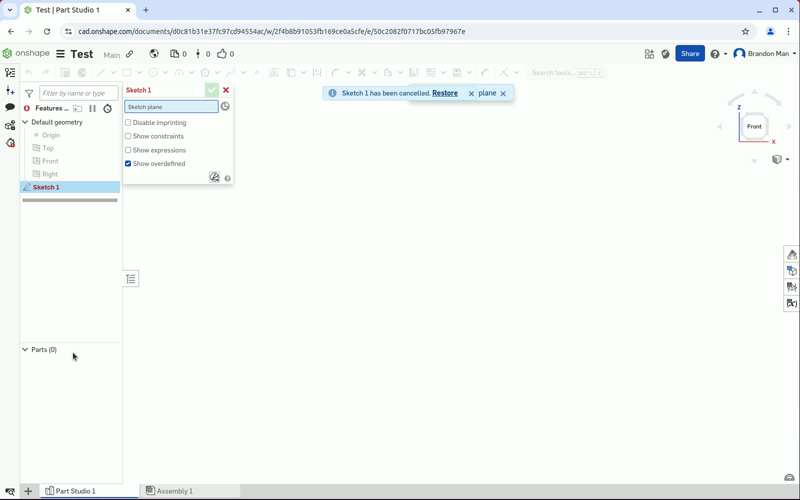
mouse_move(73, 163)
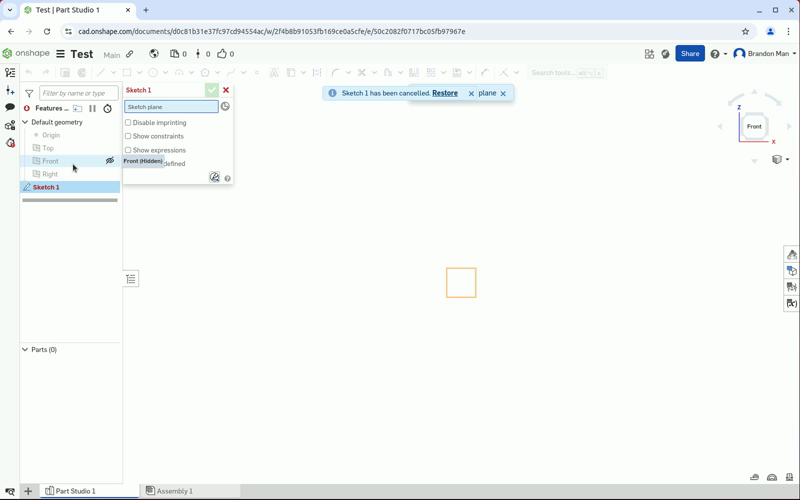
click(73, 163)
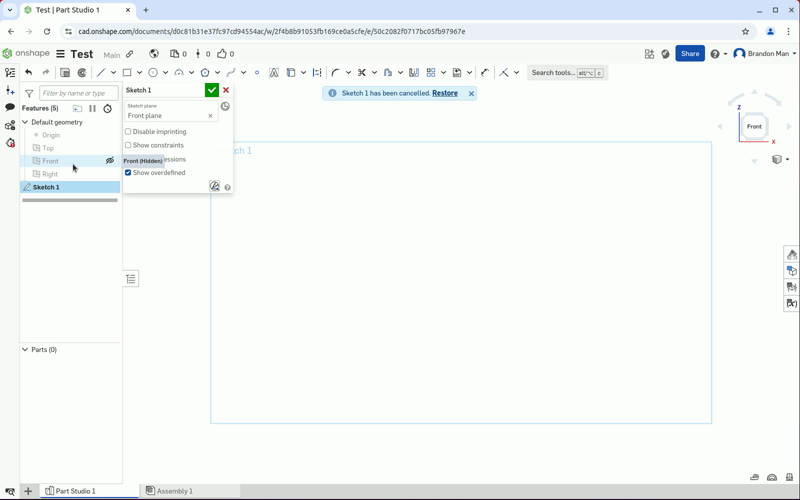
mouse_move(73, 352)
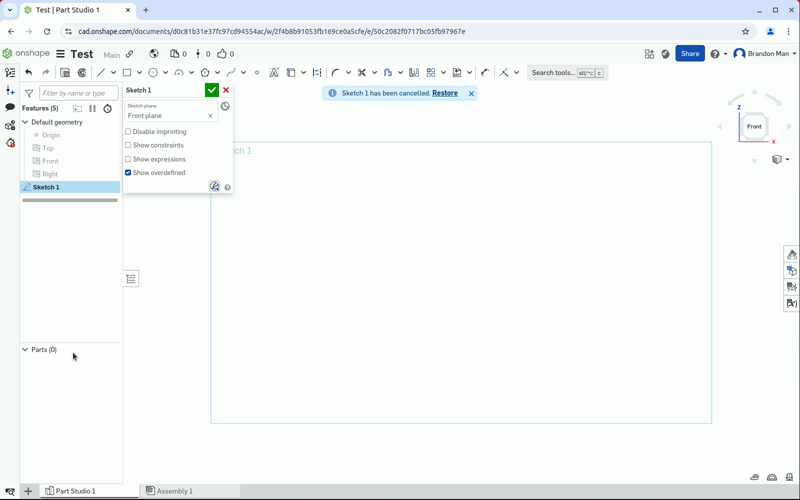
key(y)
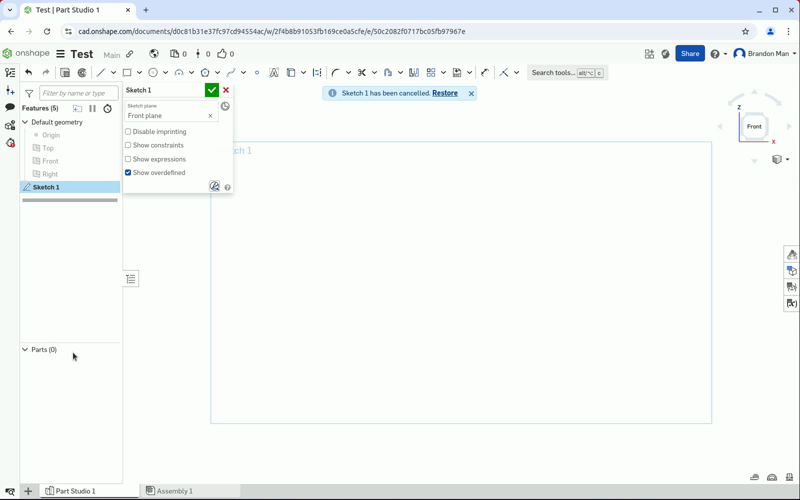
key(c)
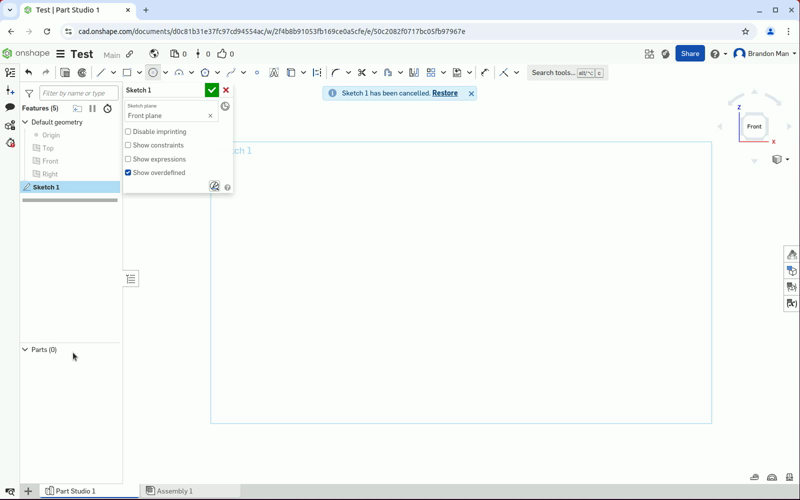
key_down(shift)
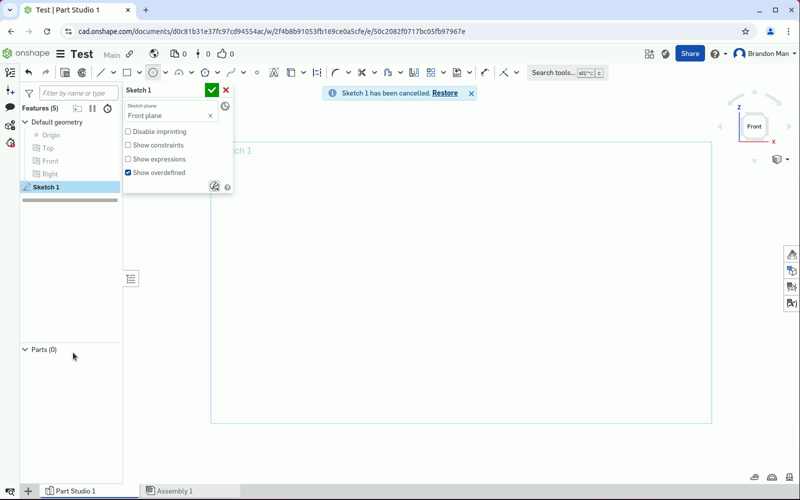
mouse_move(461, 273)
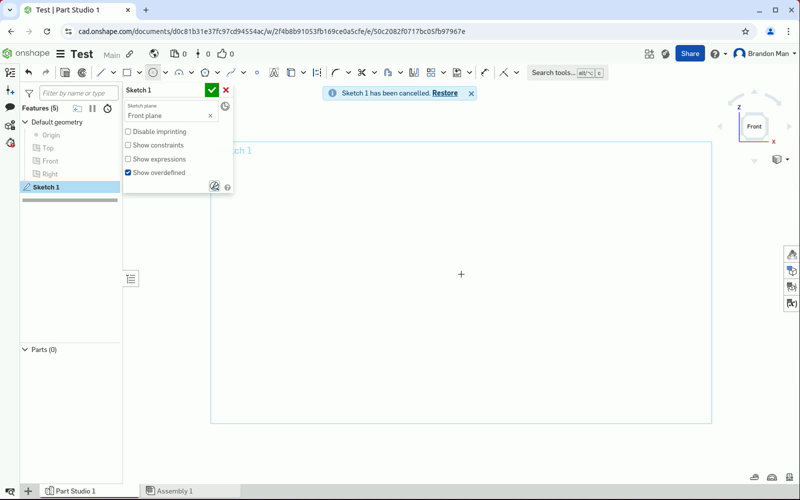
click(461, 273)
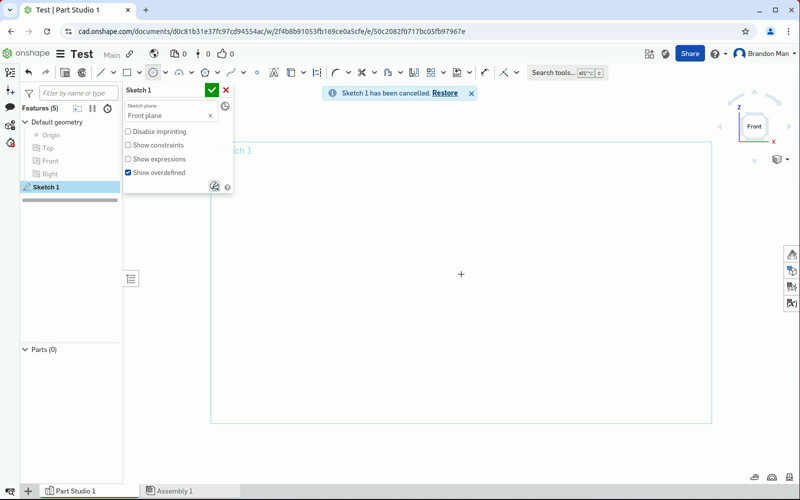
key_up(shift)
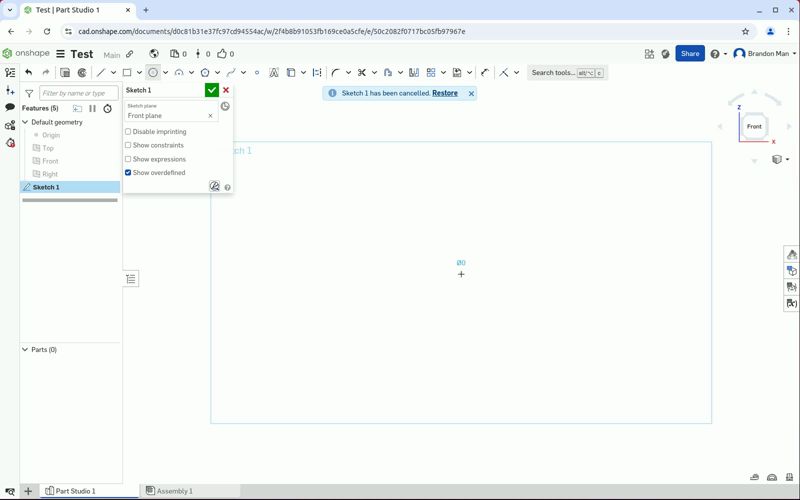
mouse_move(463, 273)
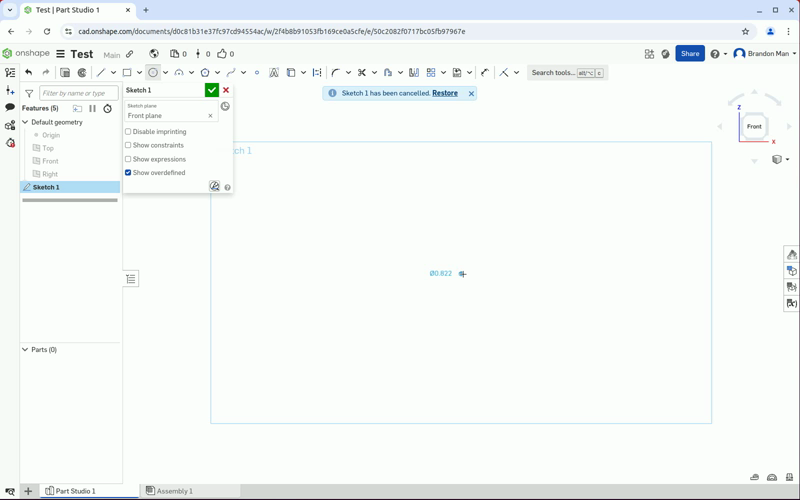
scroll(6)
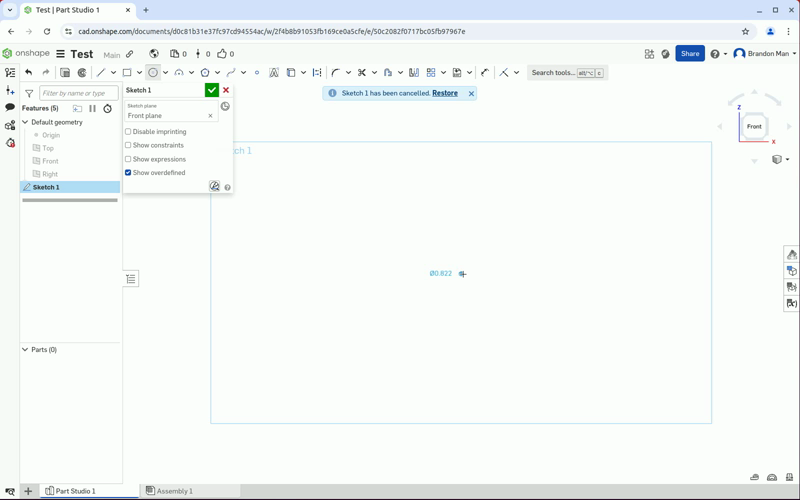
scroll(6)
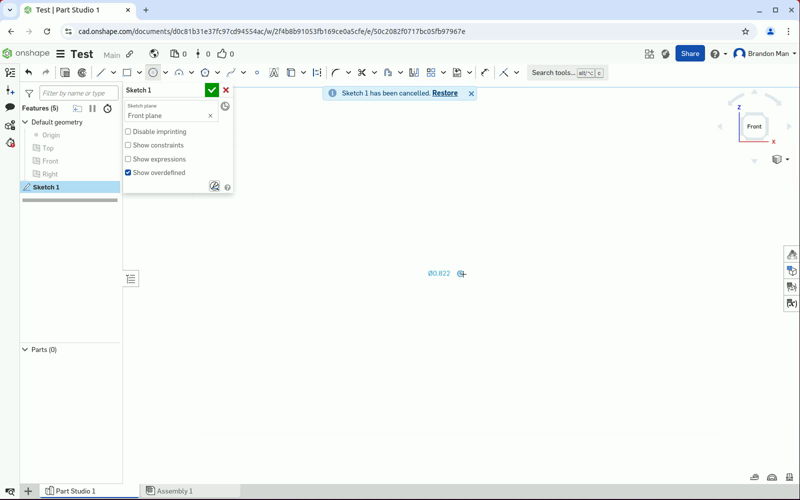
scroll(6)
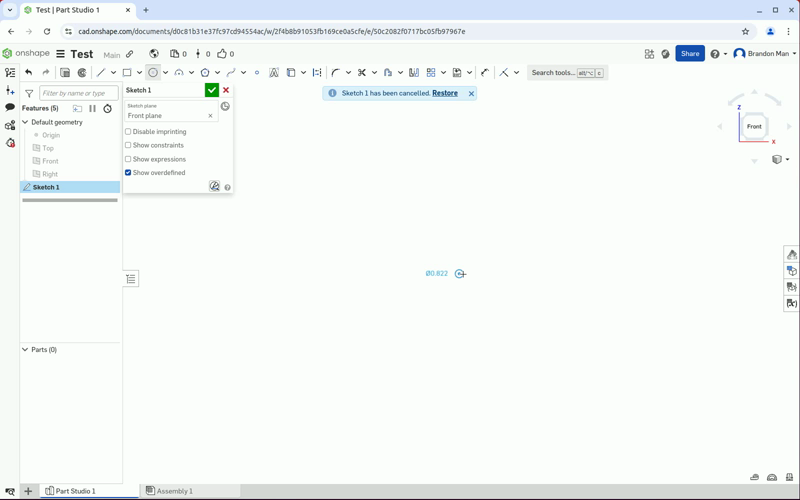
scroll(6)
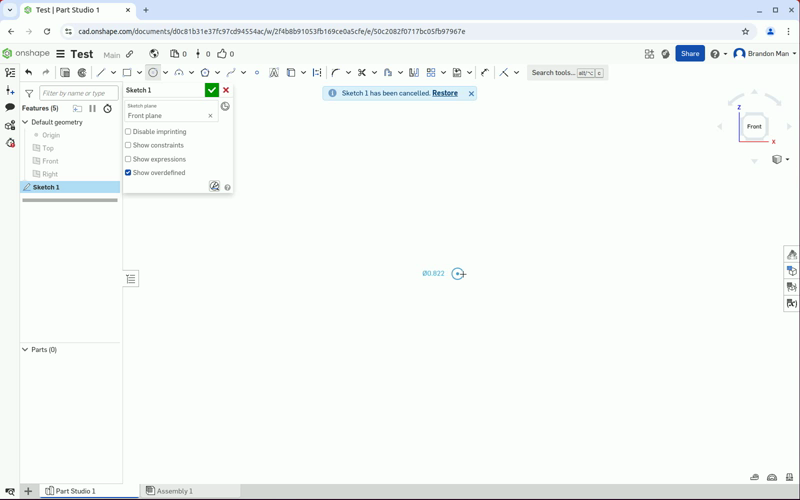
scroll(6)
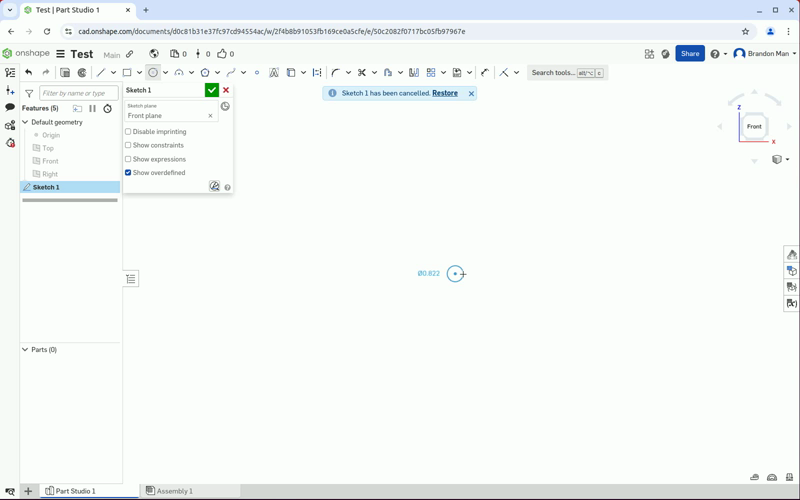
scroll(6)
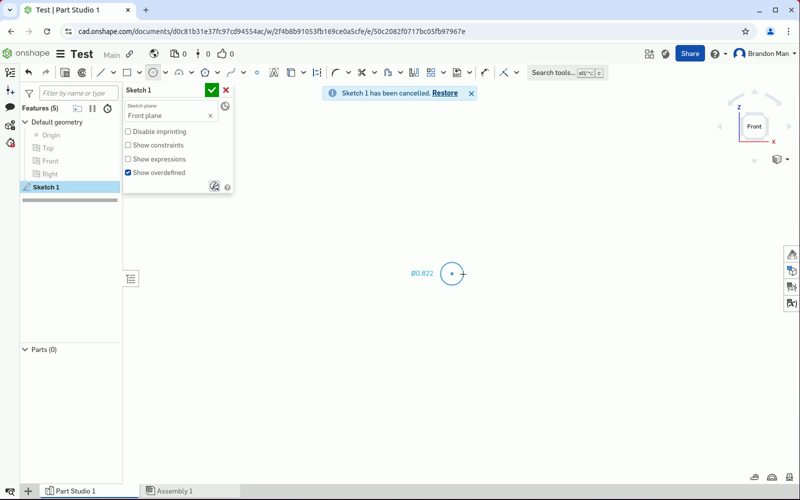
scroll(6)
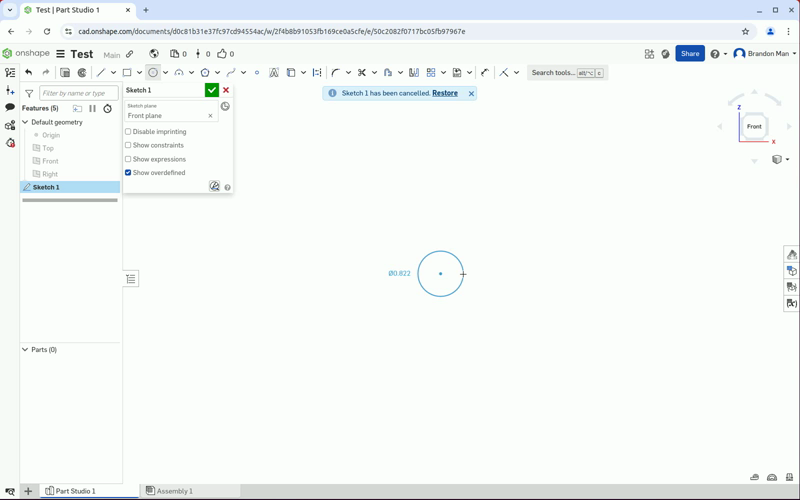
click(463, 273)
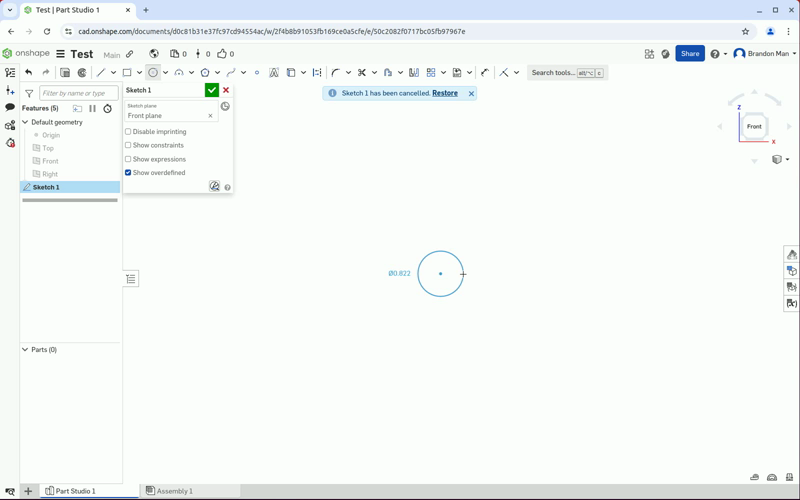
scroll(-6)
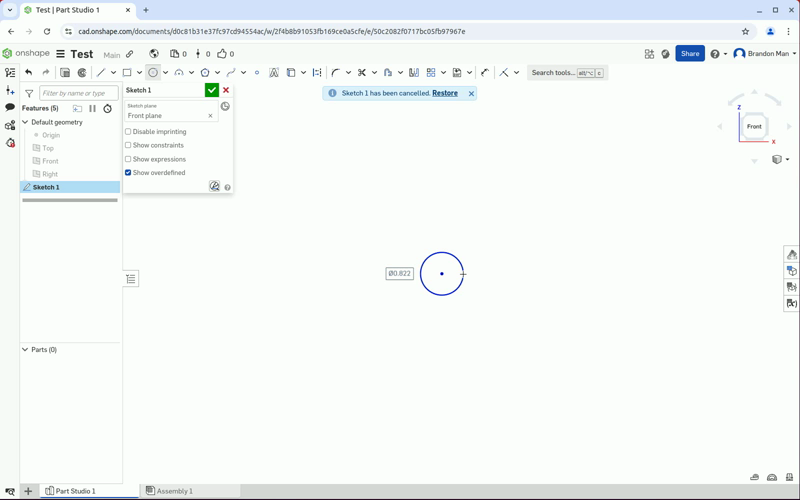
scroll(-6)
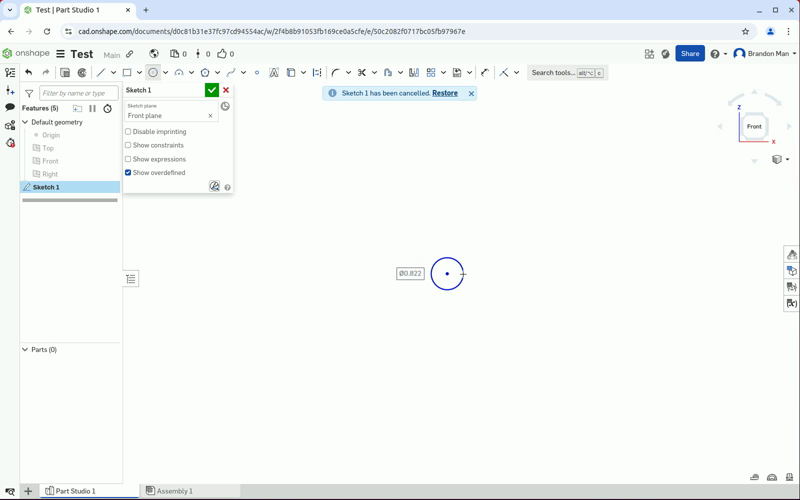
scroll(-6)
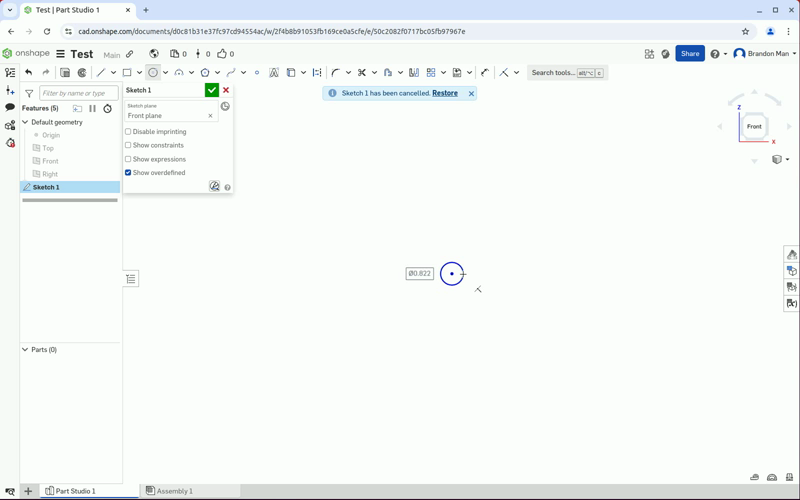
scroll(-6)
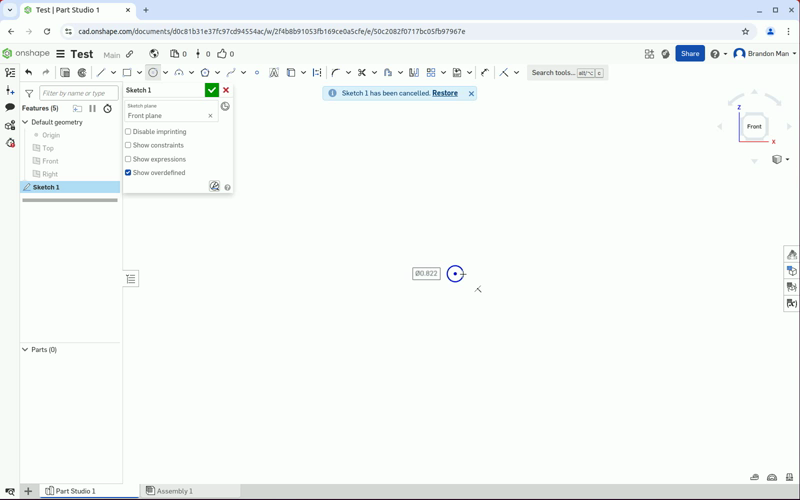
scroll(-6)
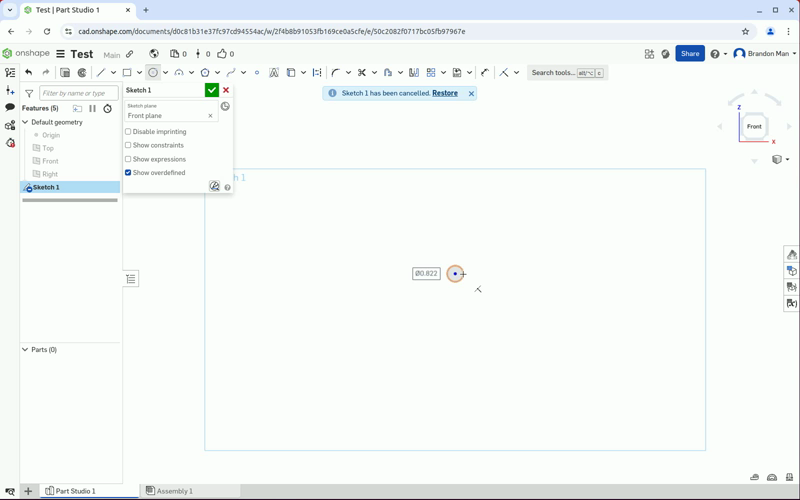
scroll(-6)
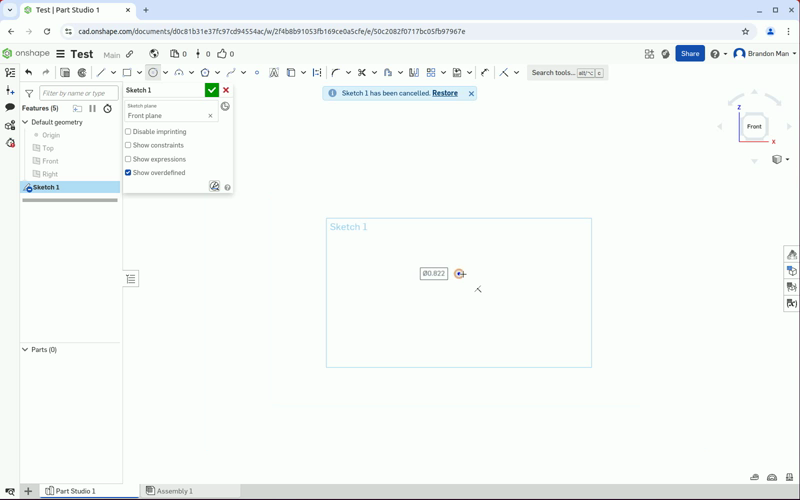
scroll(-6)
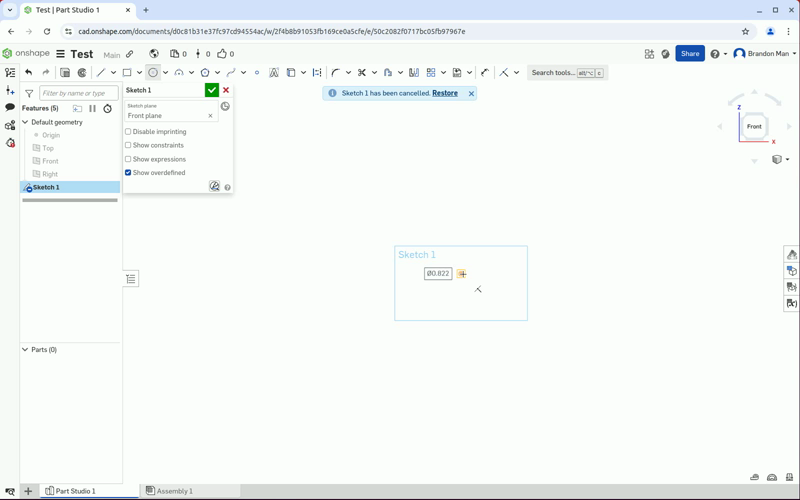
key(esc)
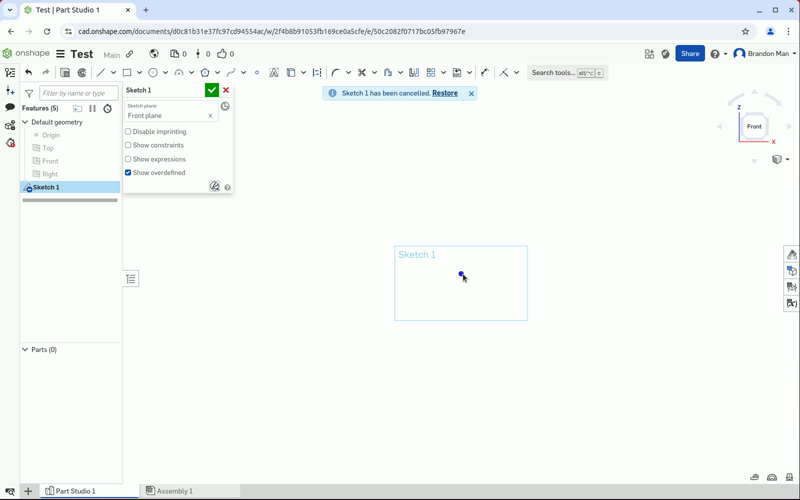
mouse_move(461, 273)
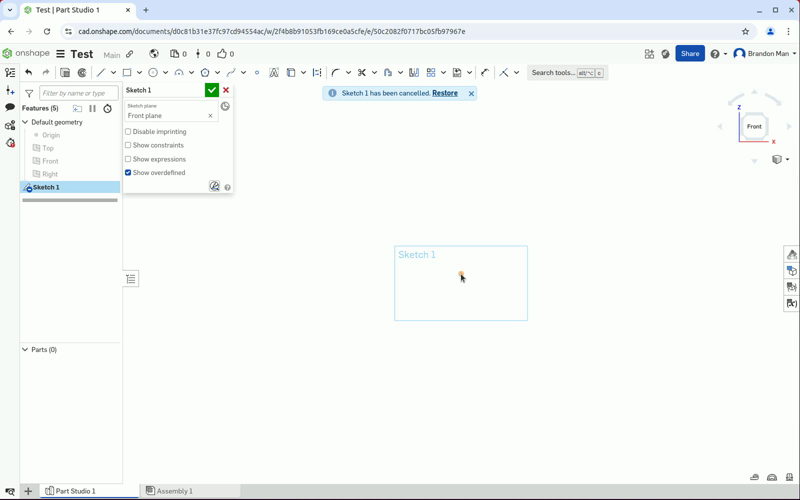
scroll(6)
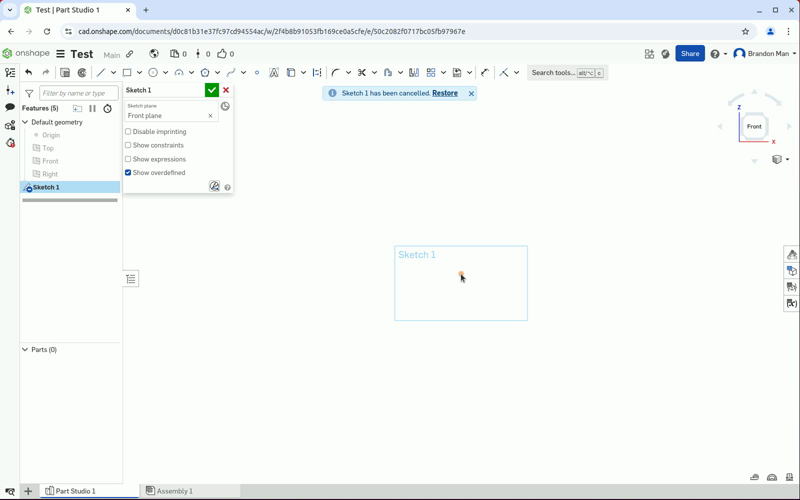
scroll(6)
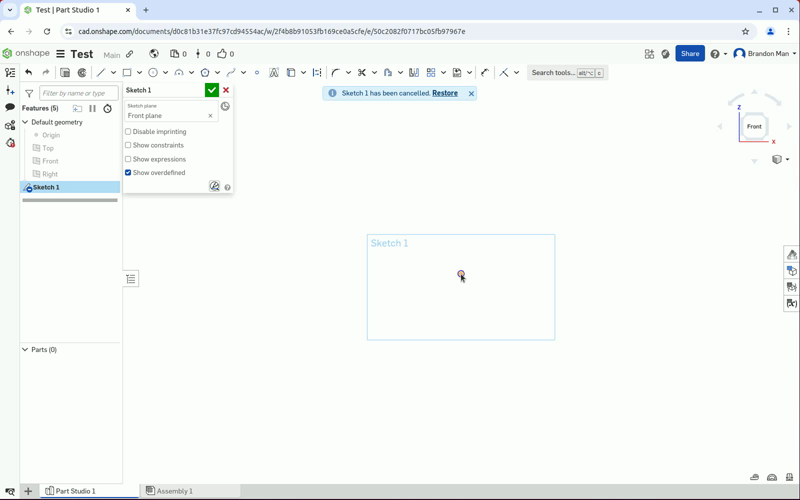
scroll(6)
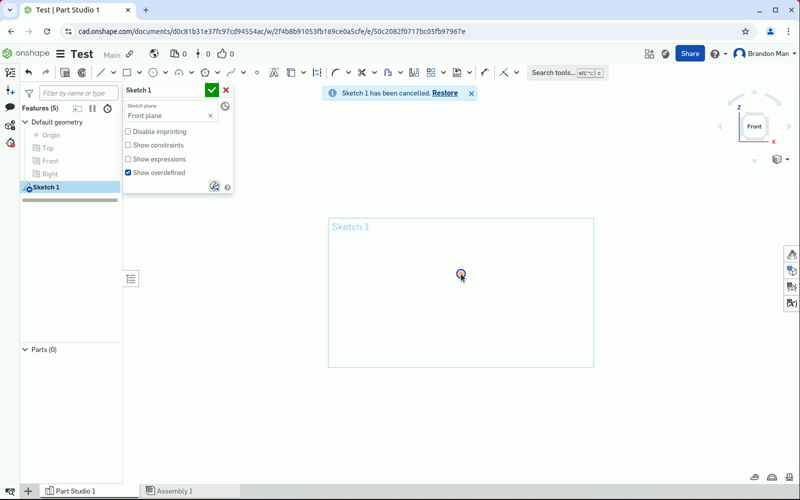
scroll(6)
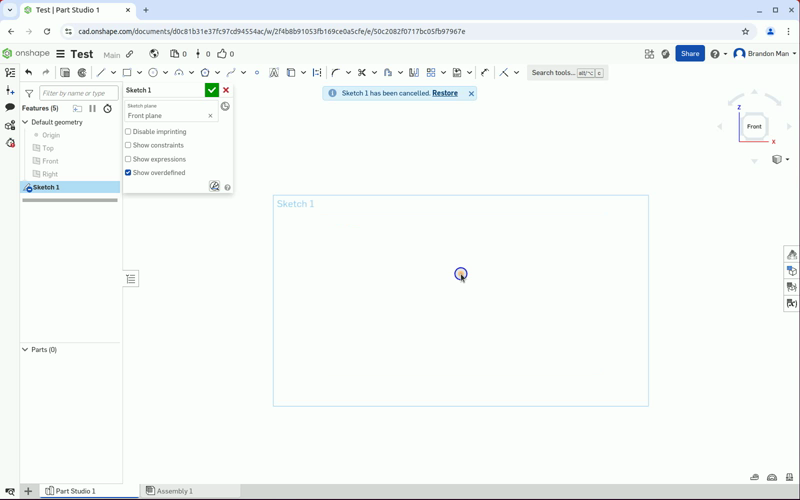
scroll(6)
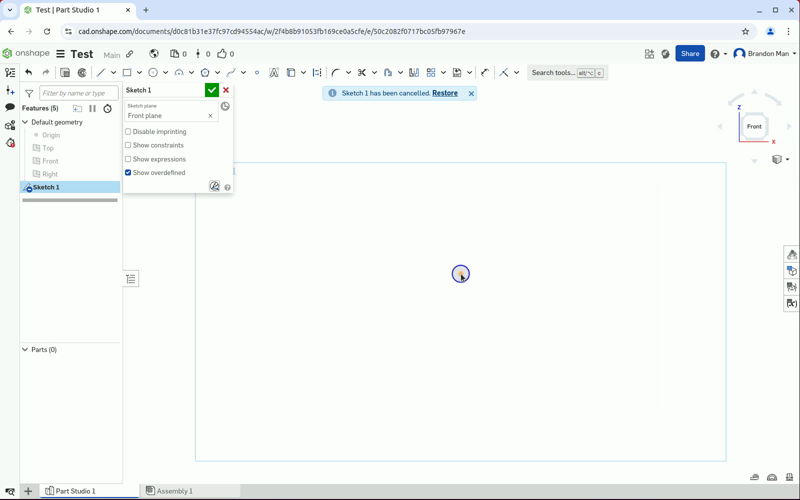
scroll(6)
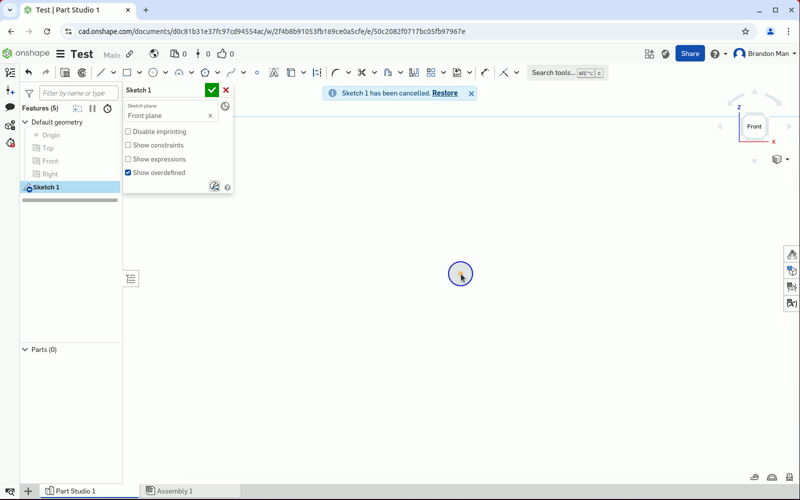
scroll(6)
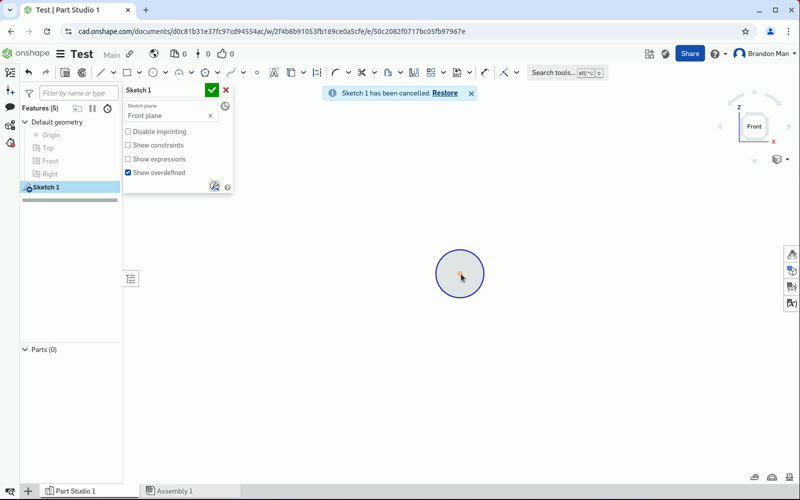
click(461, 273)
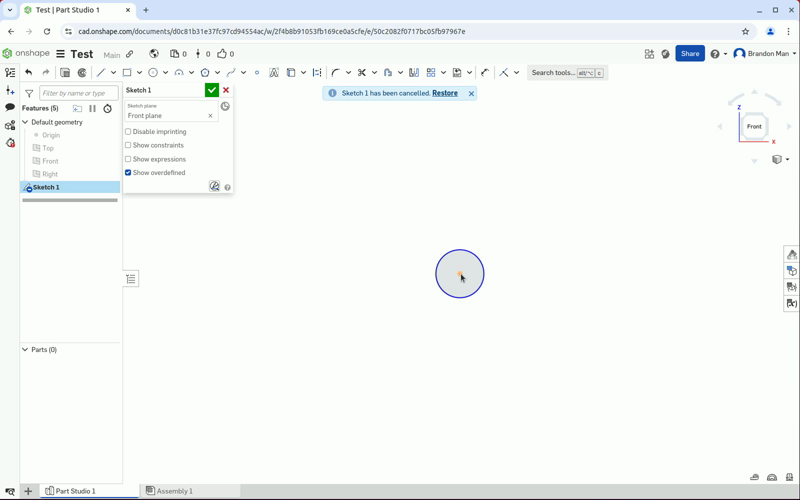
scroll(-6)
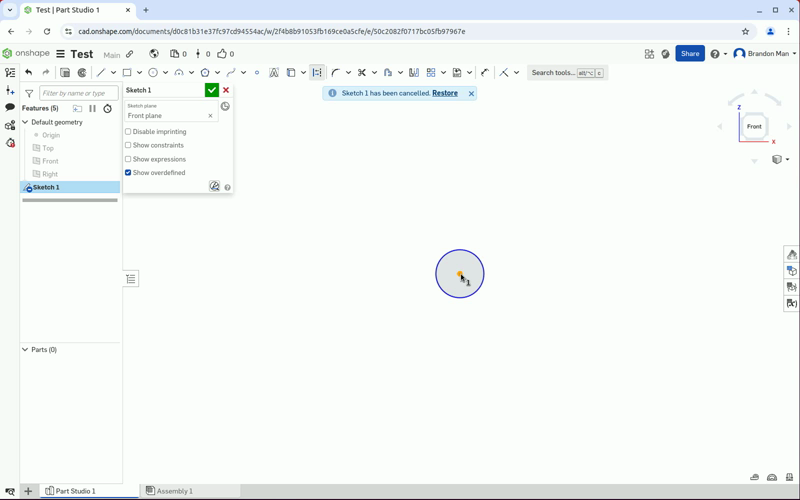
scroll(-6)
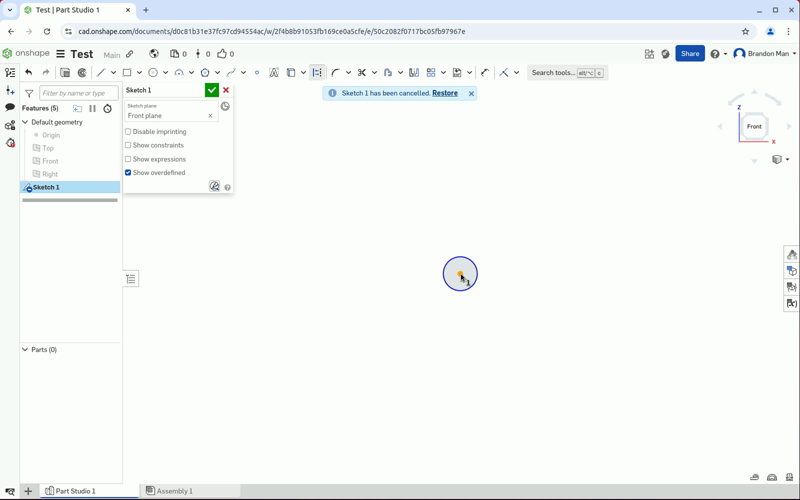
scroll(-6)
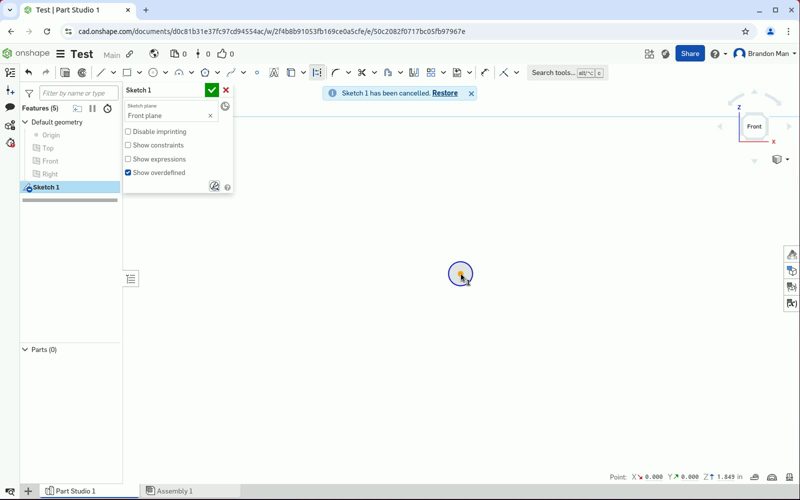
scroll(-6)
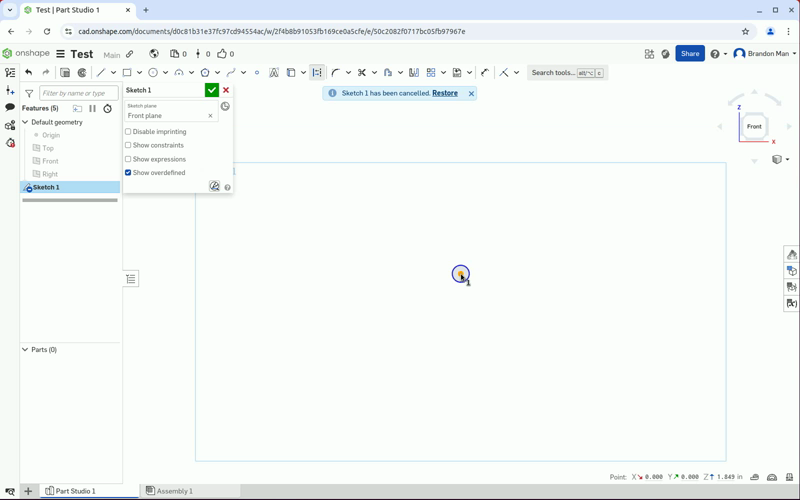
scroll(-6)
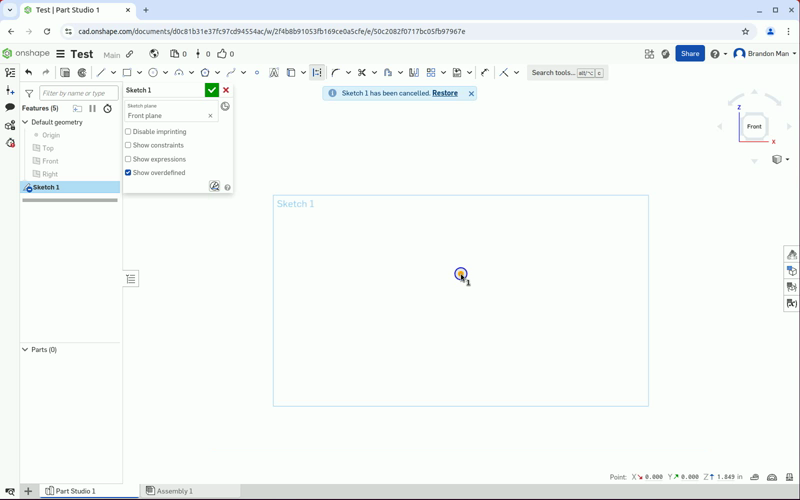
scroll(-6)
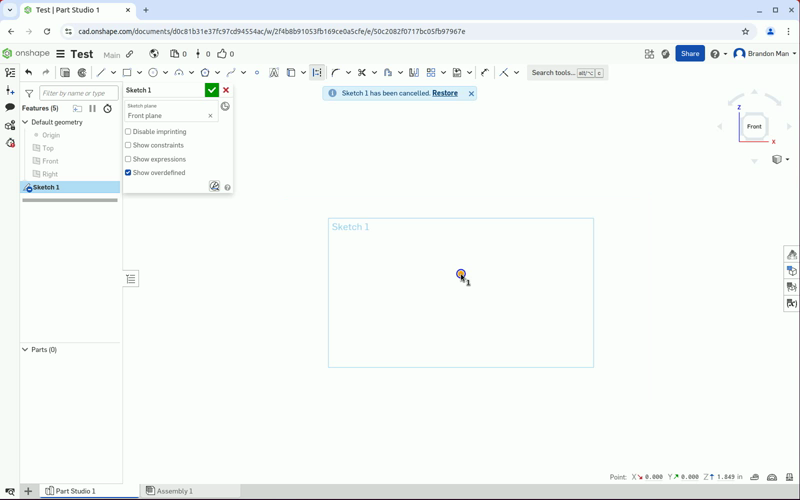
scroll(-6)
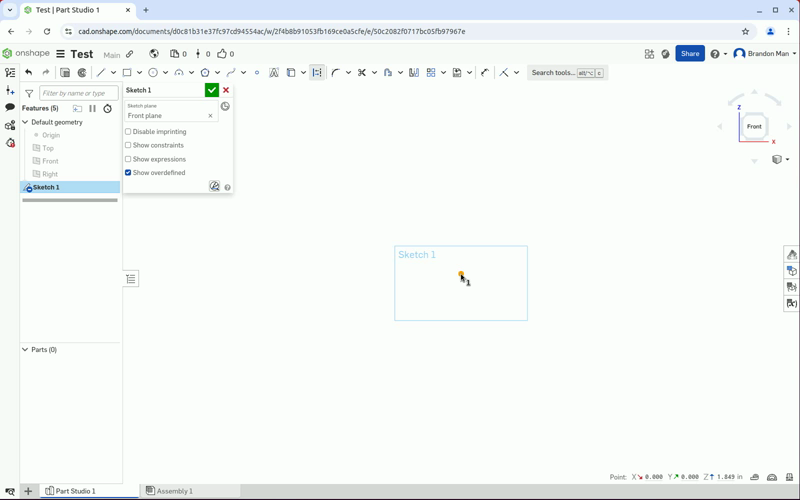
mouse_move(73, 352)
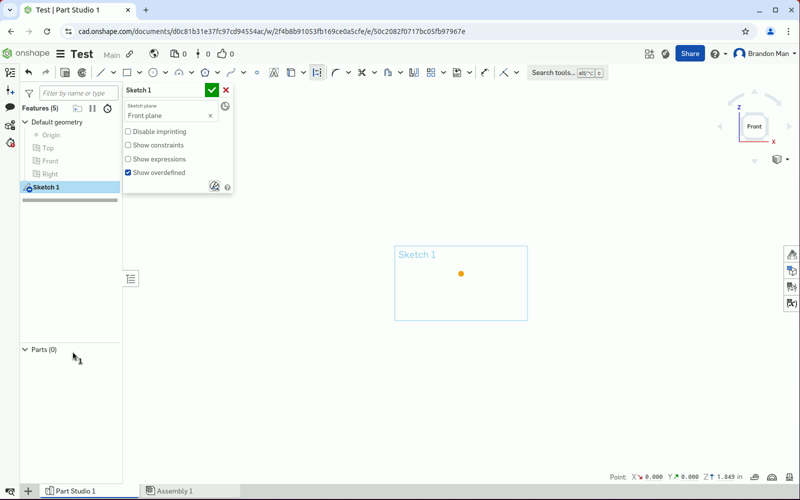
key(shift+y)
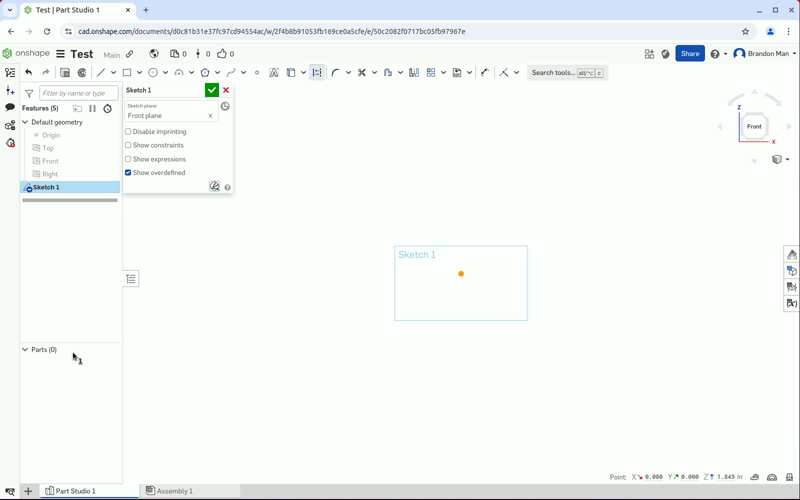
key(shift+e)
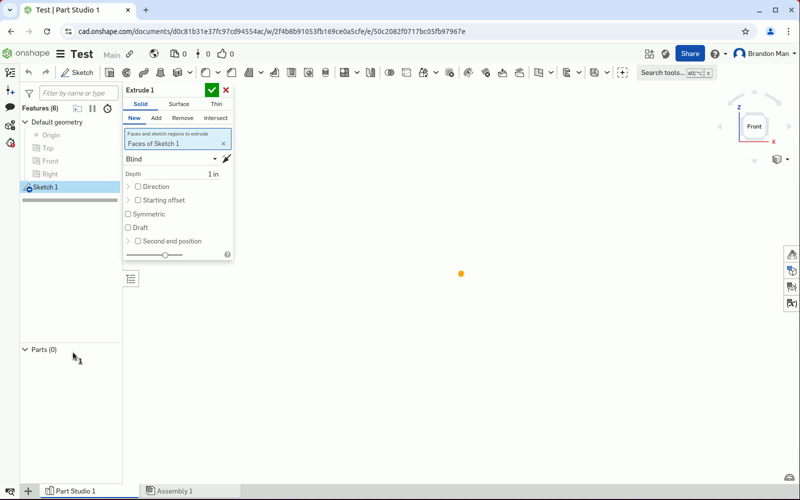
mouse_move(143, 106)
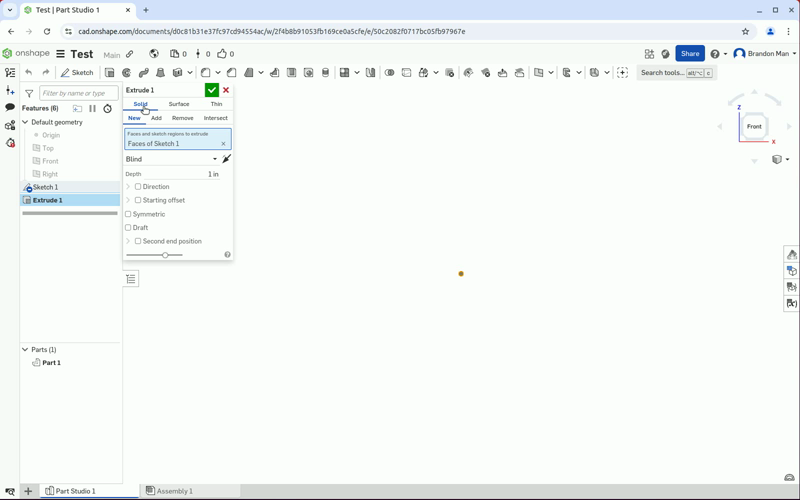
click(143, 106)
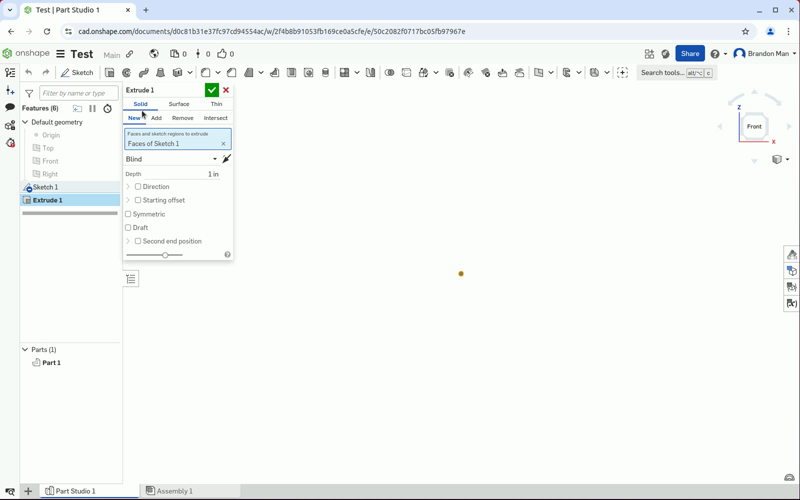
mouse_move(137, 120)
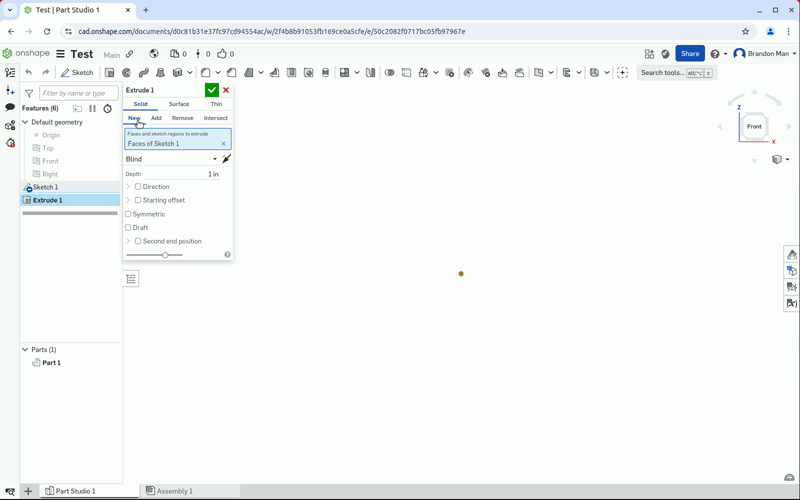
click(137, 120)
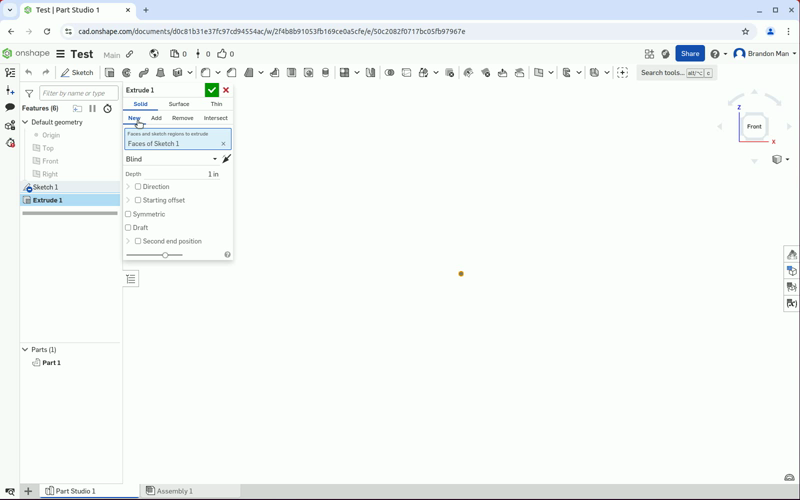
key(tab, 4)
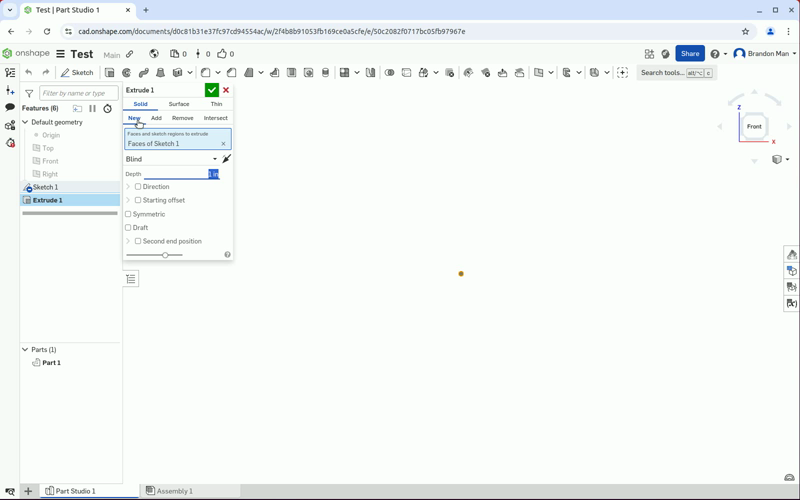
text(5.777)
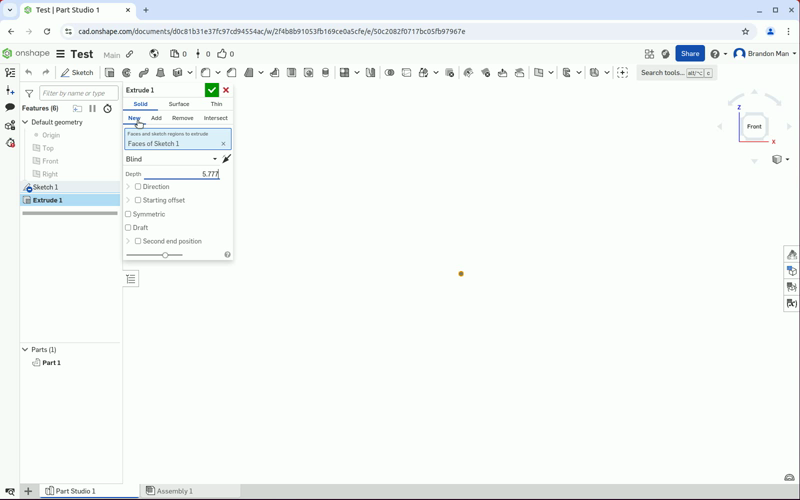
key(enter)
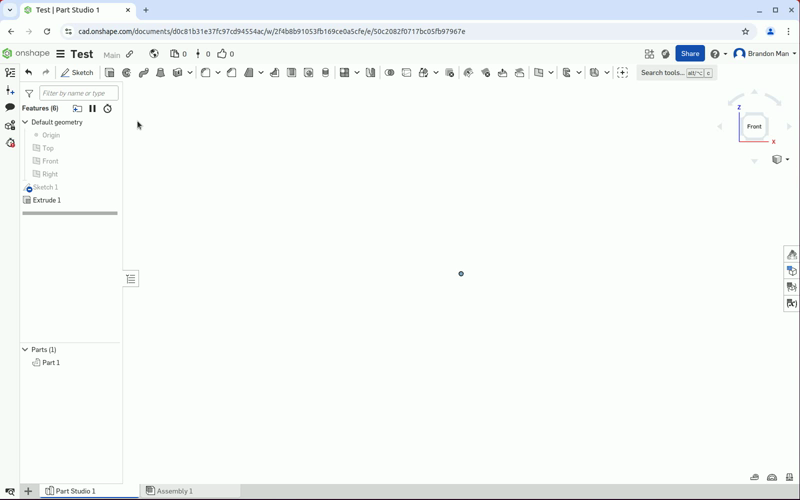
key(shift+h)
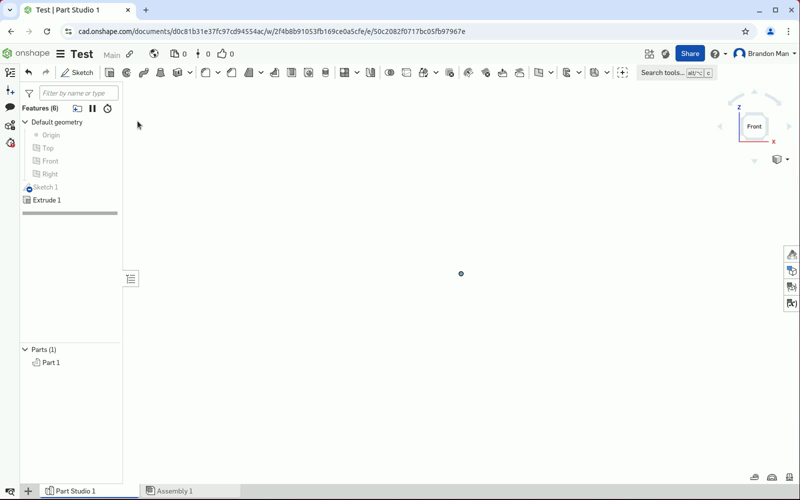
key(shift+h)
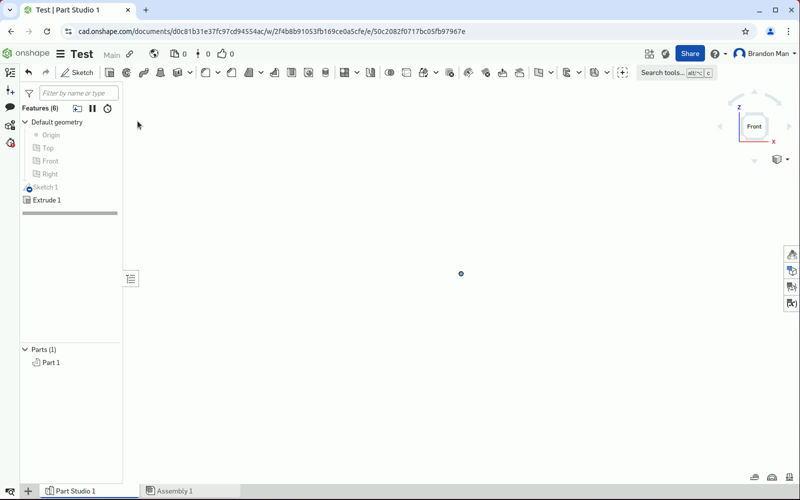
mouse_move(73, 189)
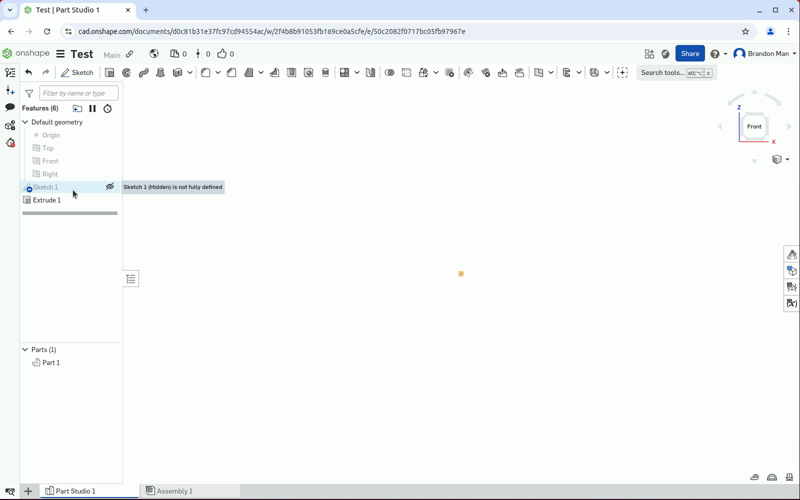
click(73, 189)
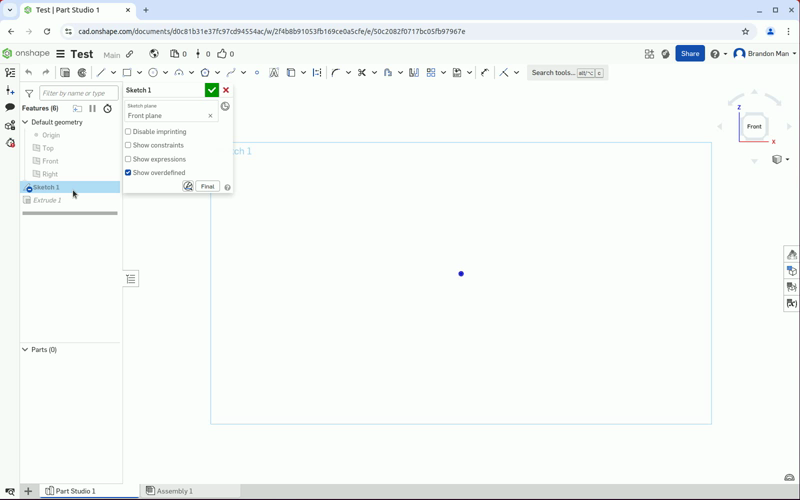
mouse_move(229, 92)
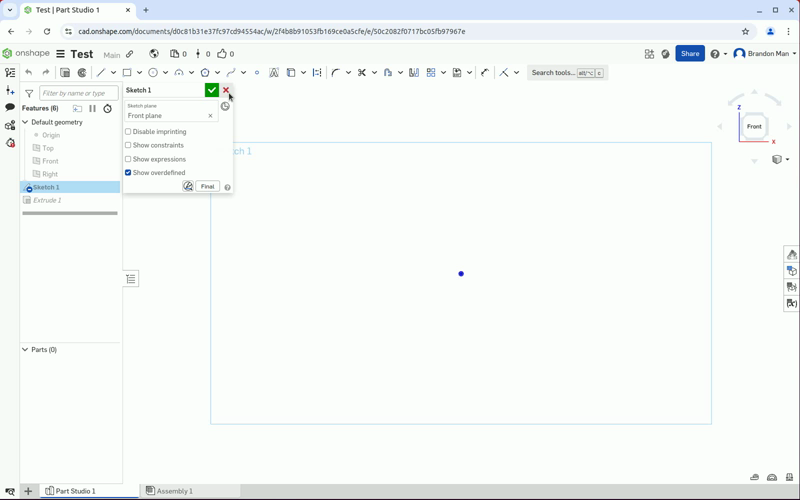
click(229, 92)
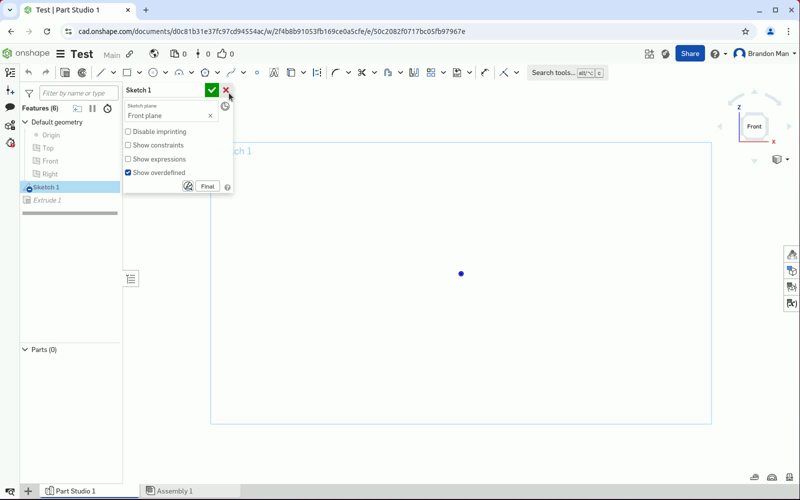
key(shift+s)
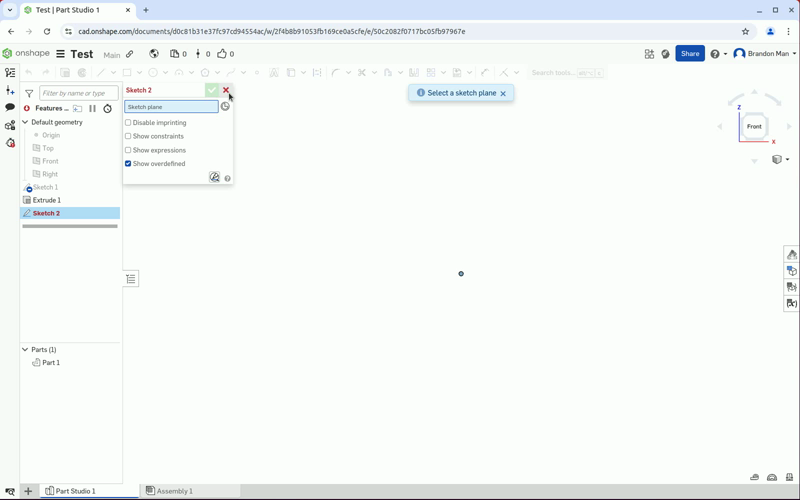
mouse_move(73, 163)
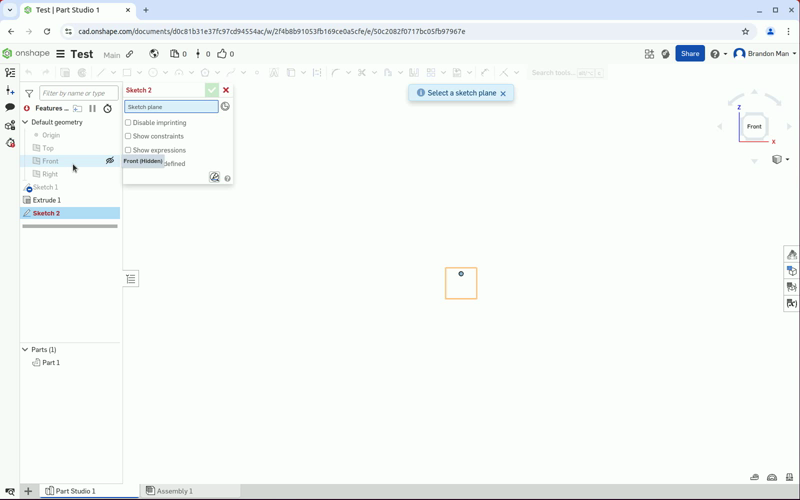
click(73, 163)
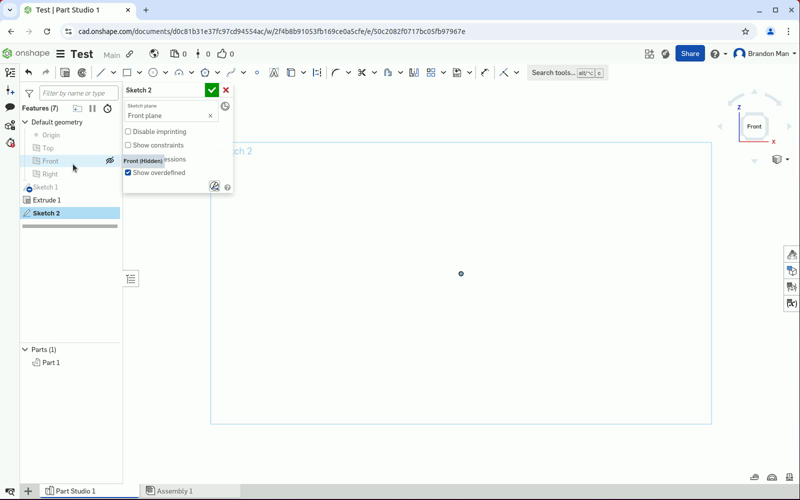
mouse_move(73, 352)
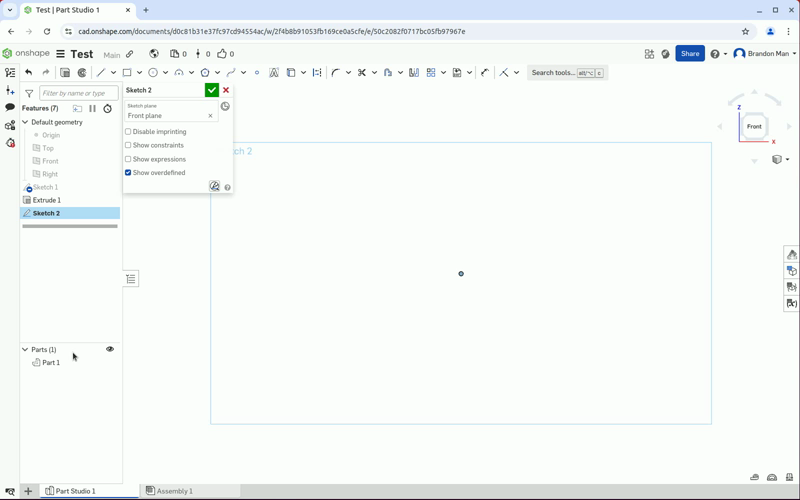
key(y)
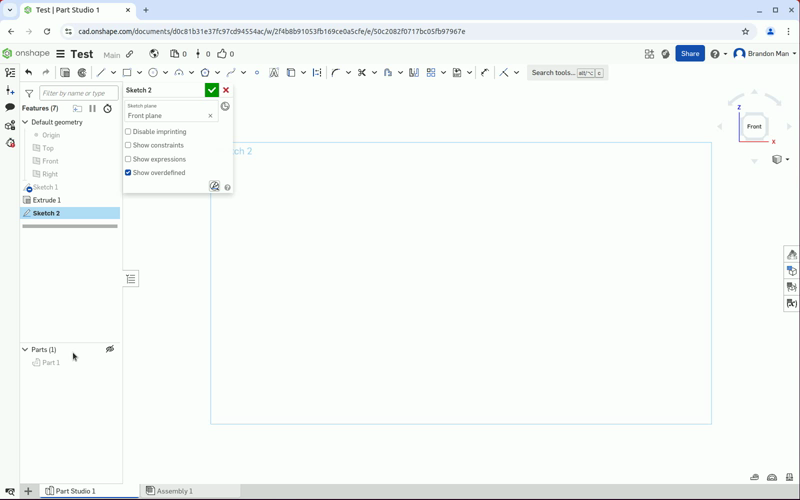
key(c)
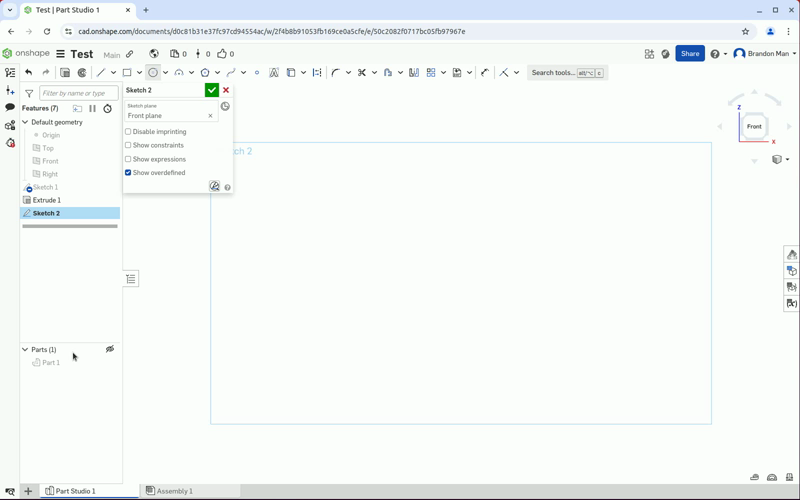
key_down(shift)
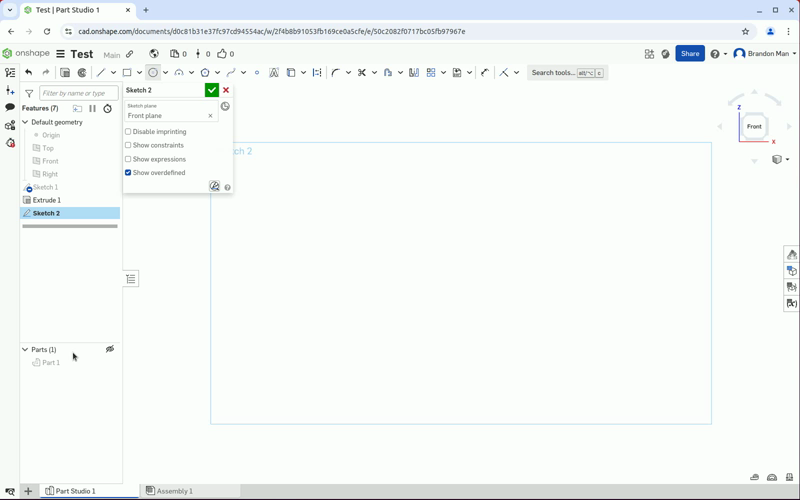
mouse_move(467, 282)
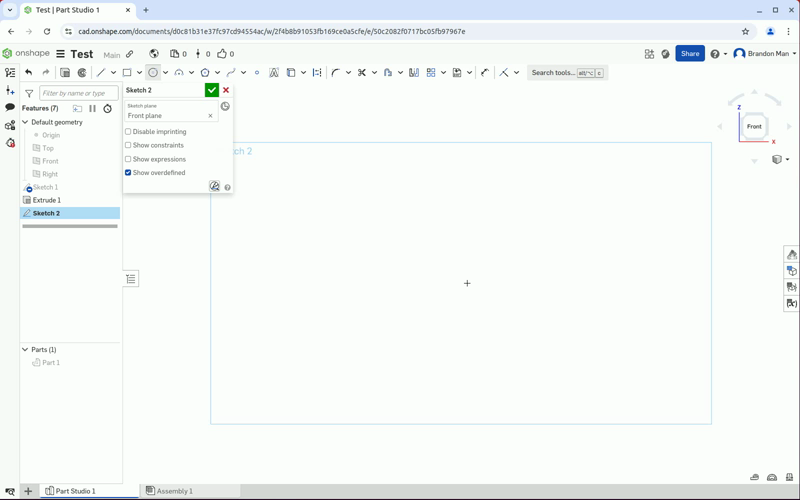
click(467, 282)
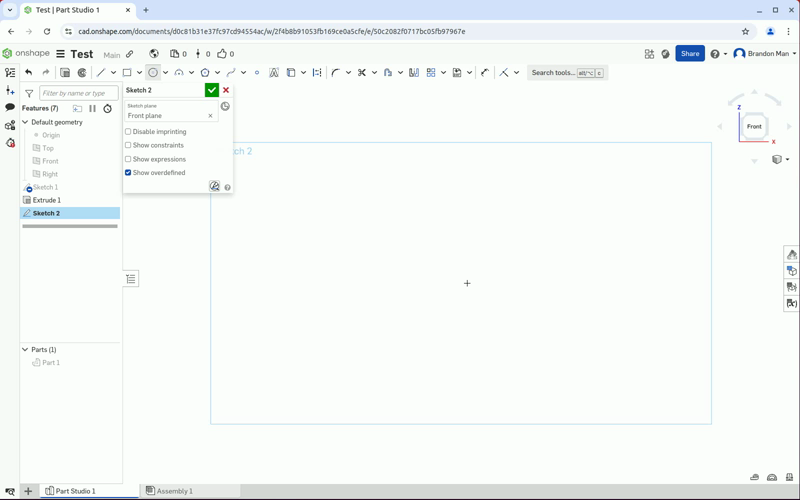
key_up(shift)
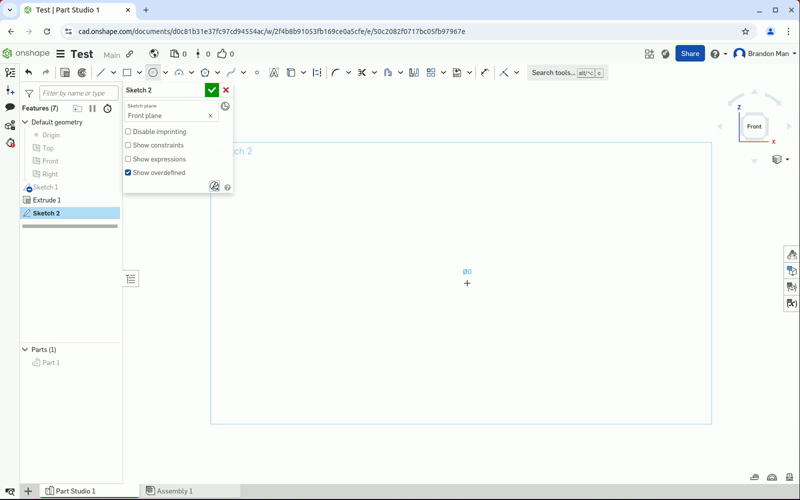
mouse_move(468, 282)
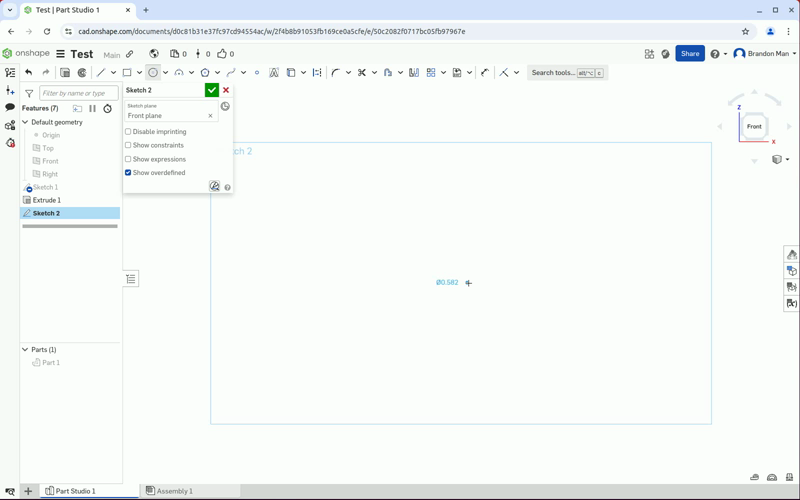
scroll(6)
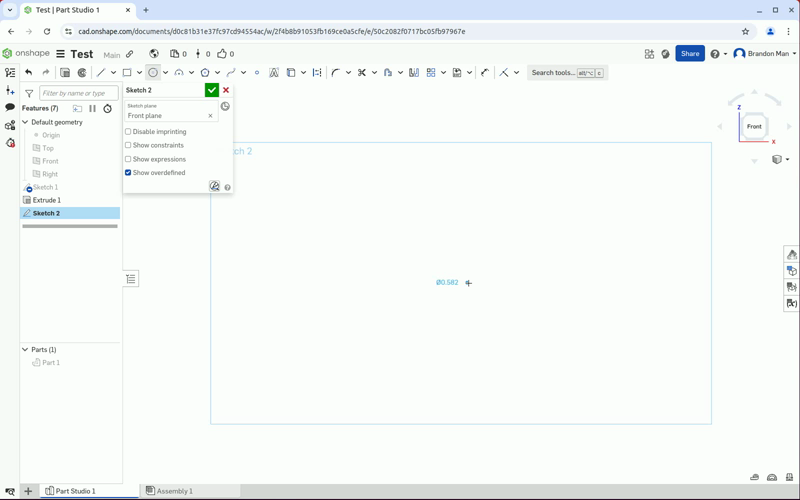
scroll(6)
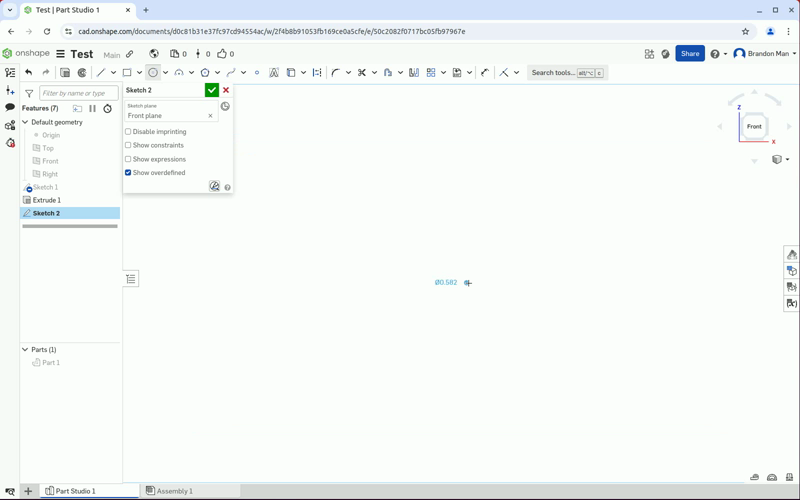
scroll(6)
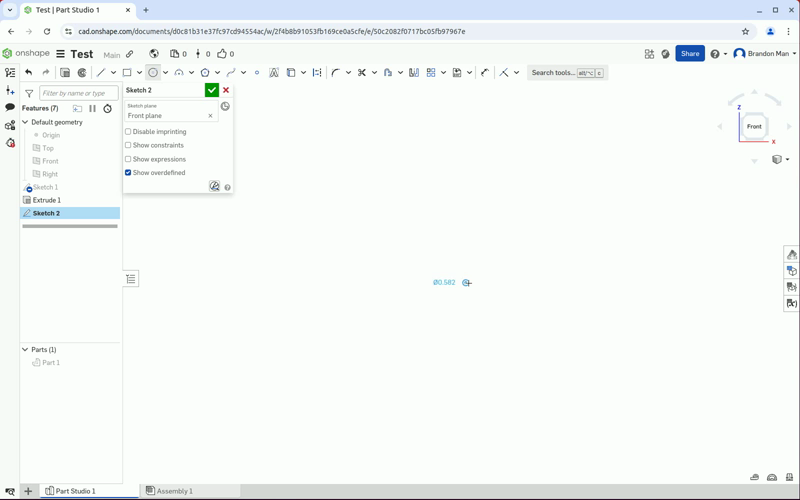
scroll(6)
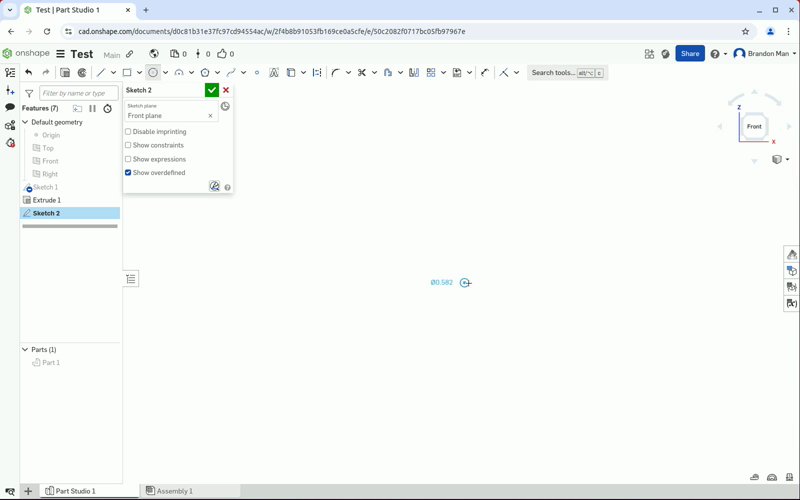
scroll(6)
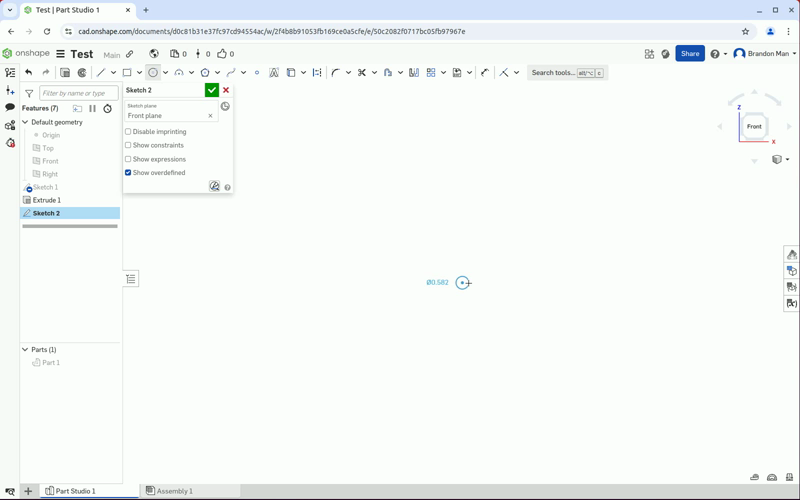
scroll(6)
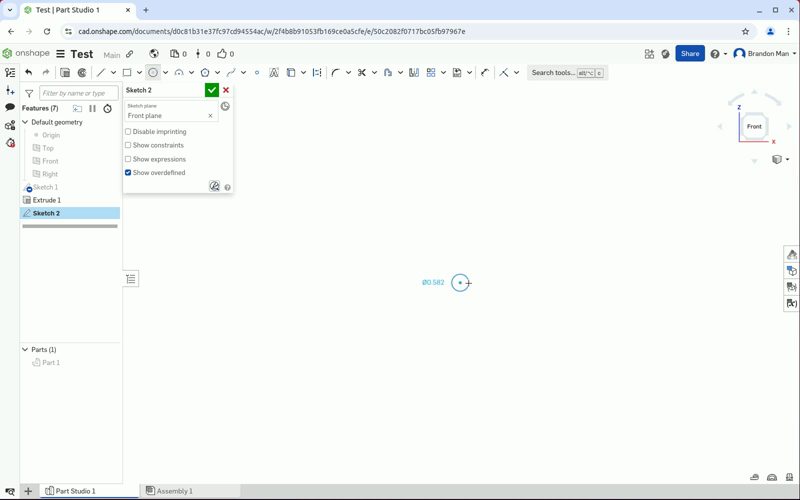
scroll(6)
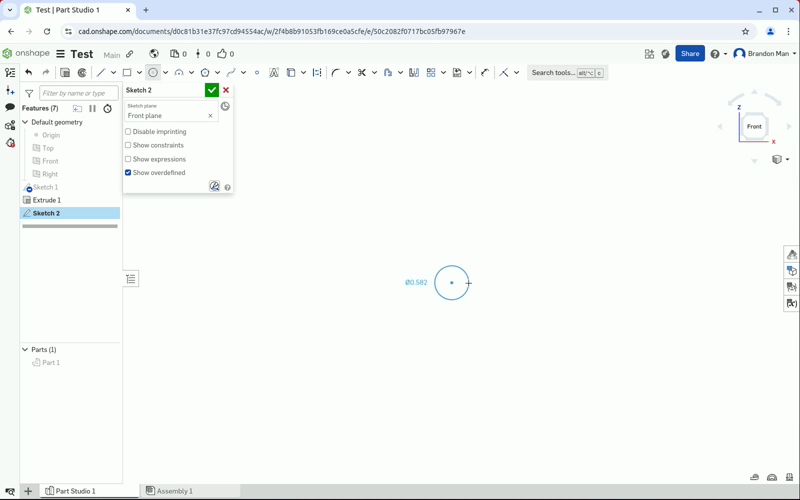
click(468, 282)
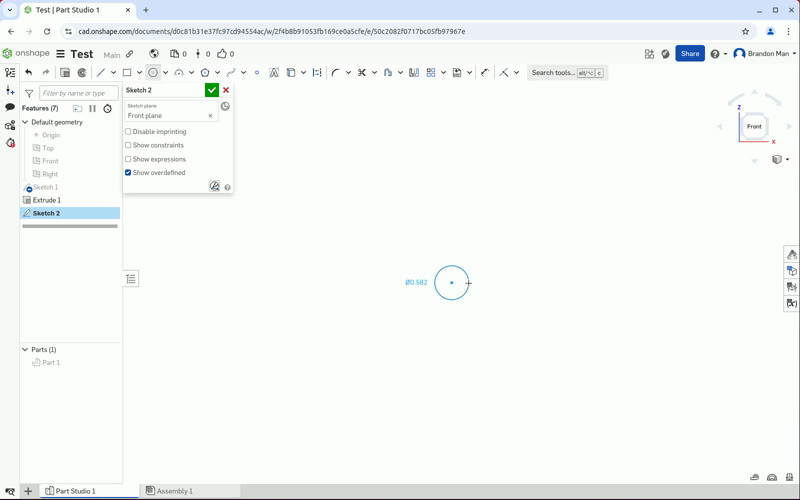
scroll(-6)
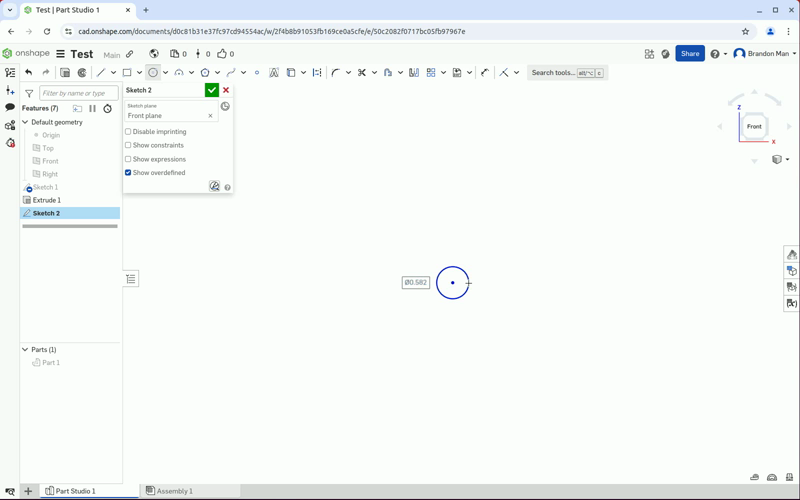
scroll(-6)
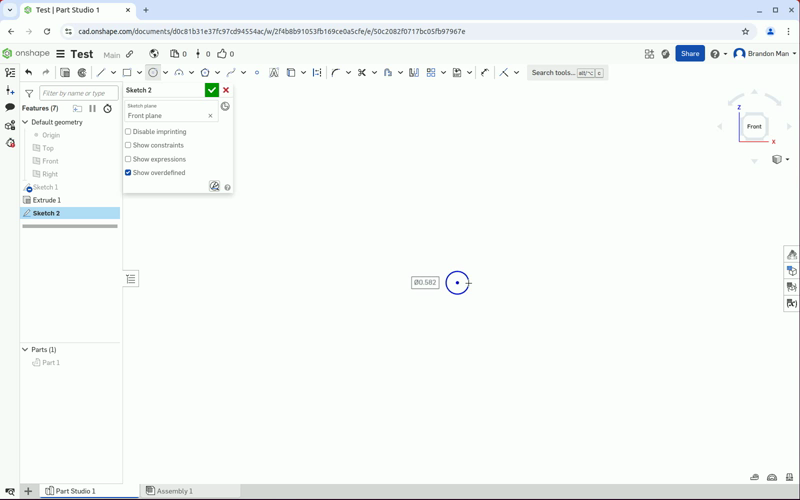
scroll(-6)
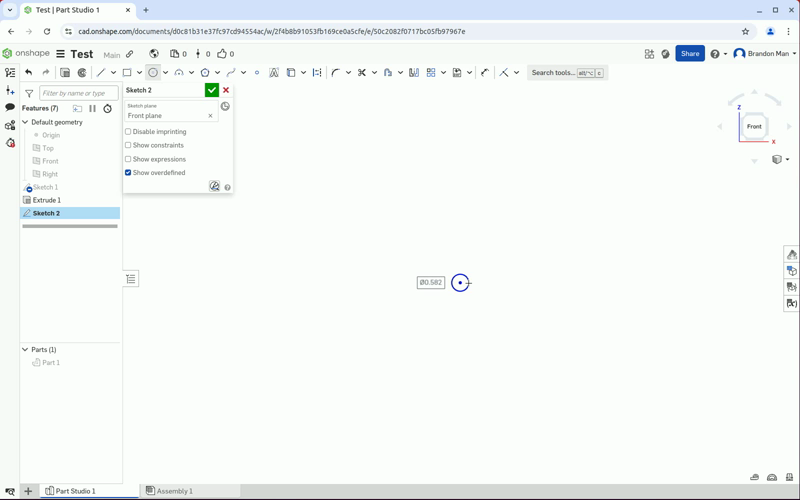
scroll(-6)
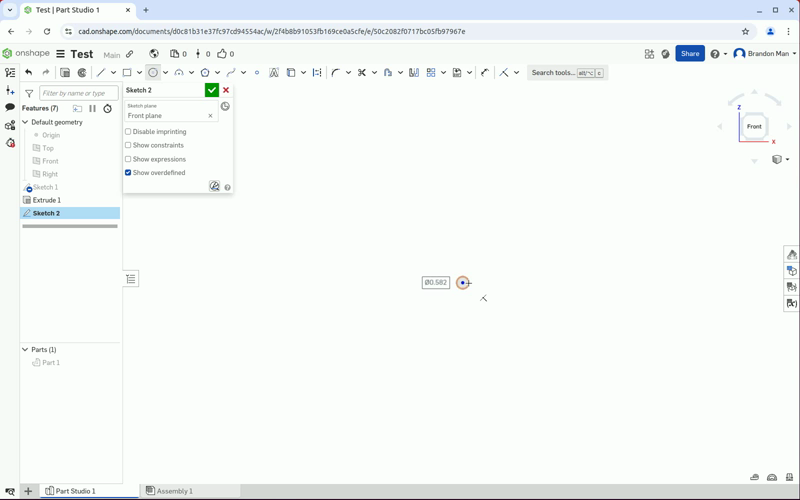
scroll(-6)
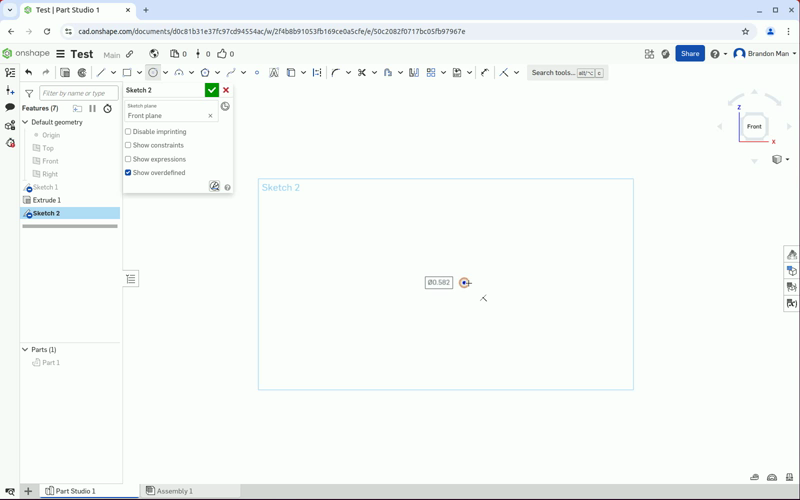
scroll(-6)
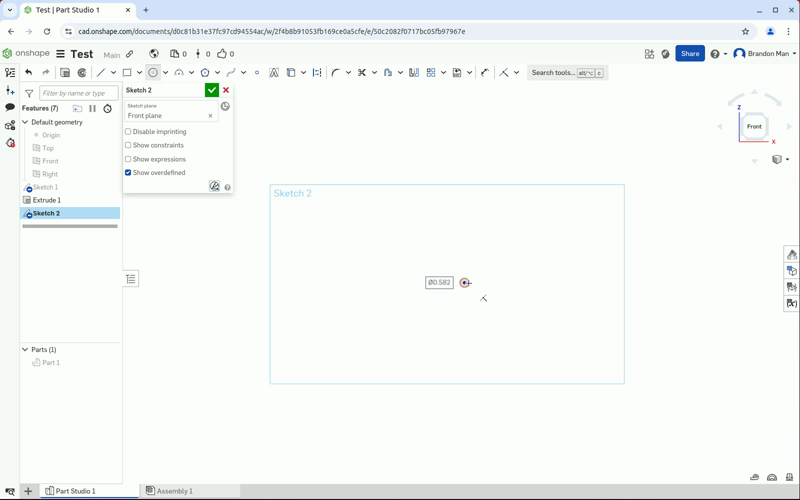
scroll(-6)
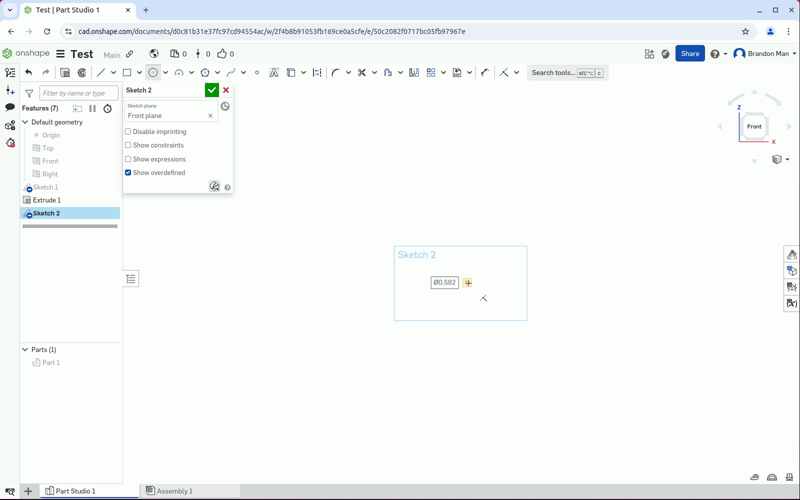
key(esc)
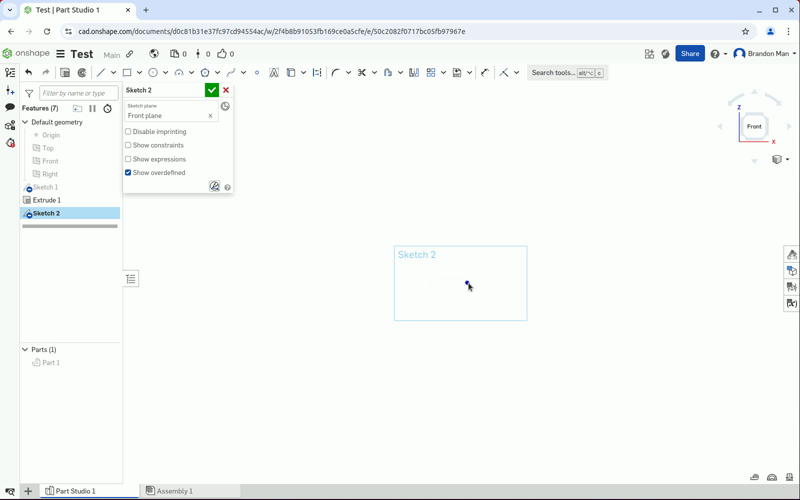
mouse_move(468, 282)
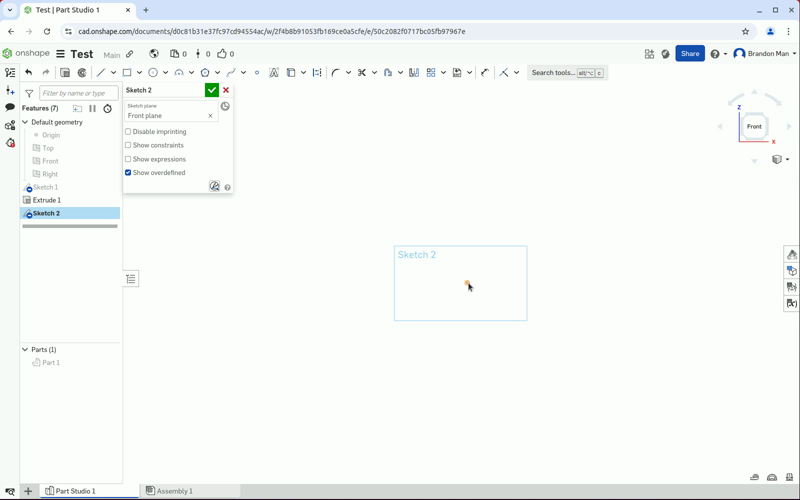
scroll(6)
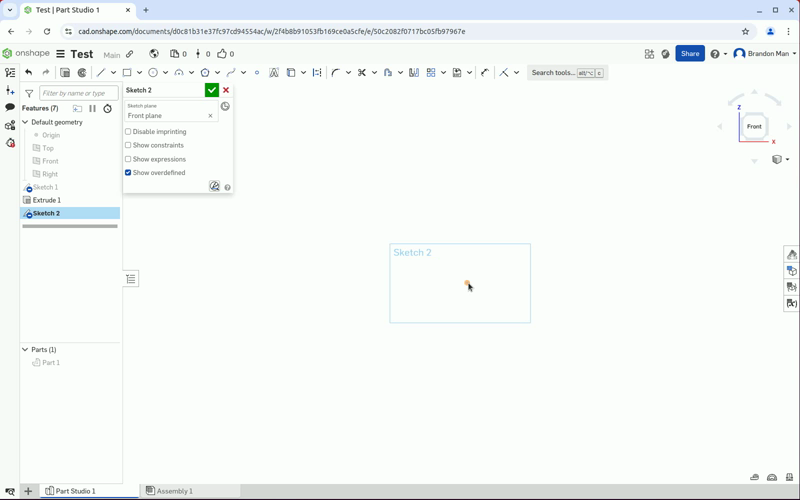
scroll(6)
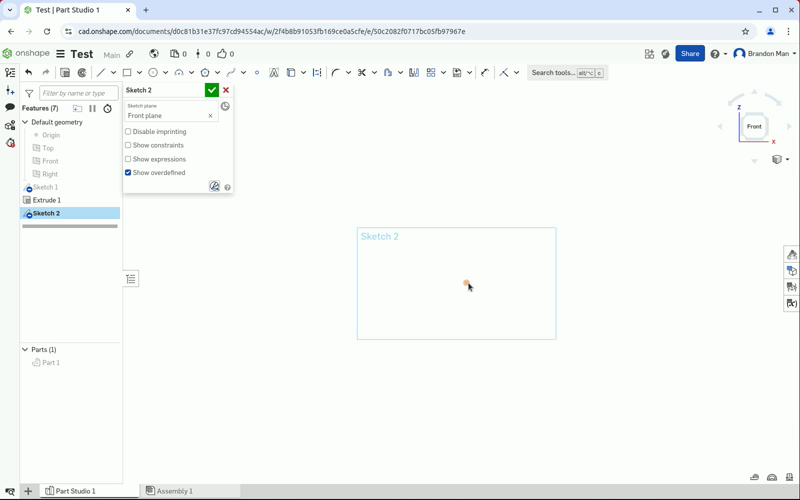
scroll(6)
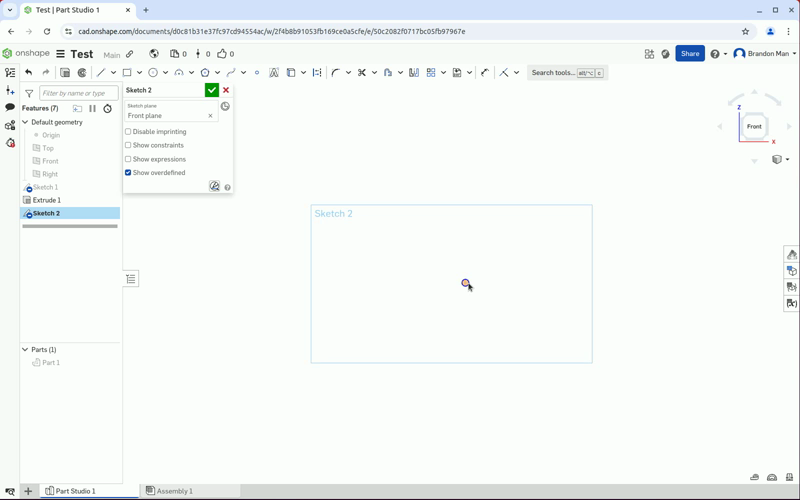
scroll(6)
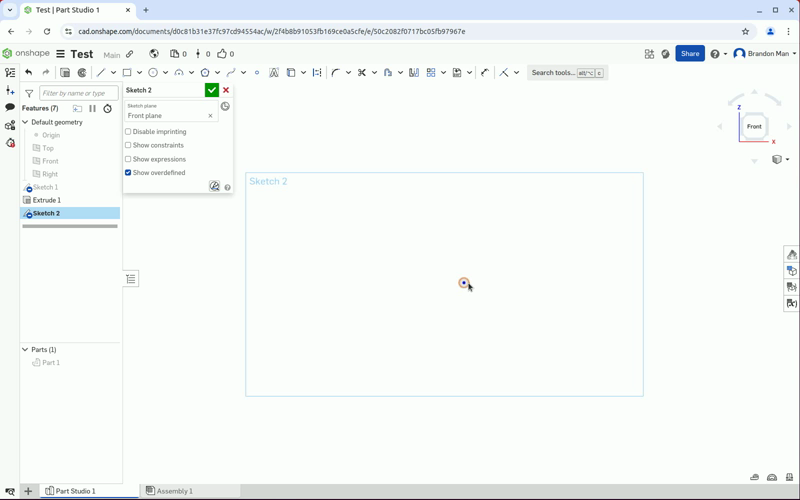
scroll(6)
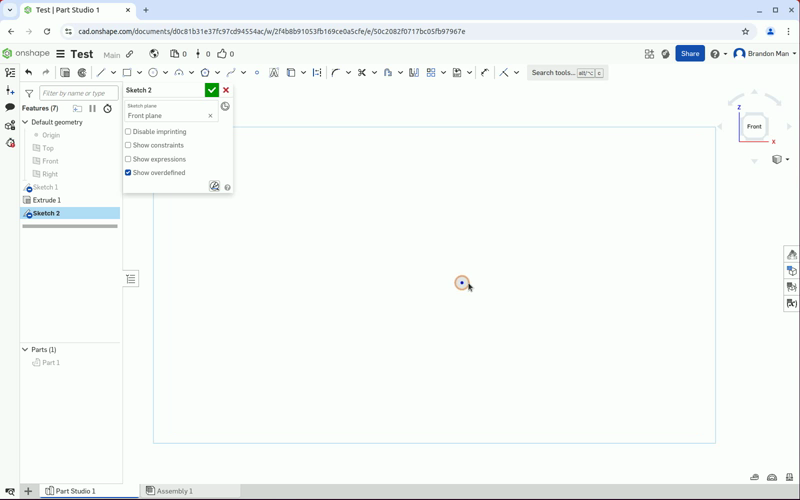
scroll(6)
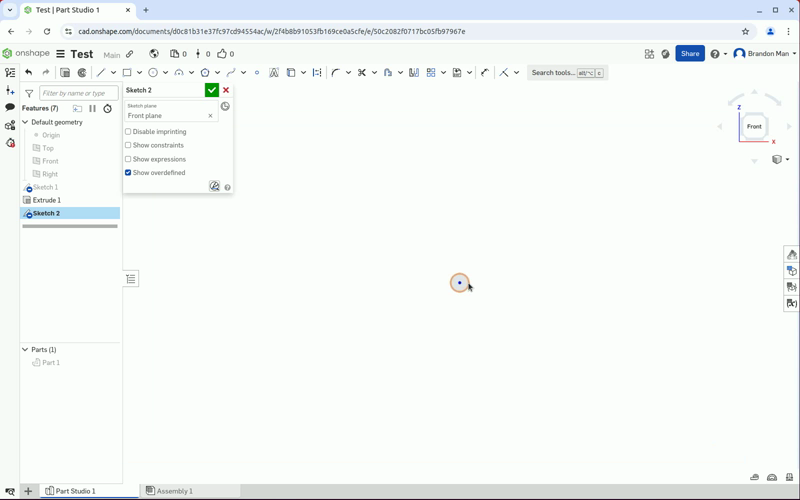
scroll(6)
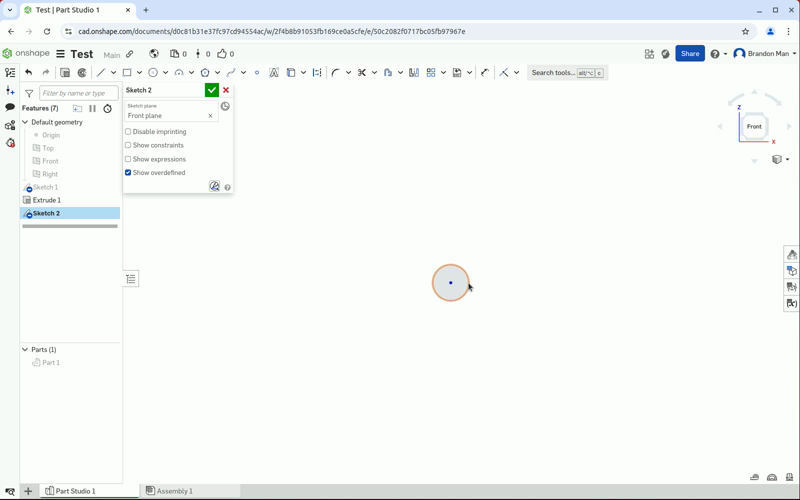
click(468, 282)
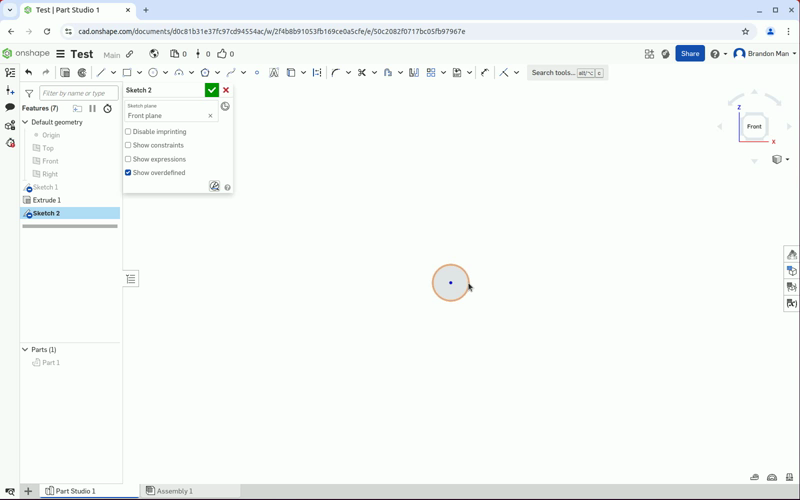
scroll(-6)
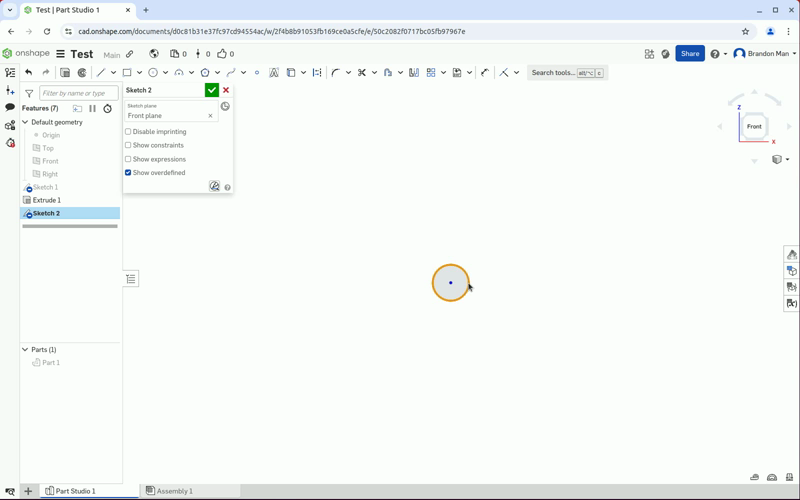
scroll(-6)
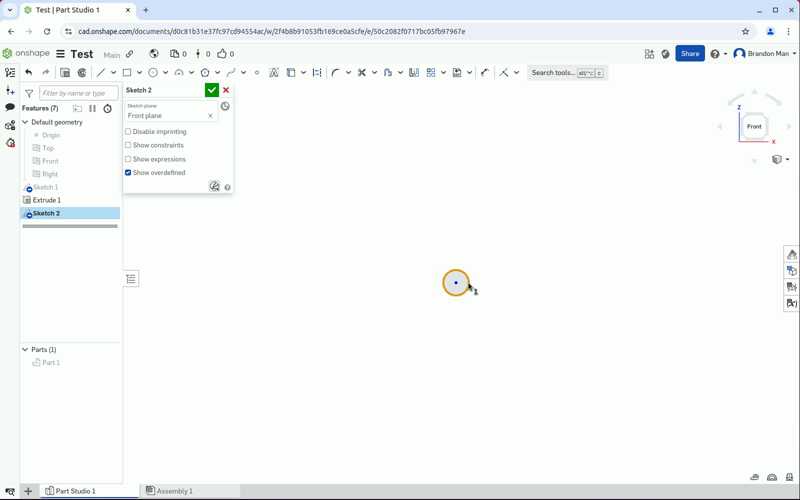
scroll(-6)
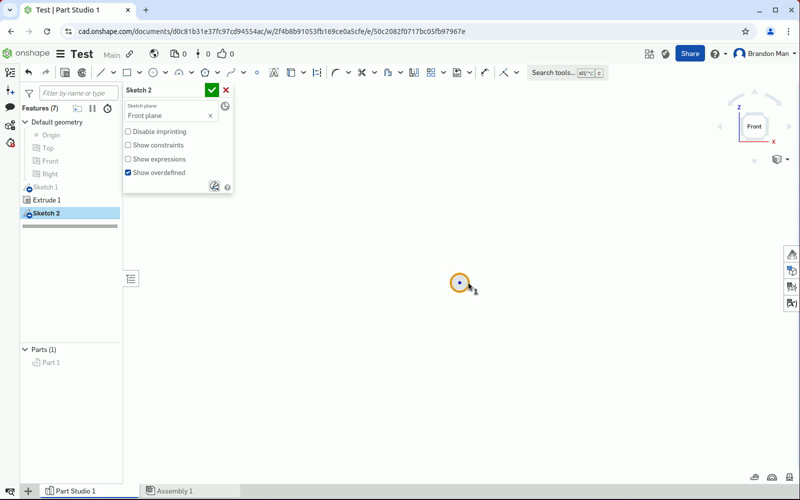
scroll(-6)
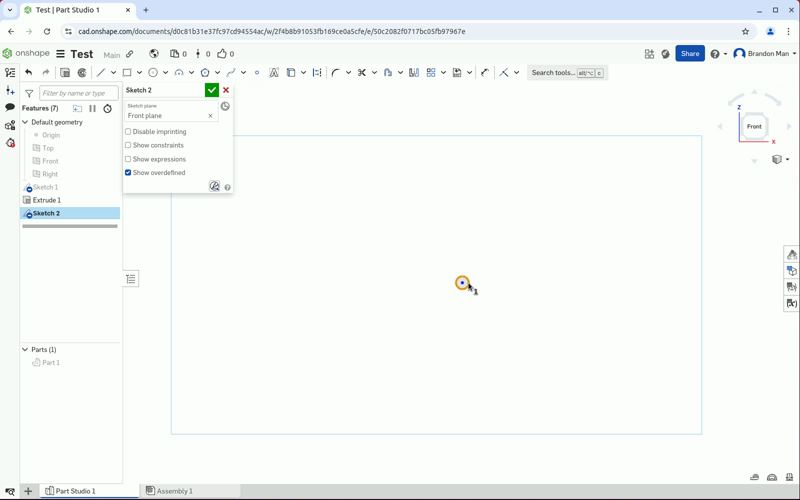
scroll(-6)
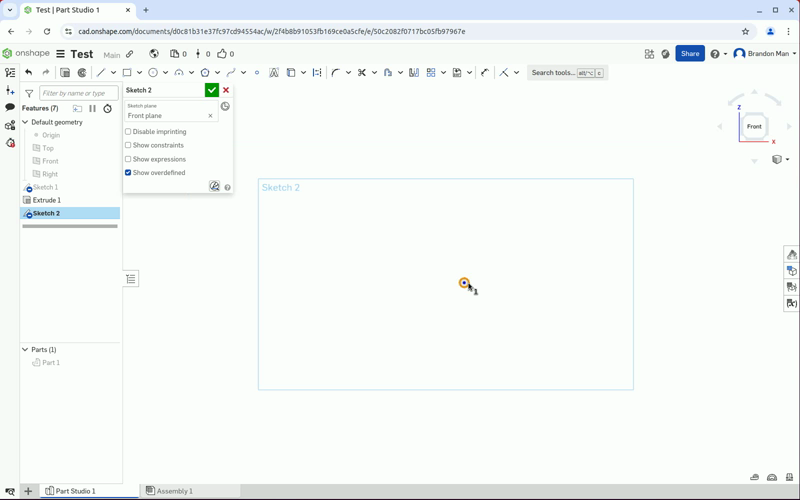
scroll(-6)
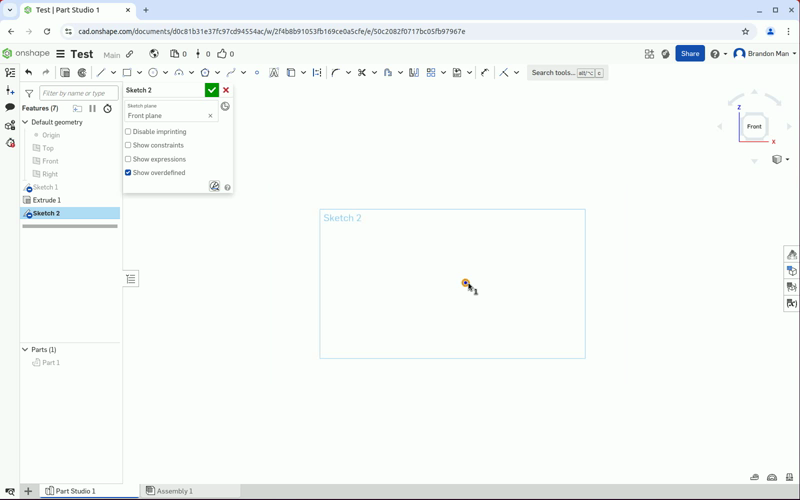
scroll(-6)
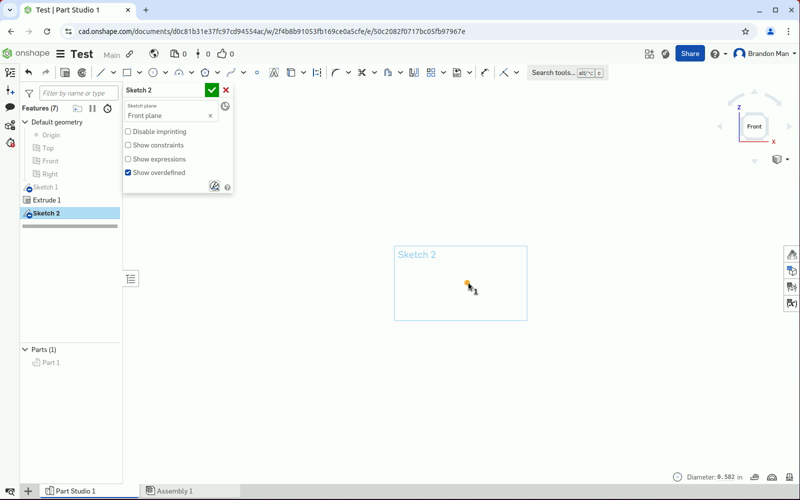
mouse_move(73, 352)
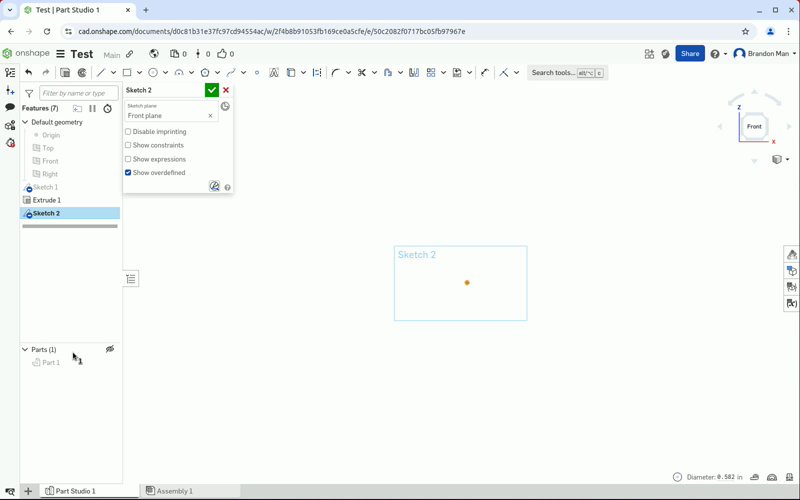
key(shift+y)
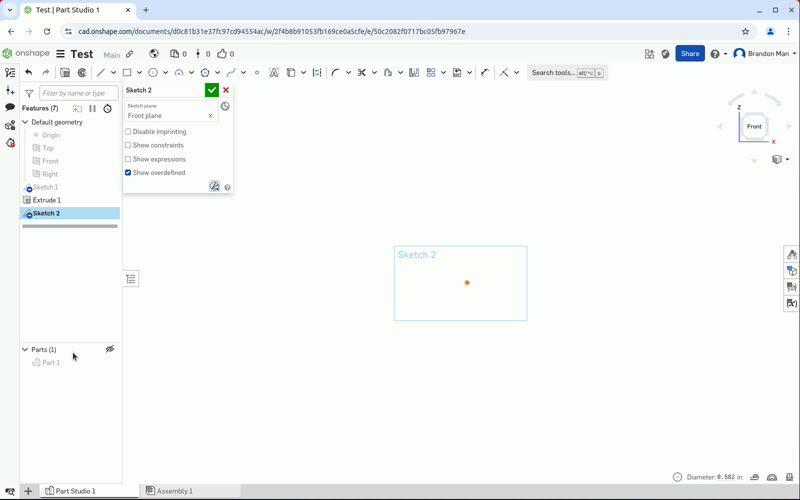
key(shift+e)
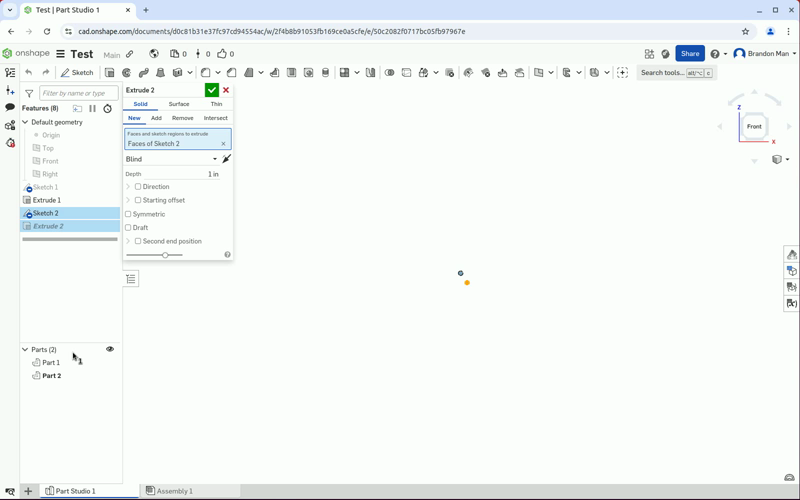
mouse_move(143, 106)
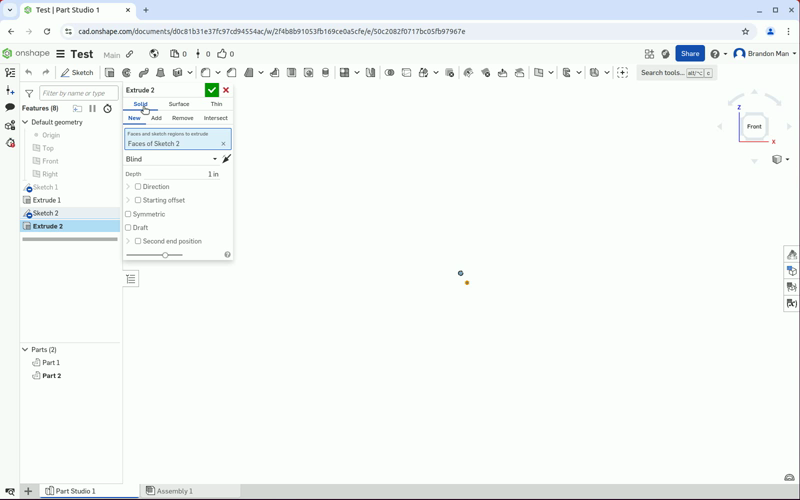
click(143, 106)
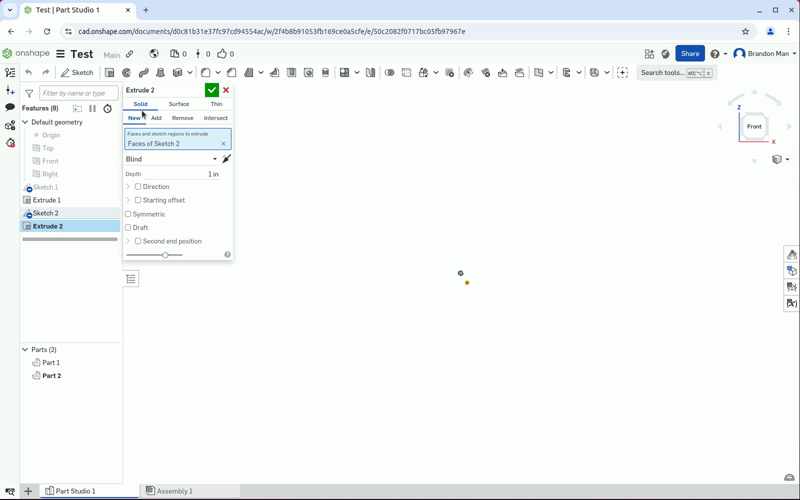
mouse_move(137, 120)
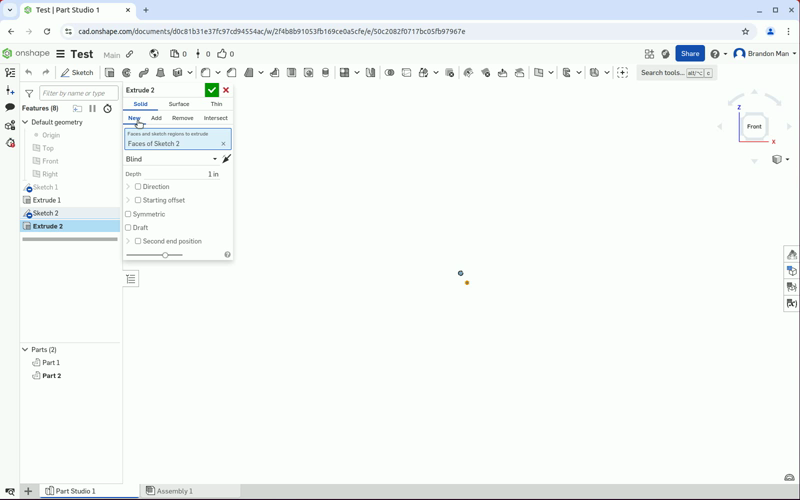
click(137, 120)
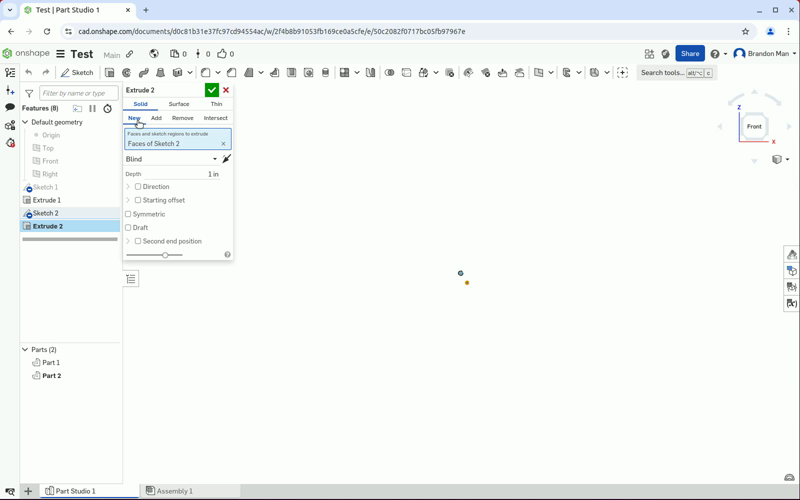
key(tab, 4)
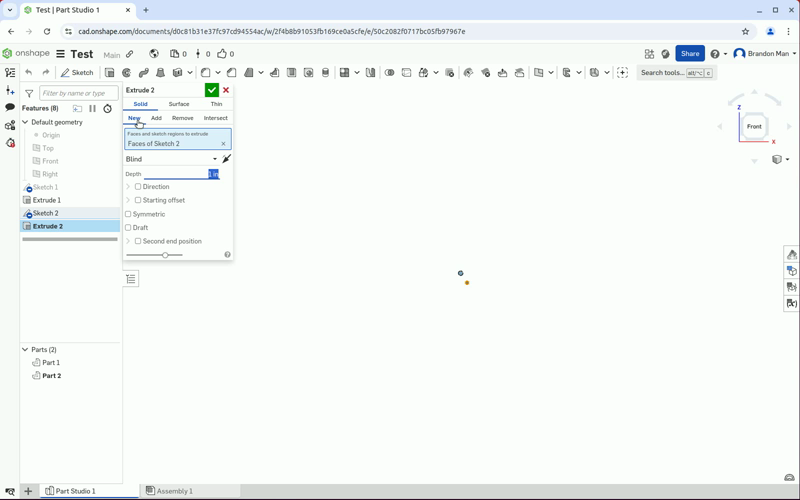
text(5.777)
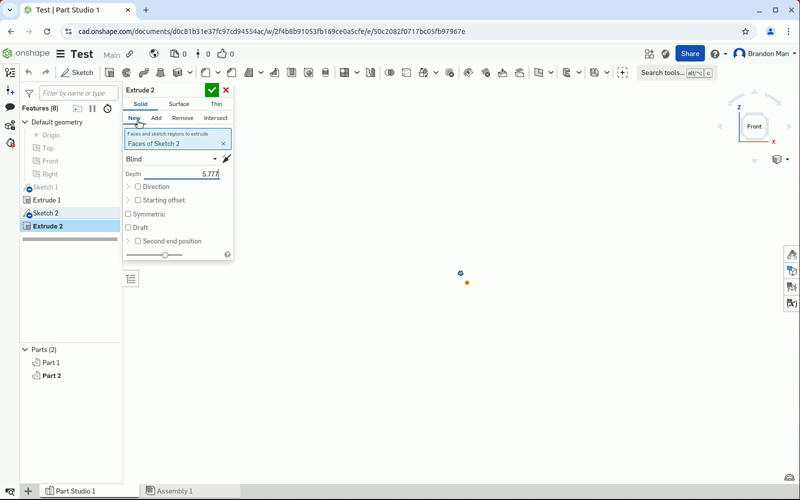
key(enter)
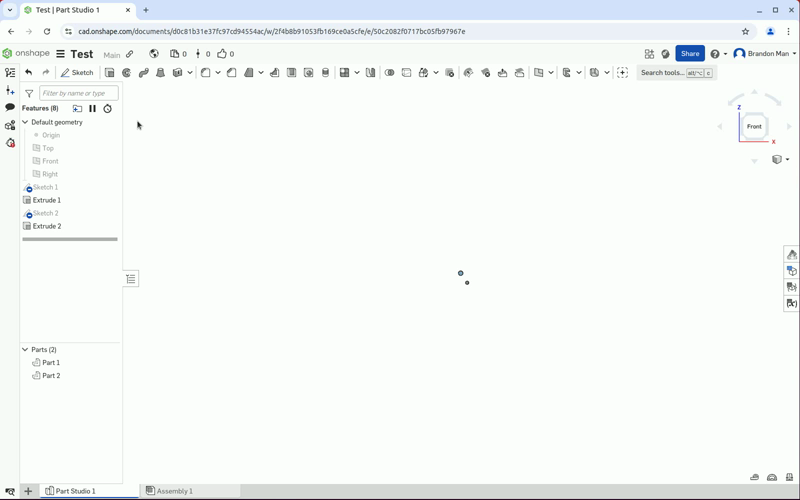
key(shift+h)
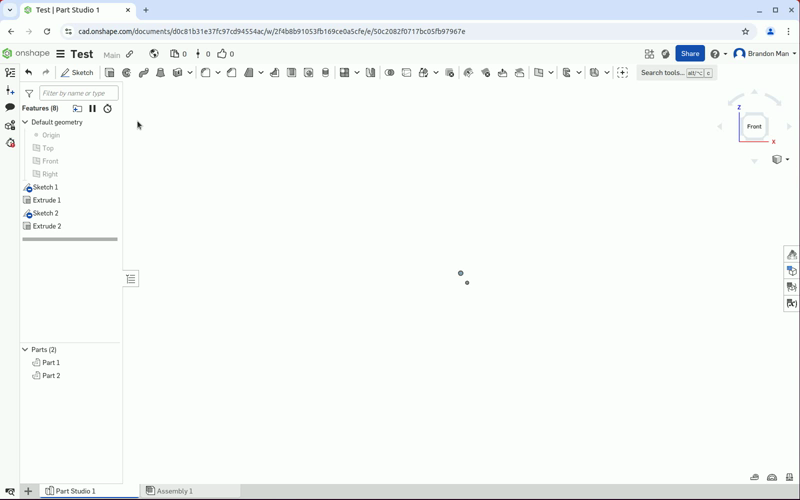
key(shift+h)
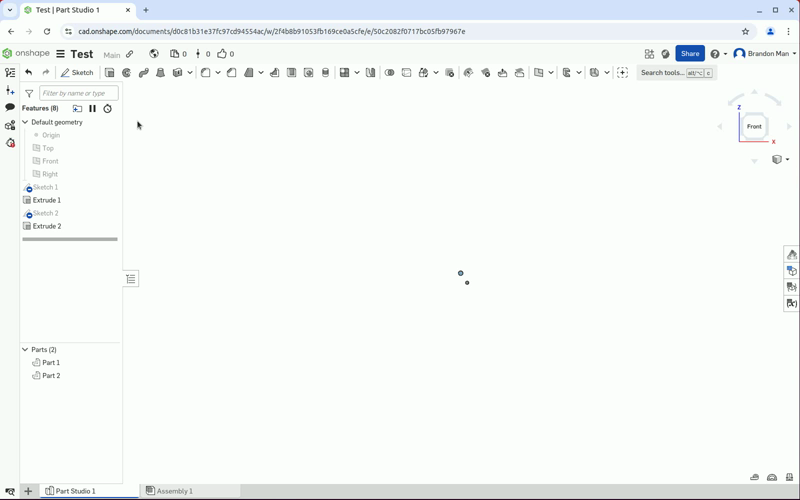
mouse_move(73, 189)
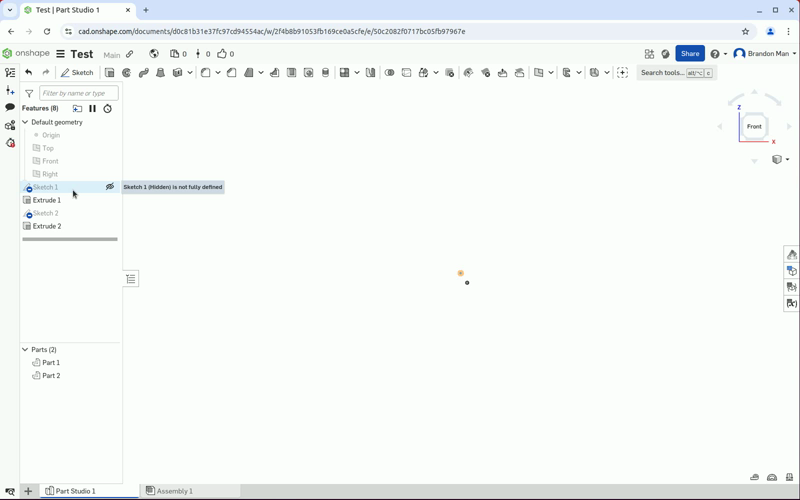
click(73, 189)
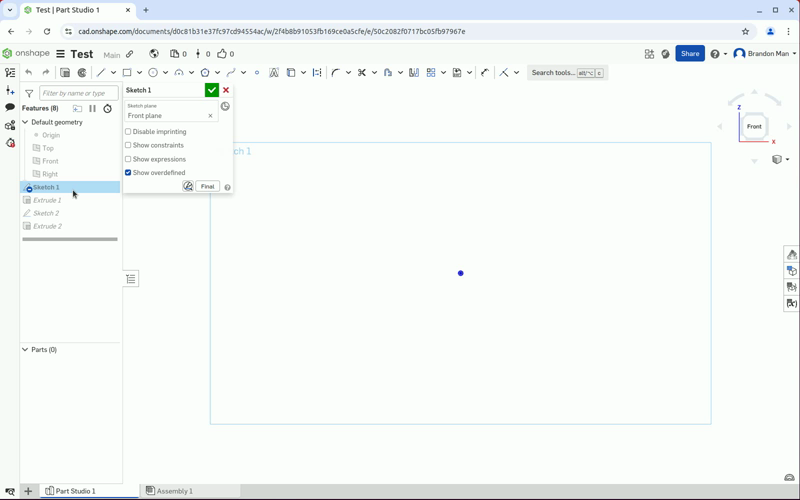
mouse_move(229, 92)
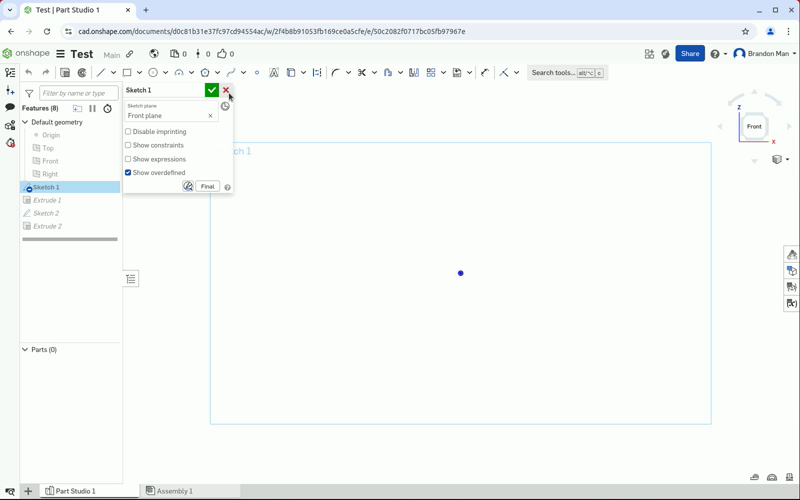
click(229, 92)
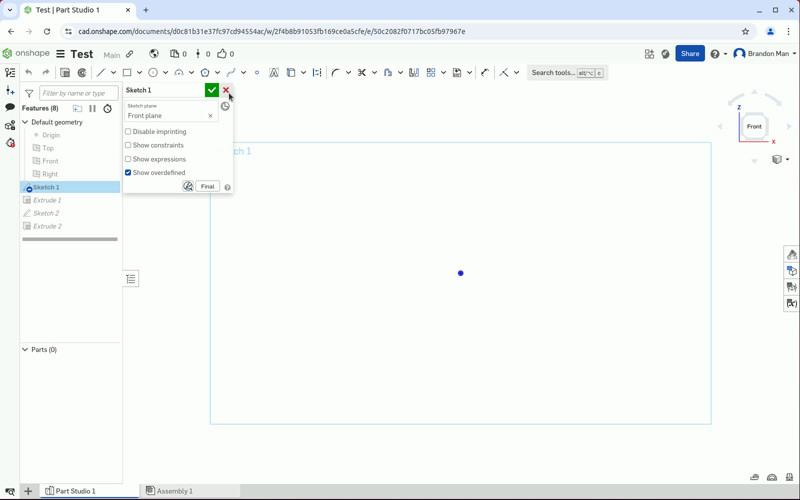
key(shift+s)
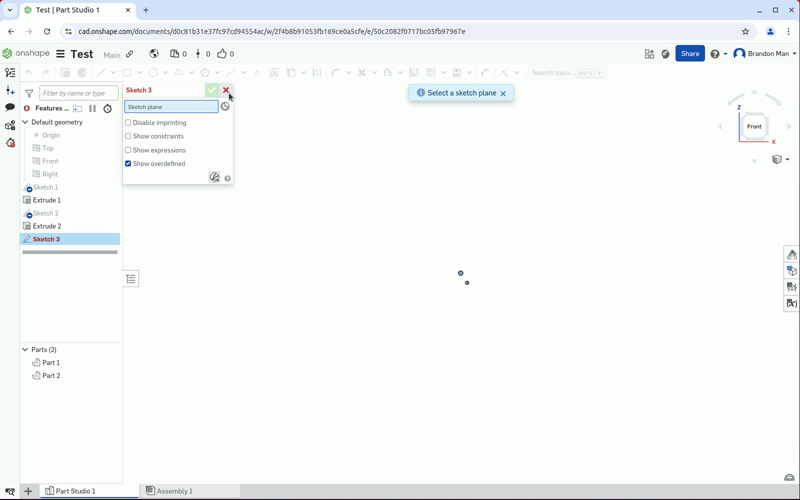
mouse_move(73, 163)
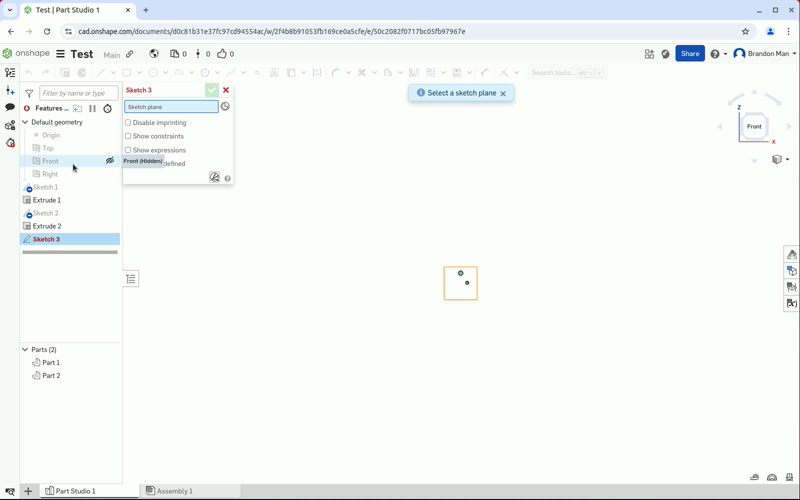
click(73, 163)
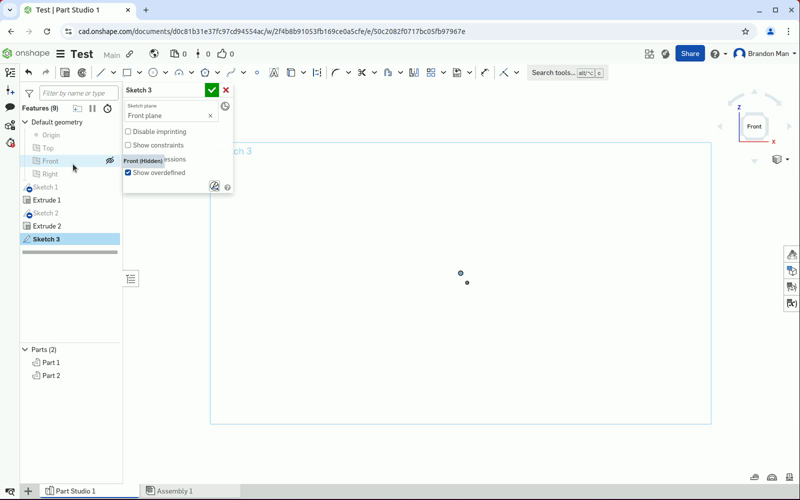
mouse_move(73, 352)
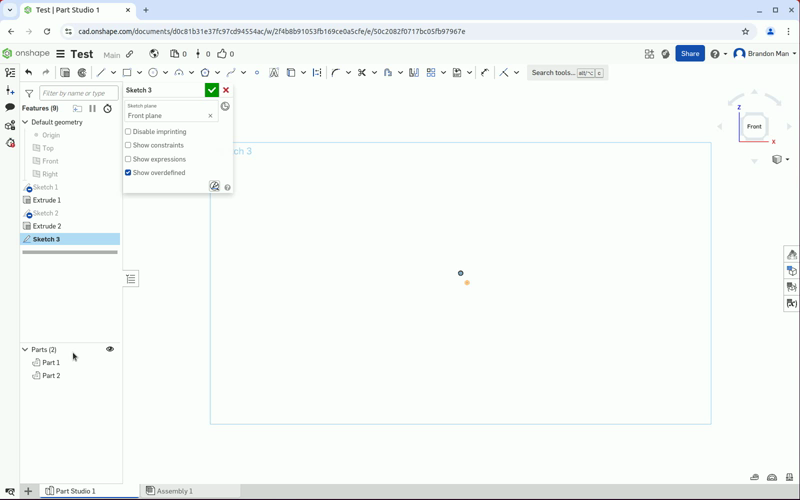
key(y)
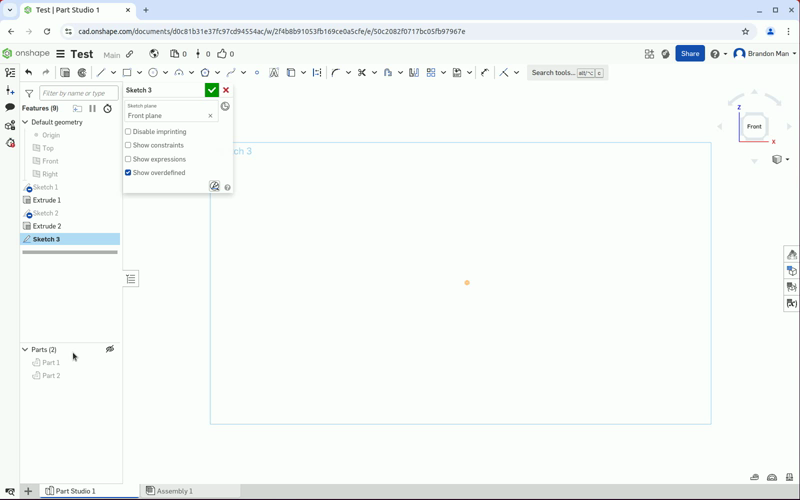
key(c)
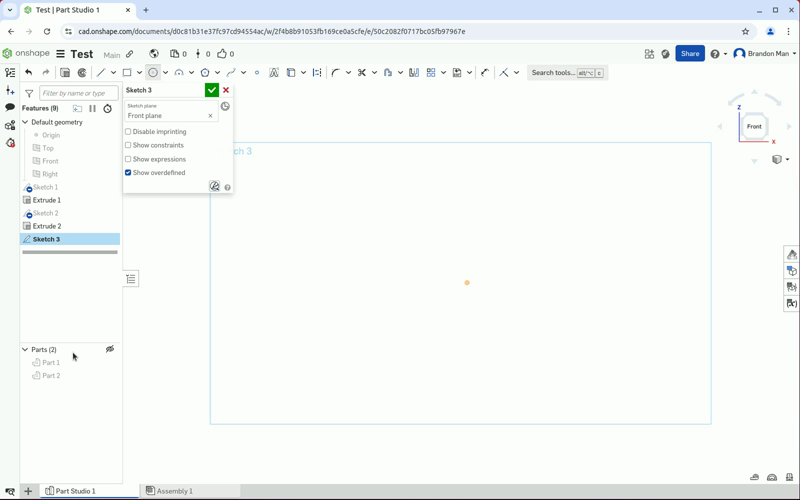
key_down(shift)
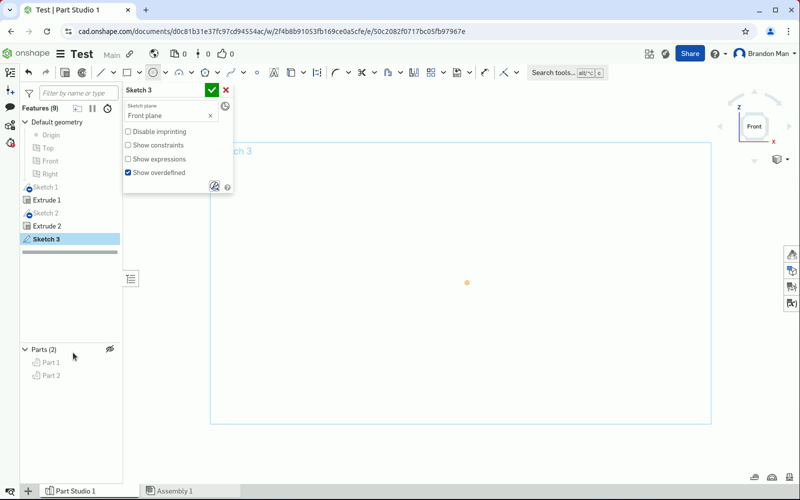
mouse_move(455, 282)
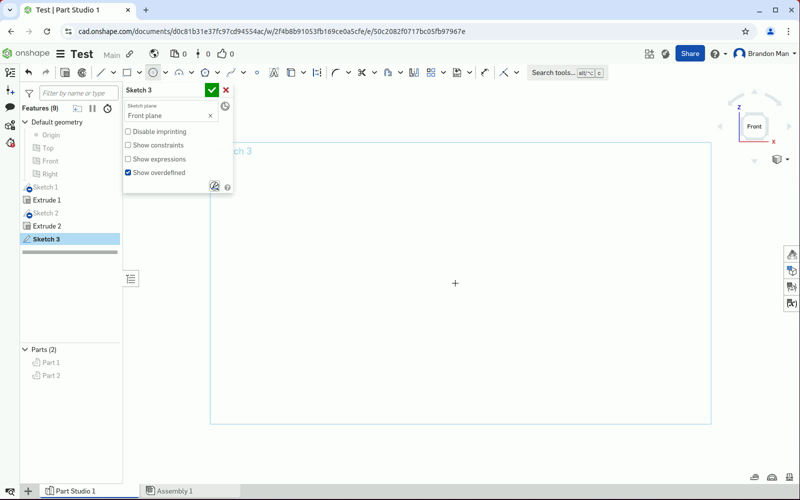
click(455, 282)
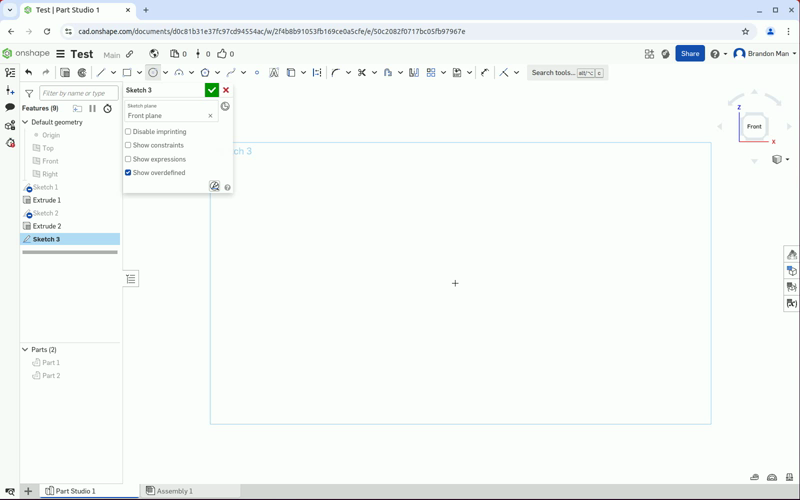
key_up(shift)
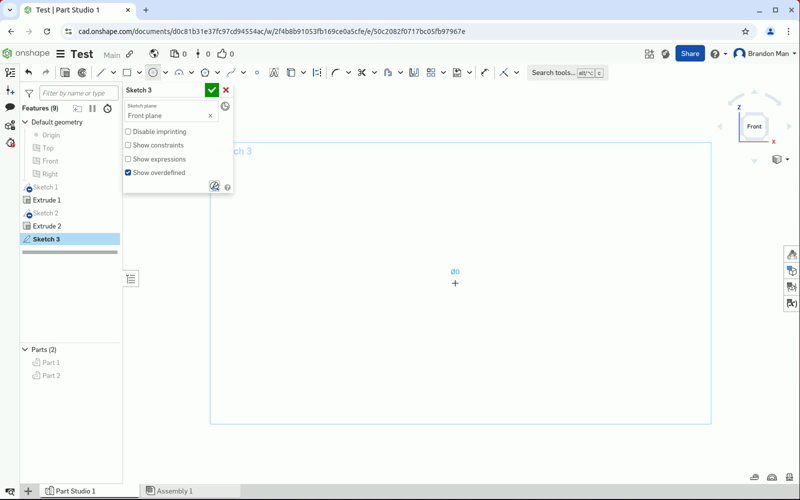
mouse_move(457, 282)
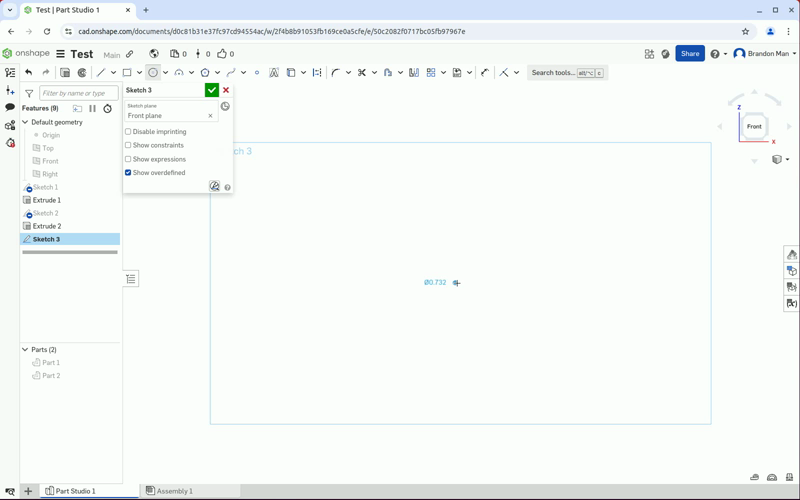
scroll(6)
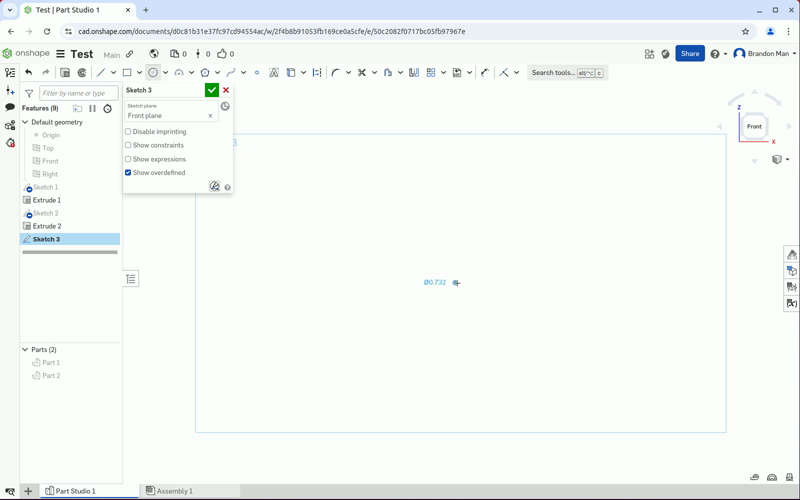
scroll(6)
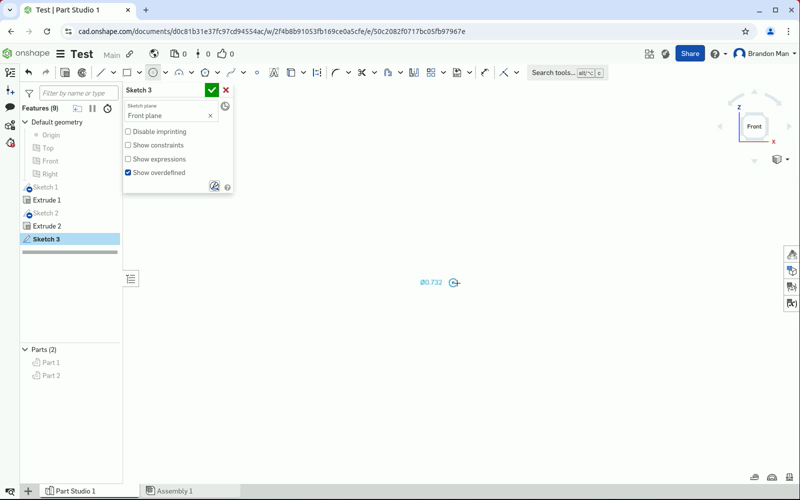
scroll(6)
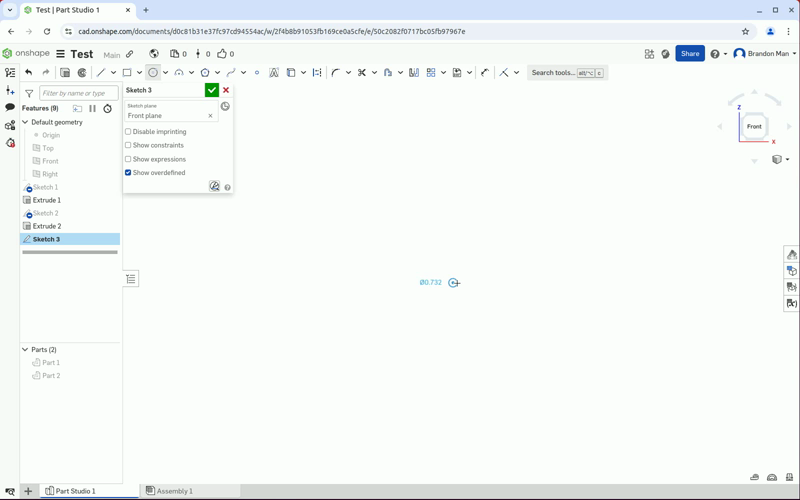
scroll(6)
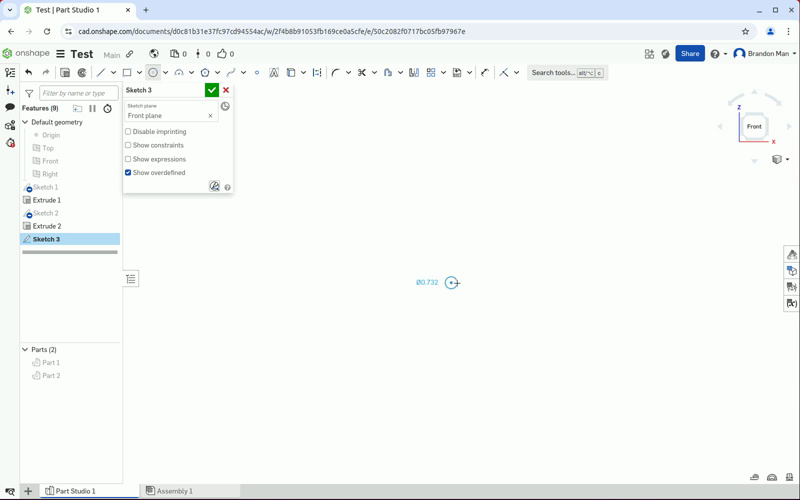
scroll(6)
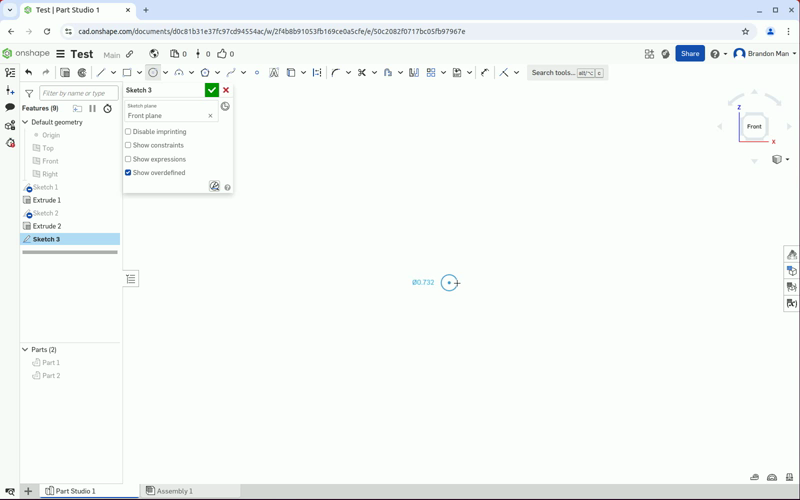
scroll(6)
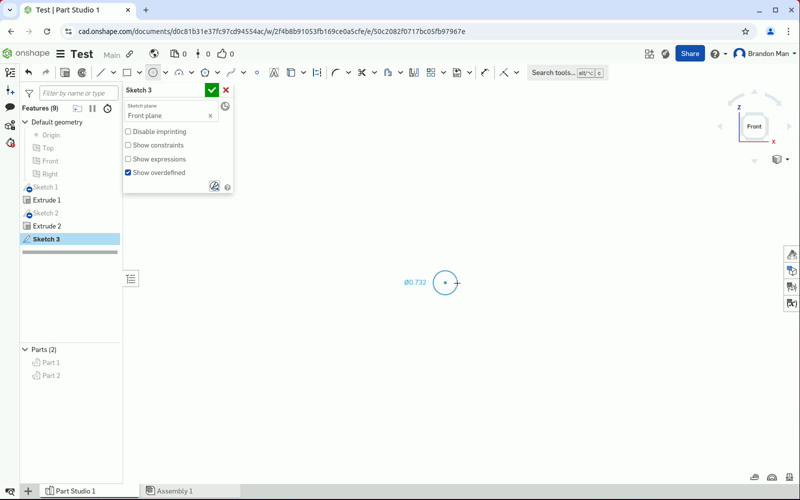
scroll(6)
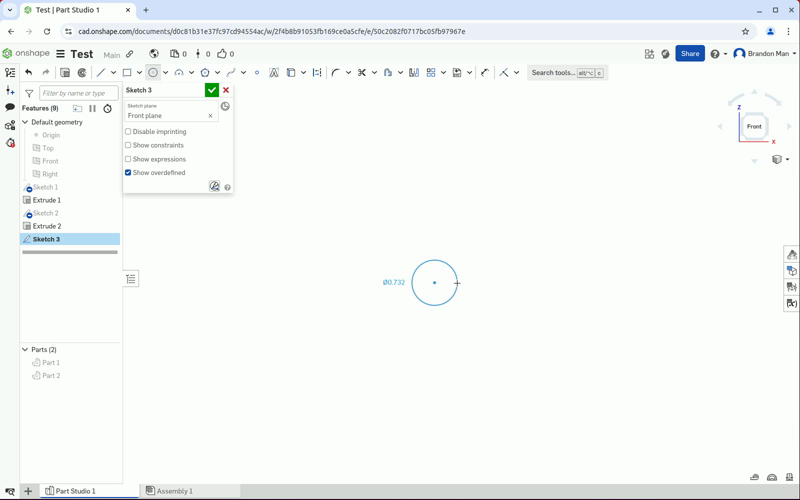
click(457, 282)
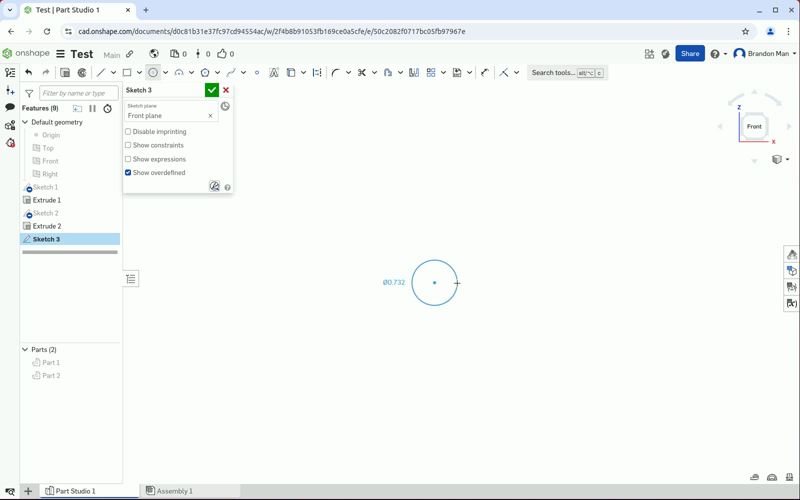
scroll(-6)
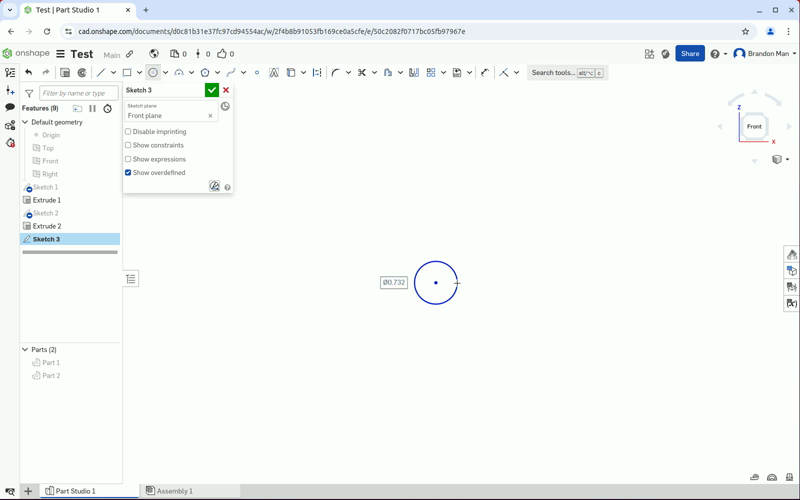
scroll(-6)
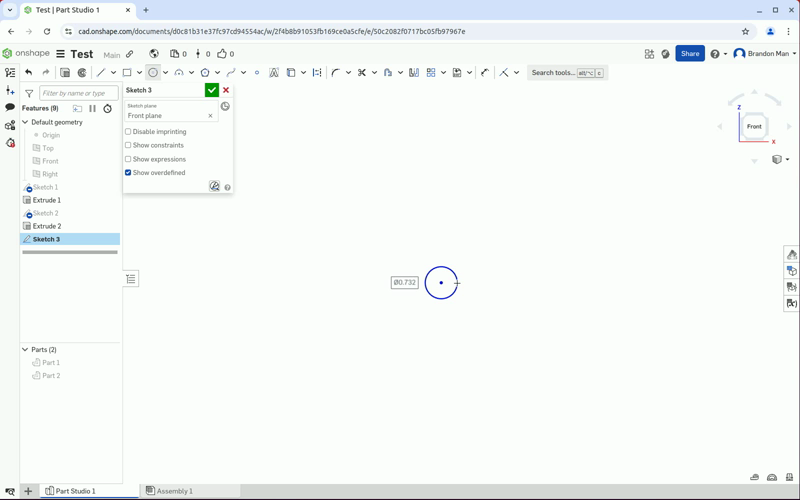
scroll(-6)
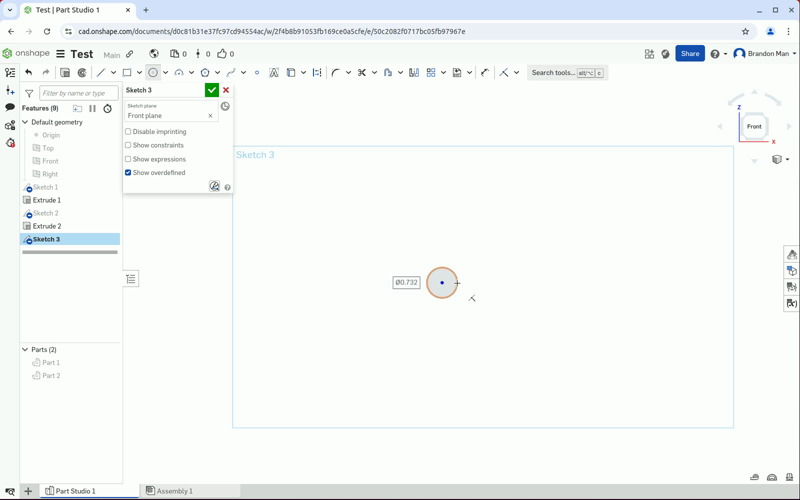
scroll(-6)
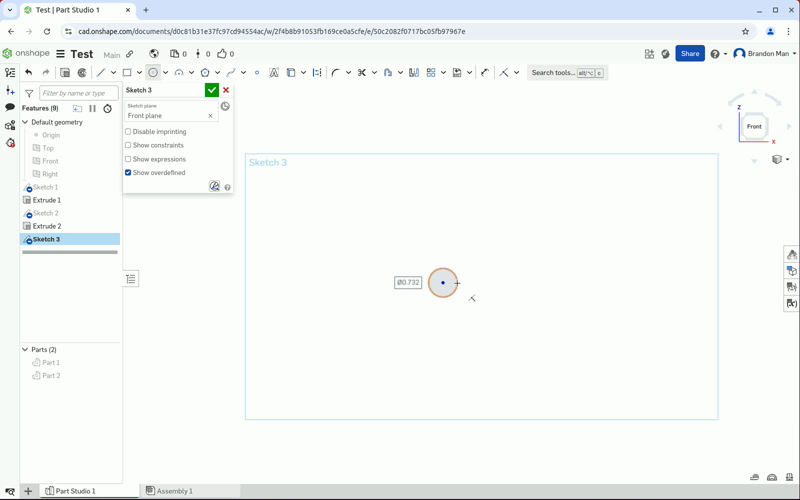
scroll(-6)
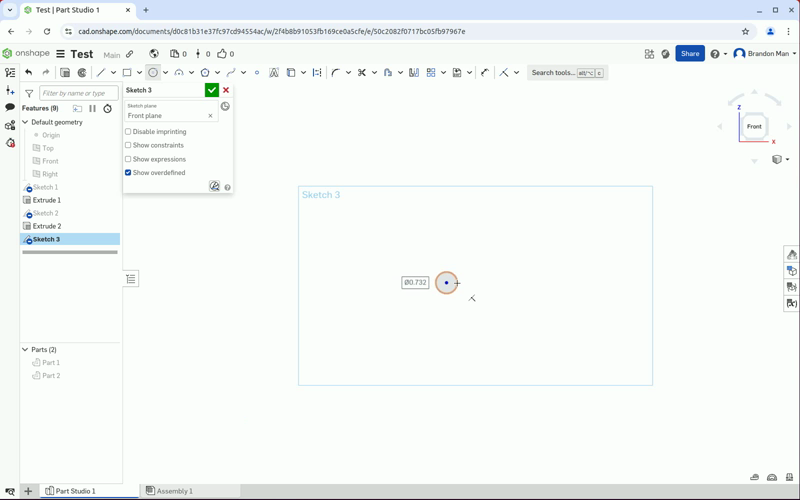
scroll(-6)
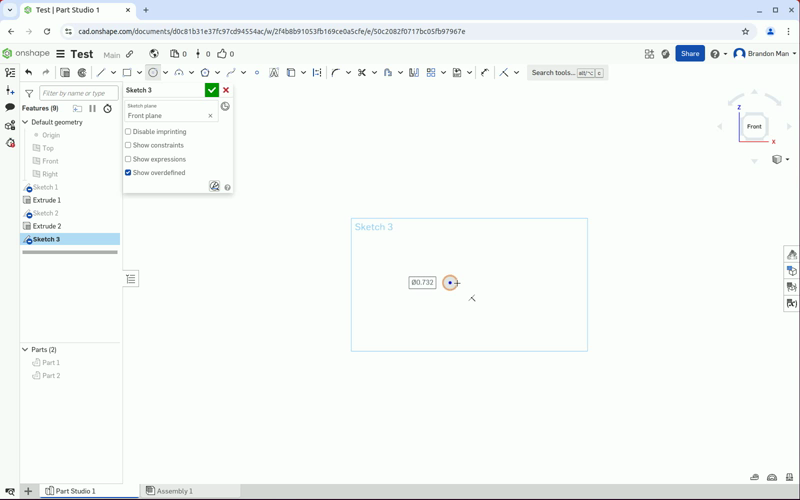
scroll(-6)
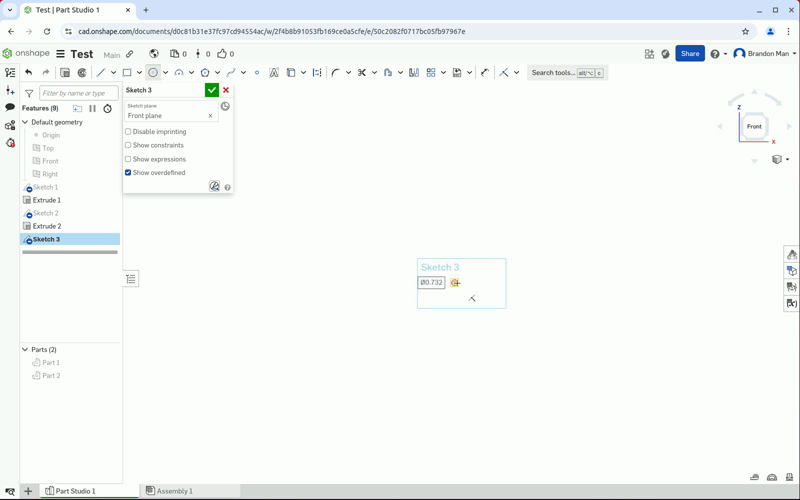
key(esc)
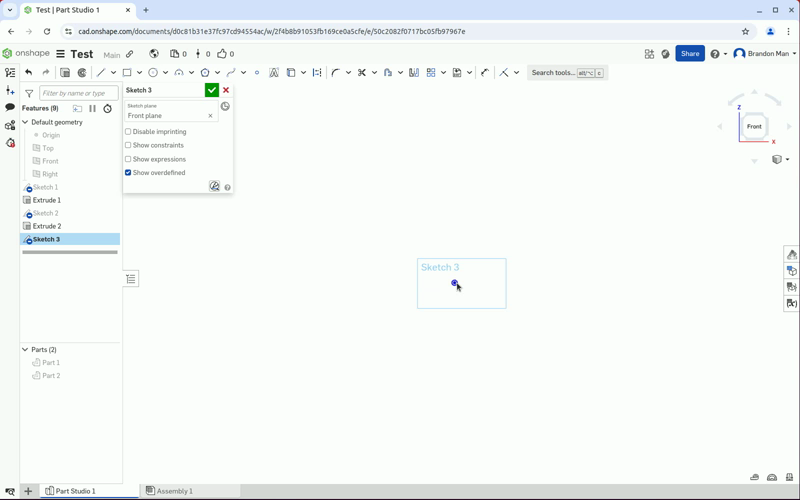
mouse_move(455, 284)
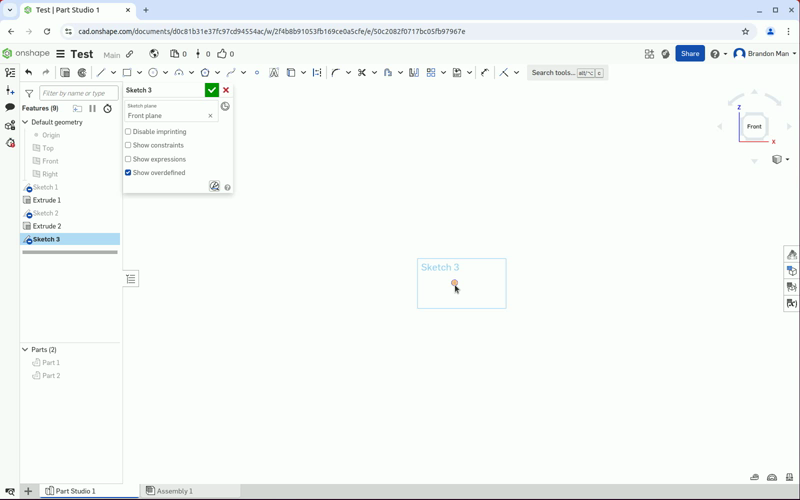
scroll(6)
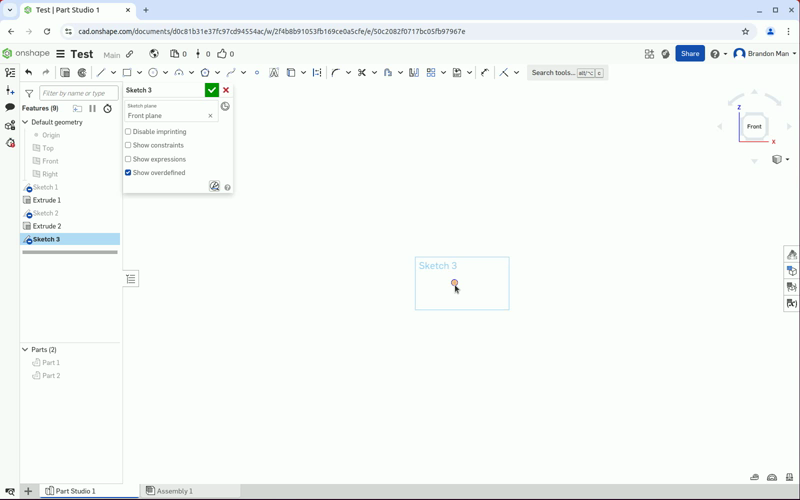
scroll(6)
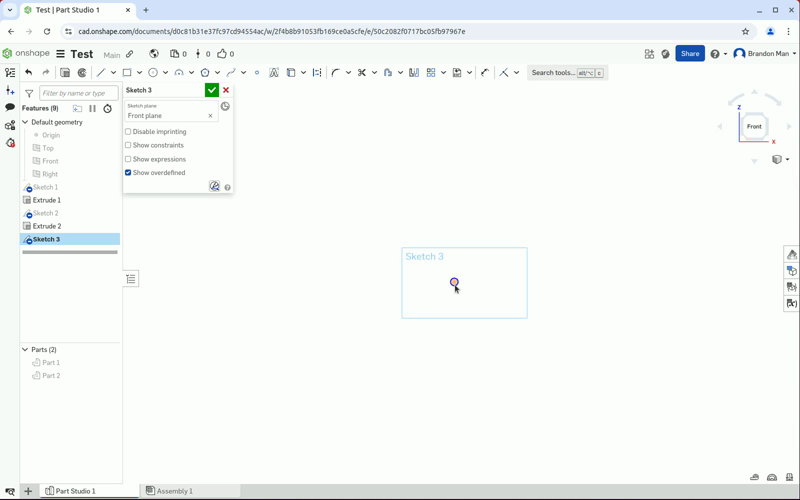
scroll(6)
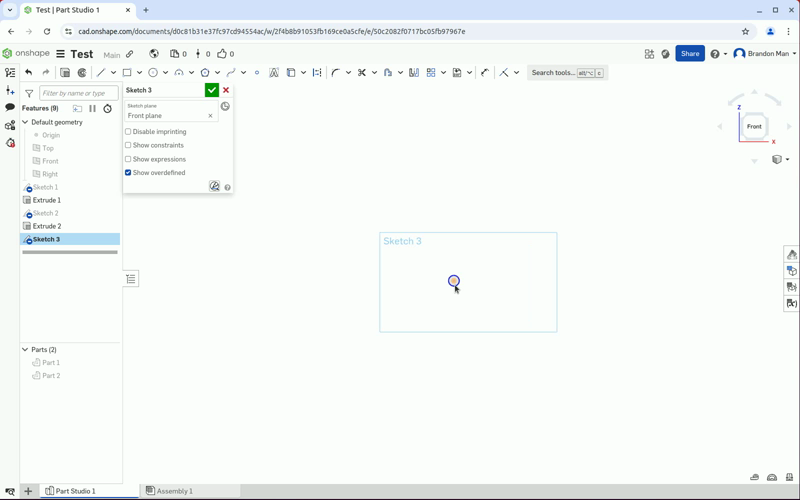
scroll(6)
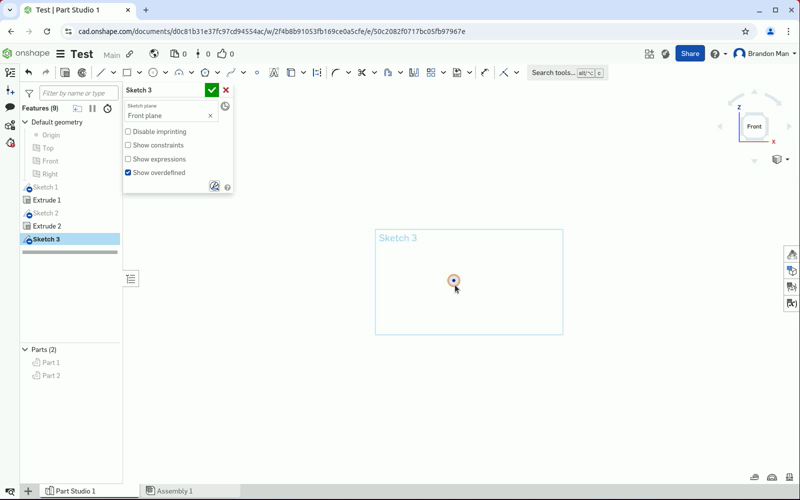
scroll(6)
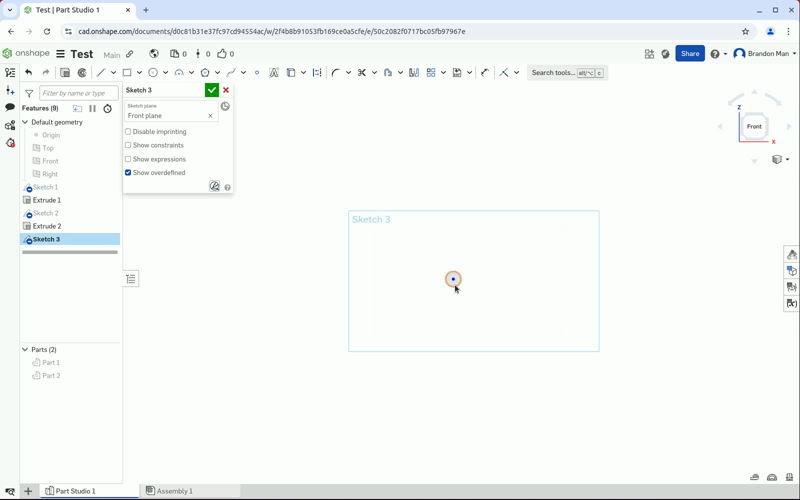
scroll(6)
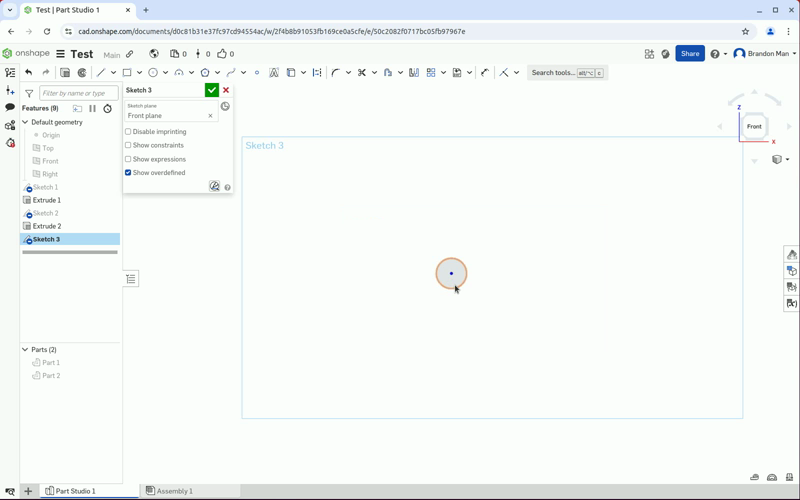
scroll(6)
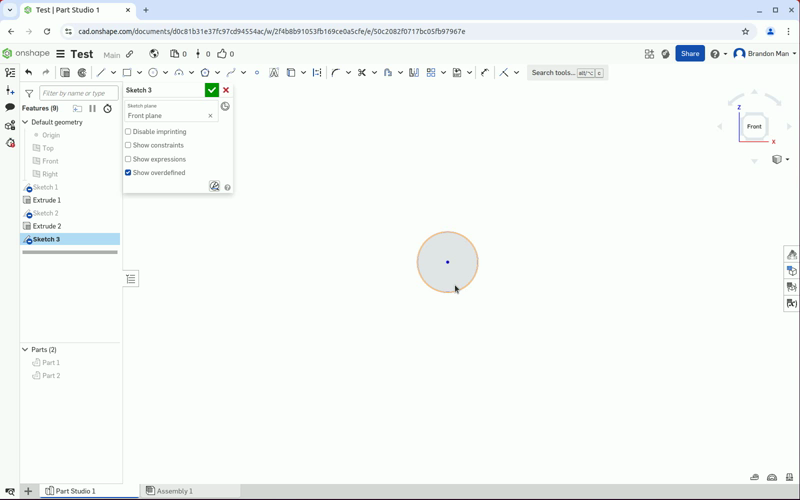
click(455, 284)
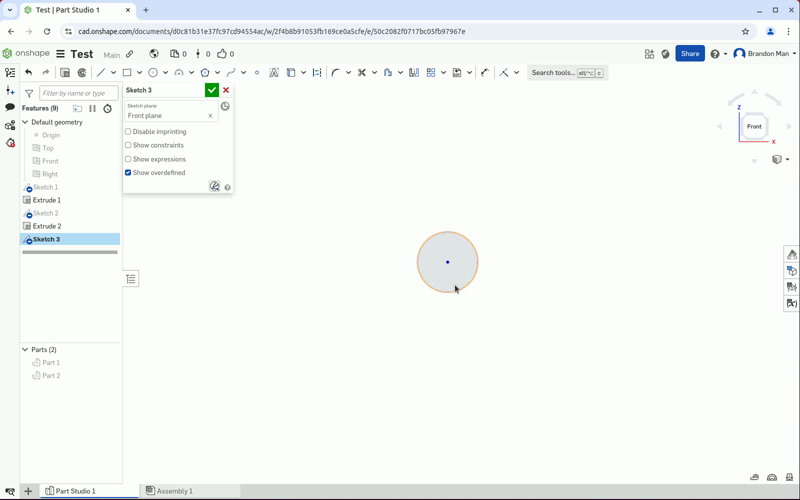
scroll(-6)
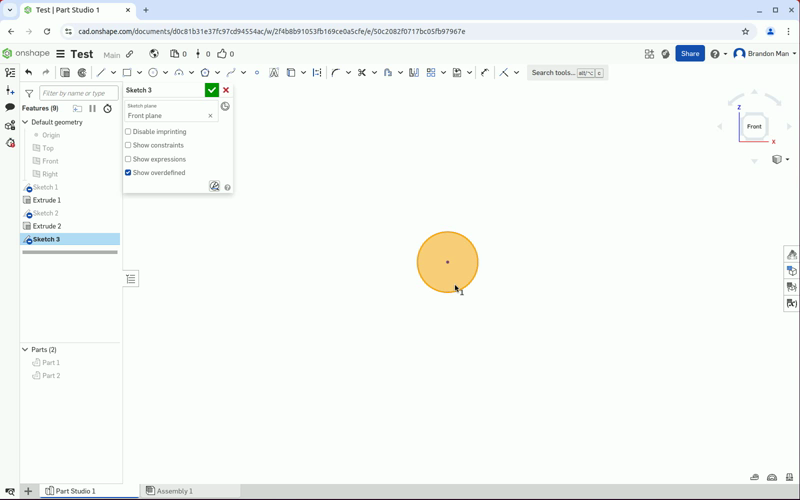
scroll(-6)
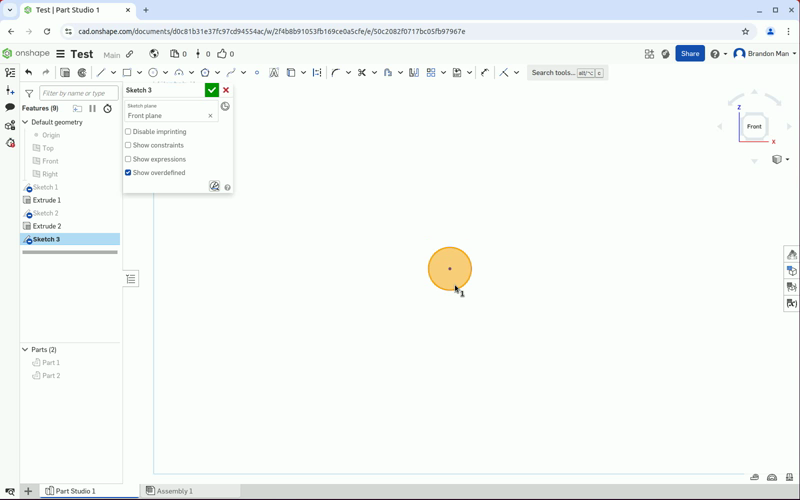
scroll(-6)
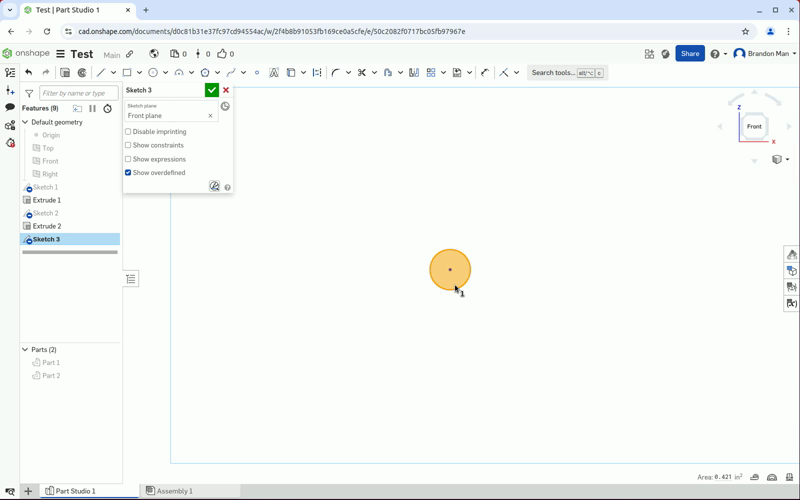
scroll(-6)
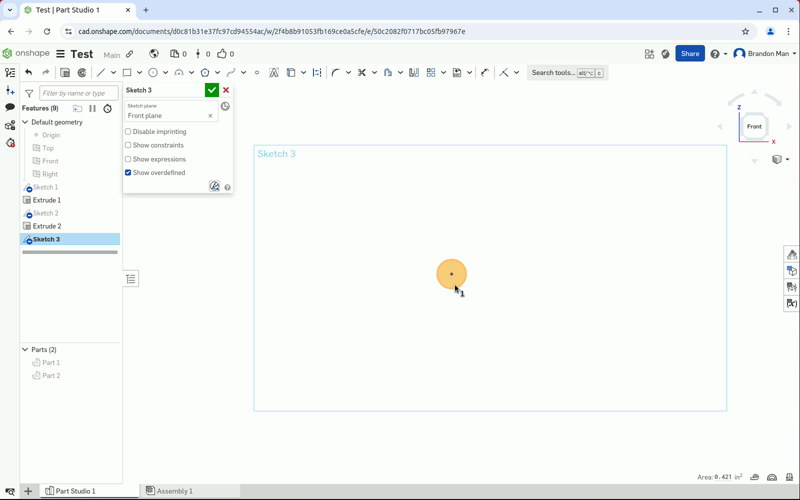
scroll(-6)
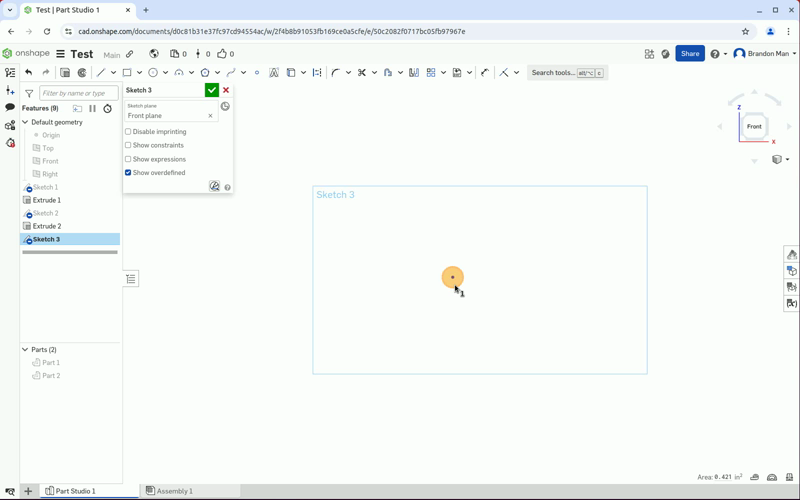
scroll(-6)
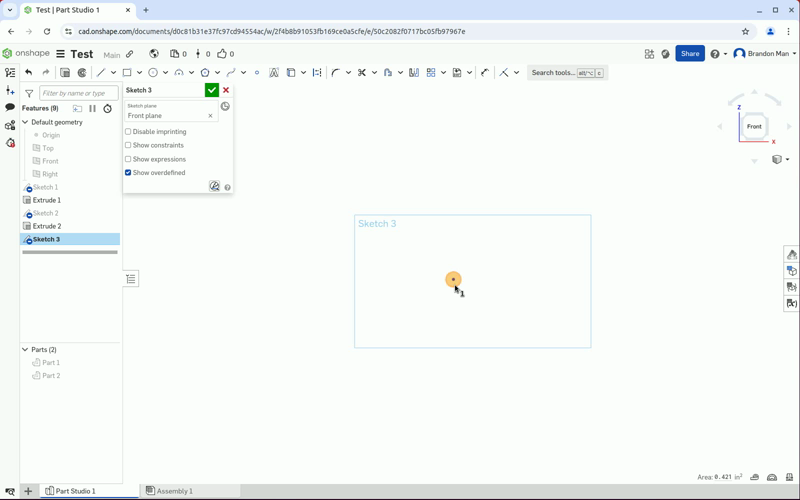
scroll(-6)
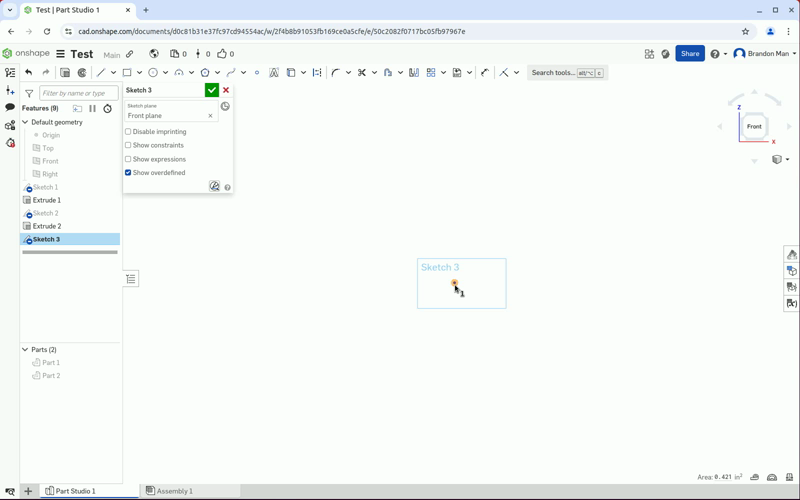
mouse_move(73, 352)
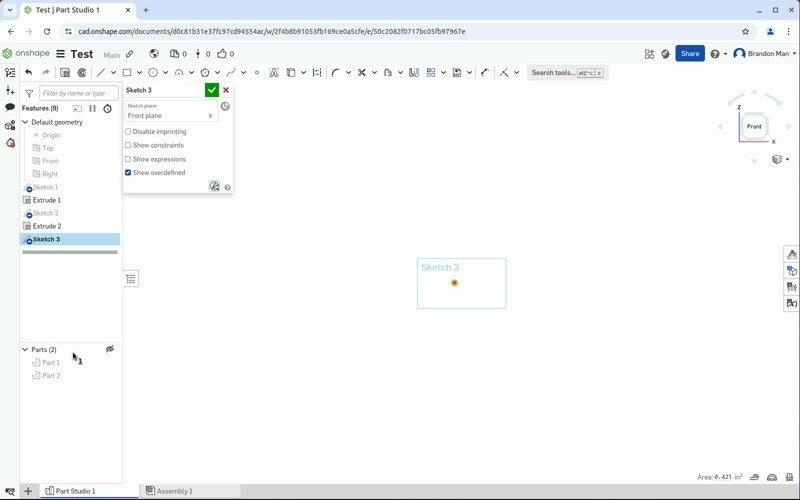
key(shift+y)
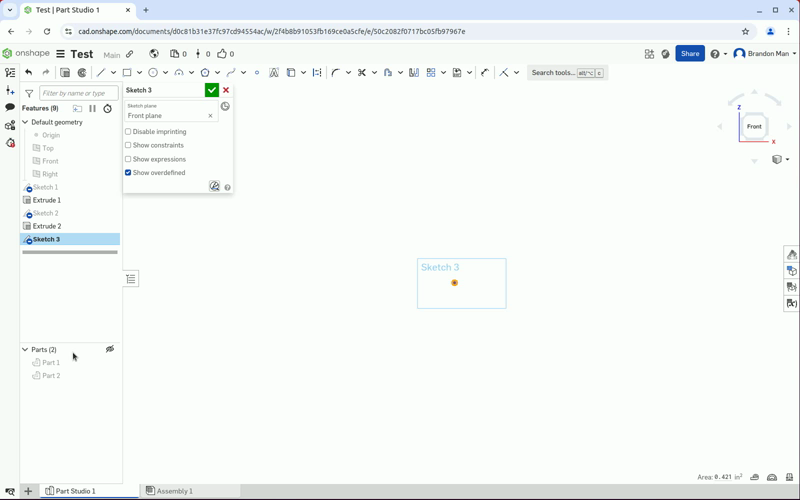
key(shift+e)
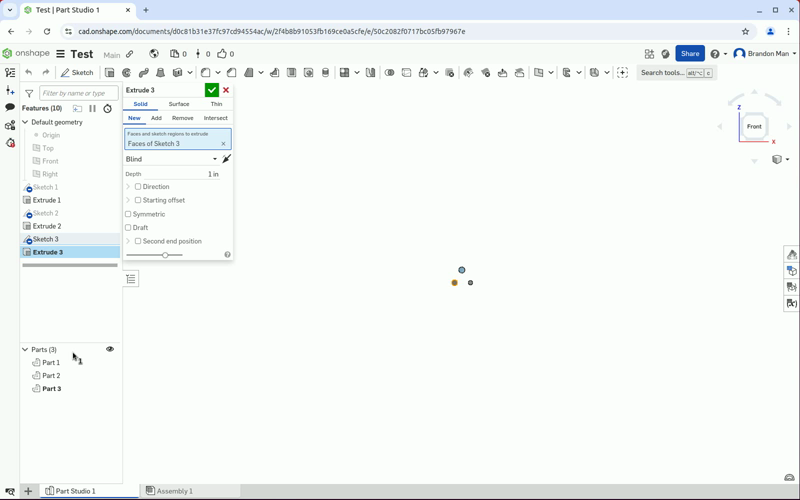
mouse_move(143, 106)
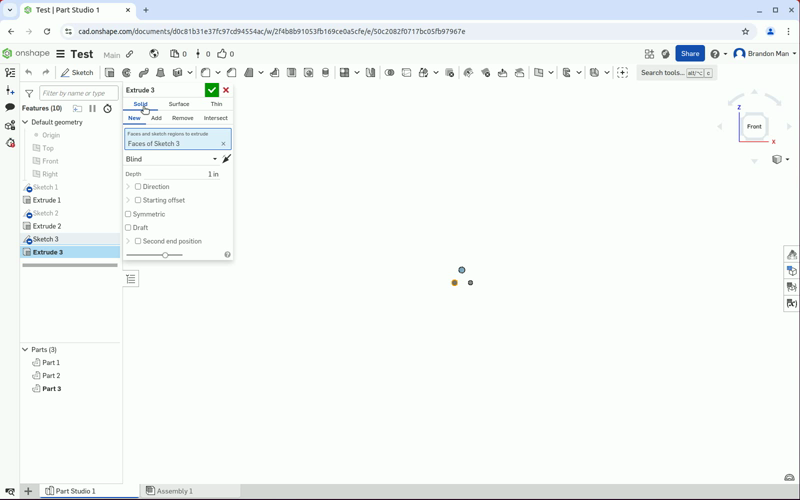
click(143, 106)
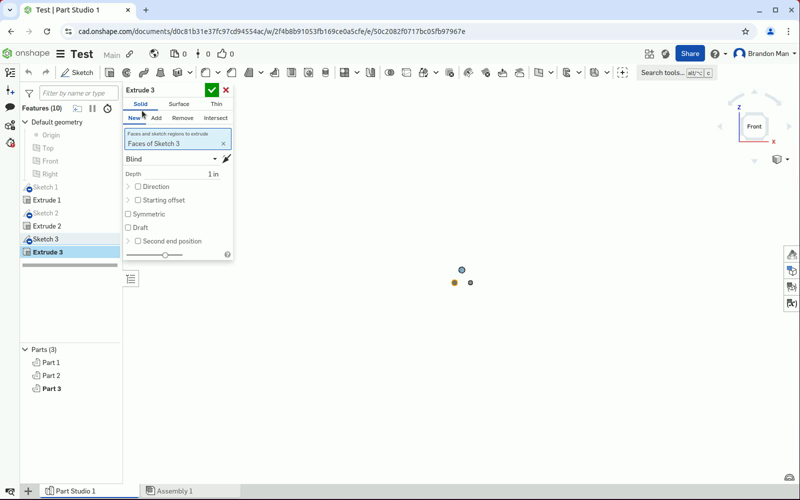
mouse_move(137, 120)
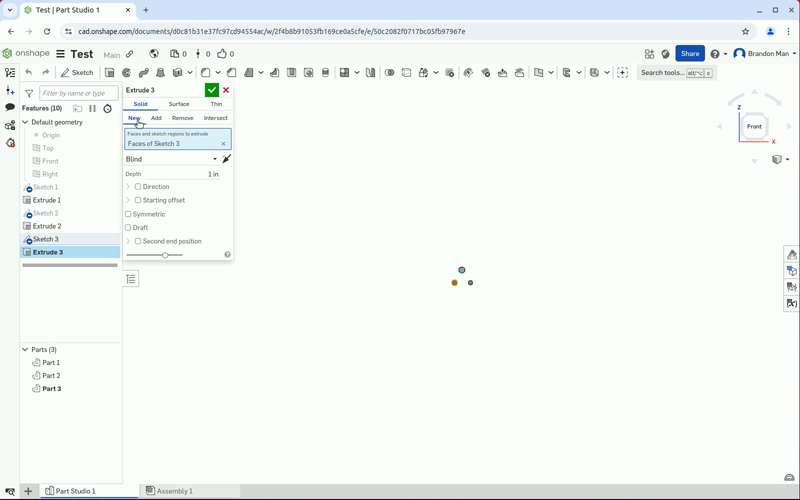
click(137, 120)
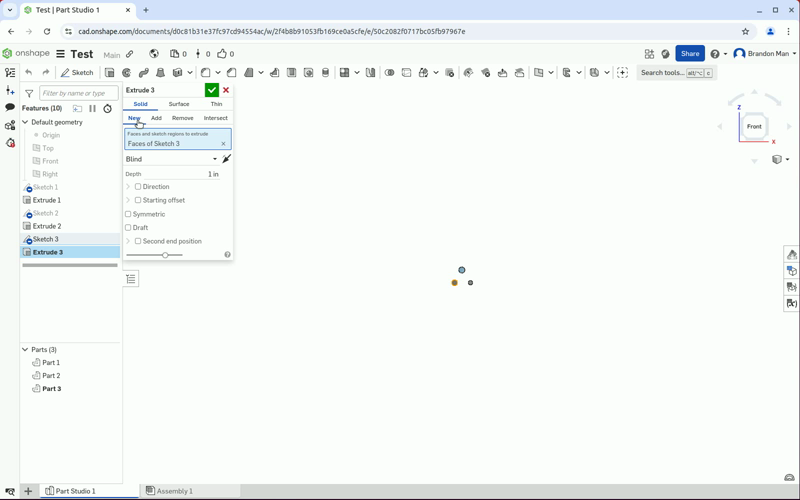
key(tab, 4)
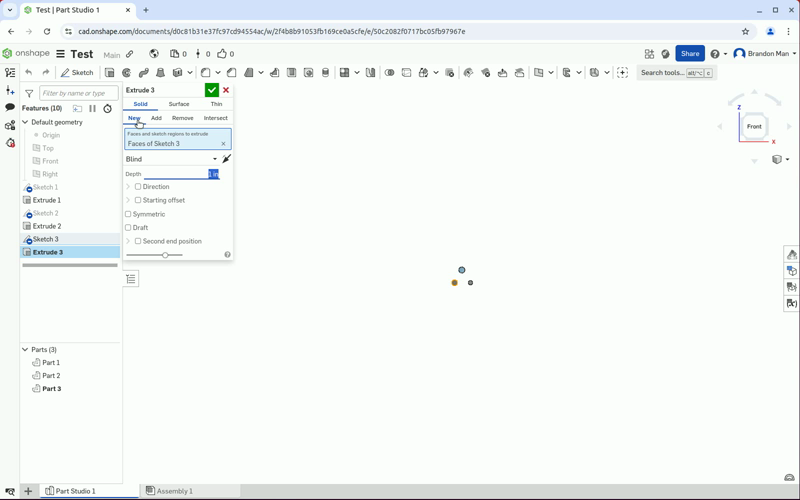
text(5.777)
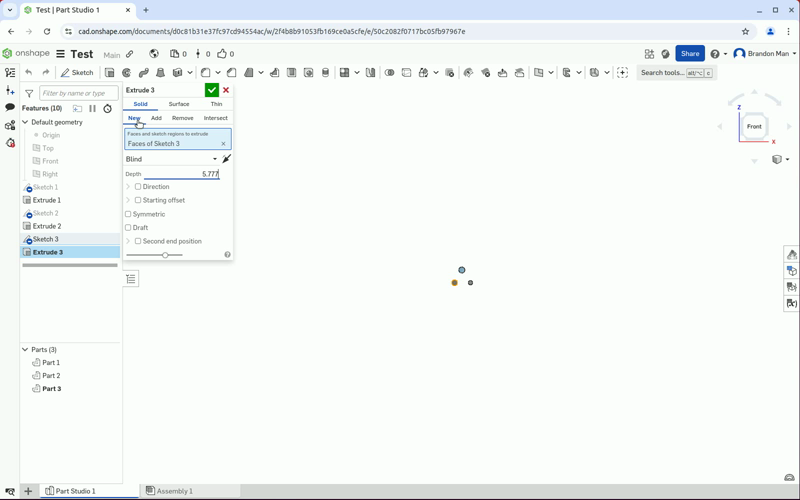
key(enter)
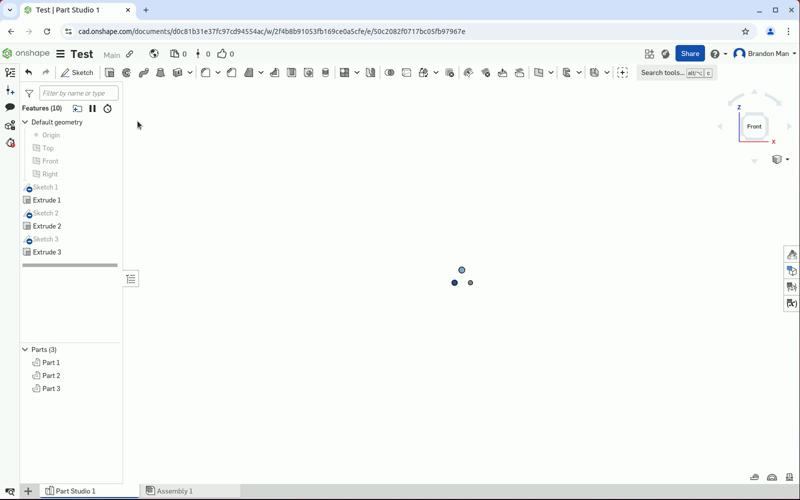
key(shift+h)
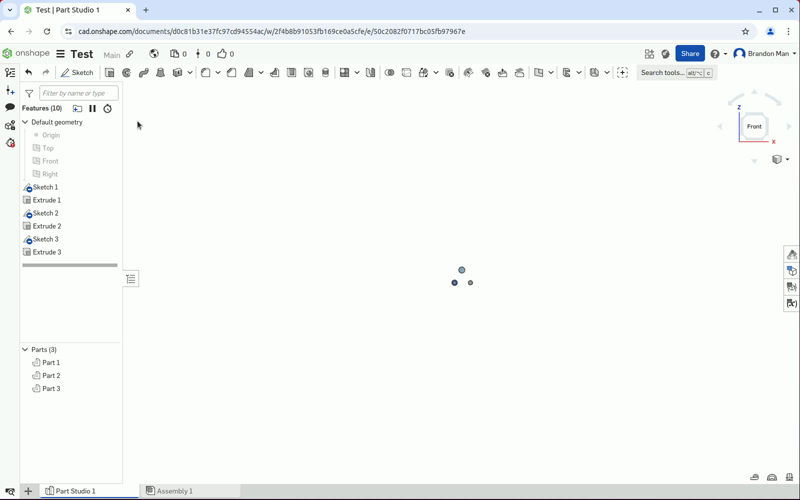
key(shift+h)
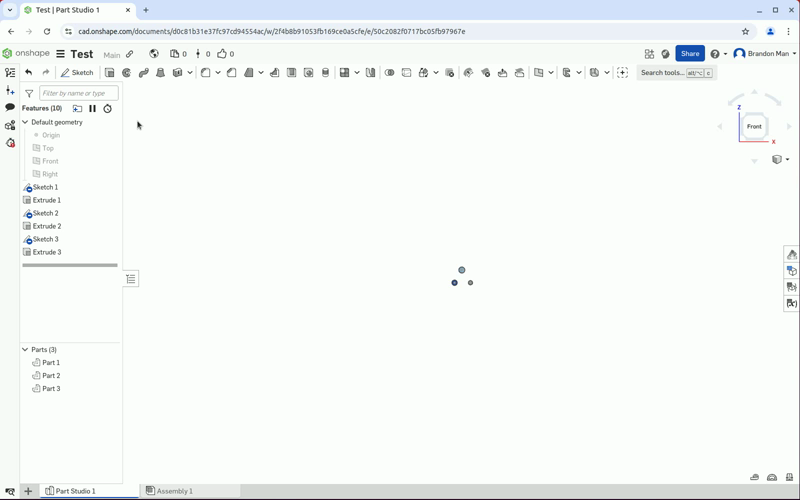
key(shift+7)
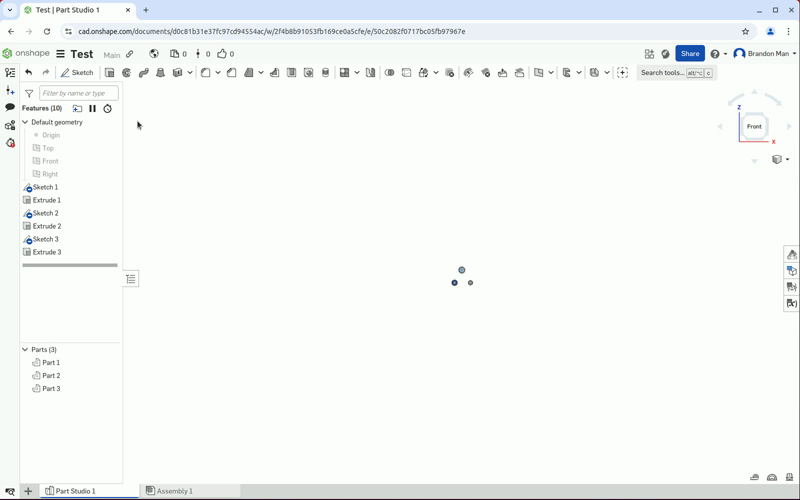
key(left, 2)
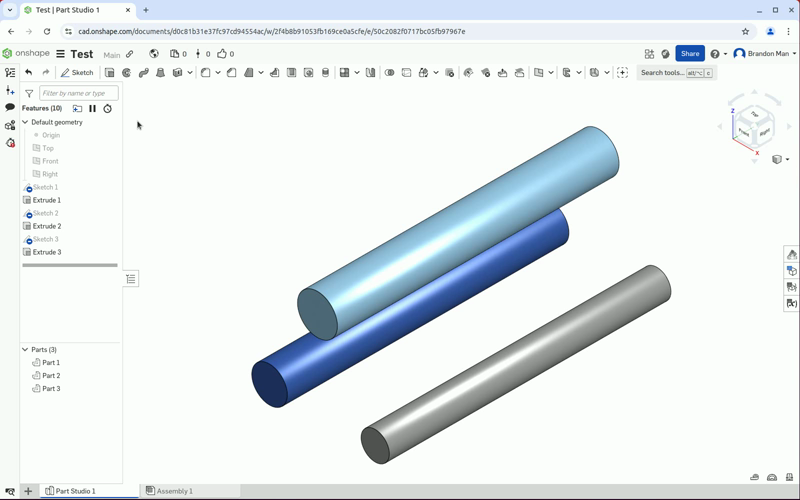
key(down, 2)
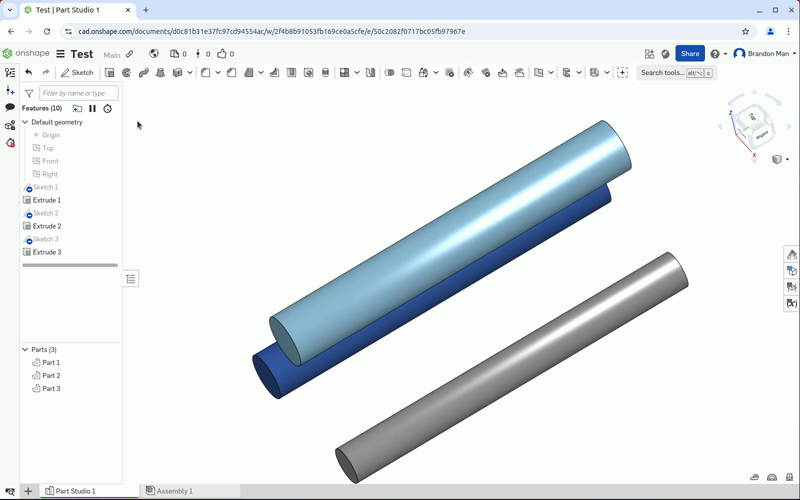
key(up, 2)
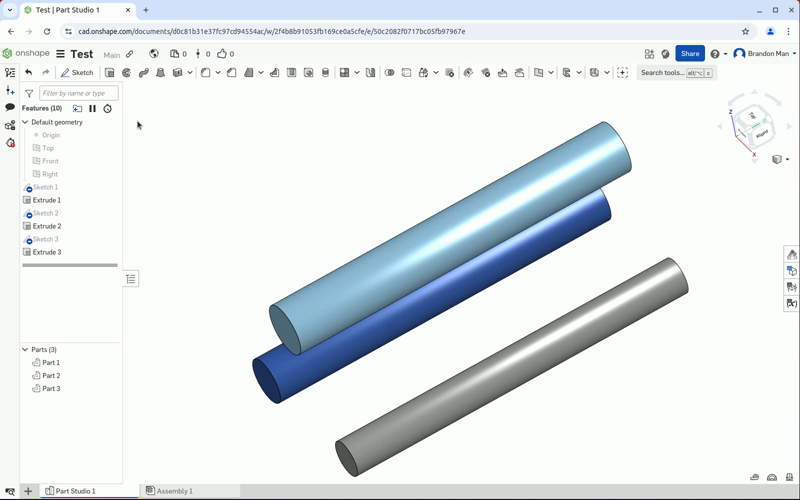
key(right, 2)
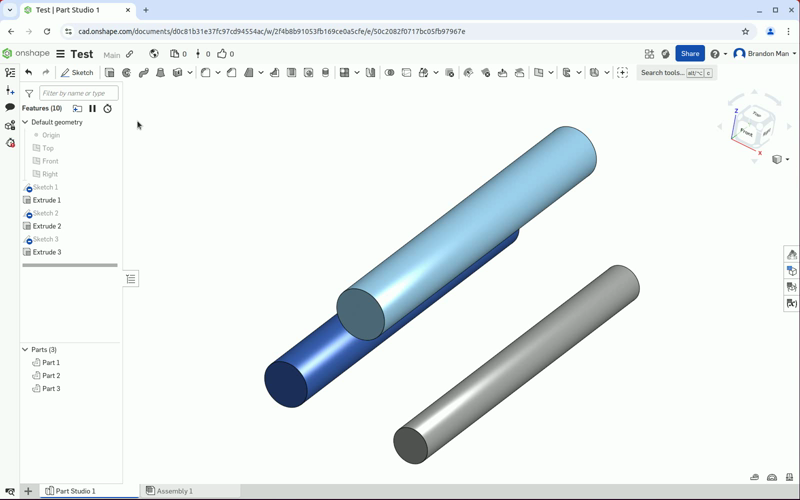
mouse_move(73, 189)
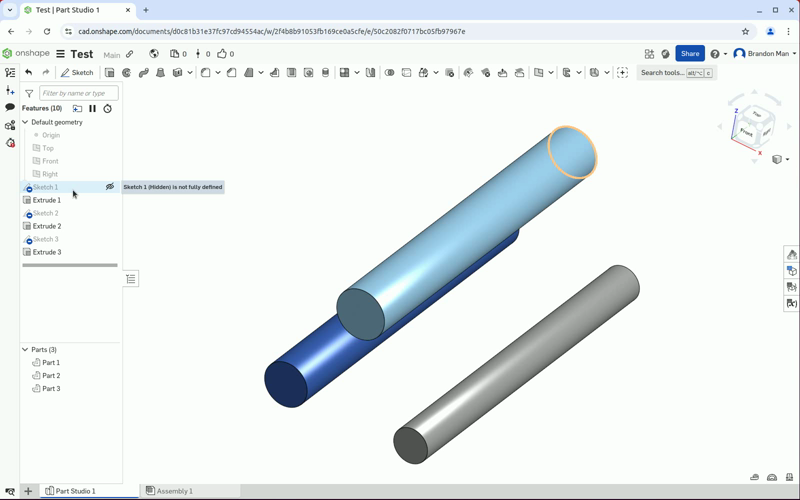
click(73, 189)